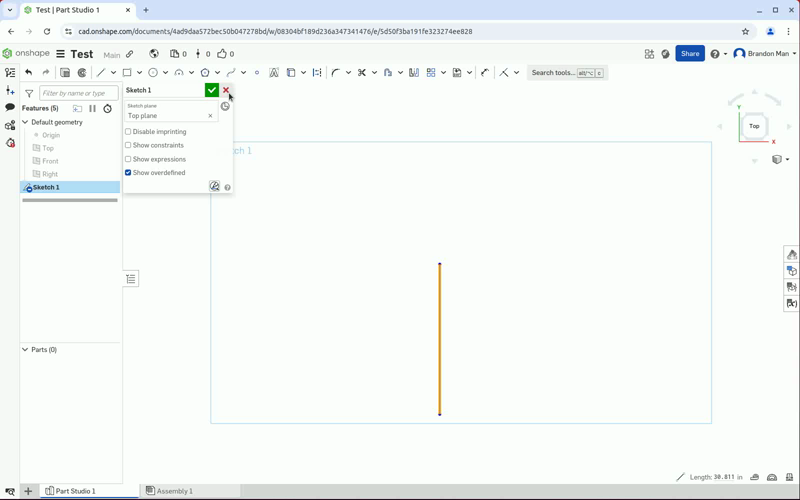
key(shift+h)
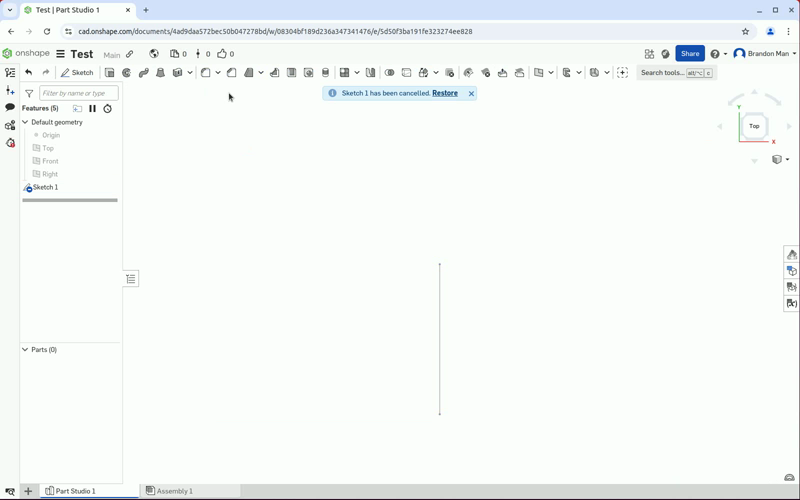
key(shift+s)
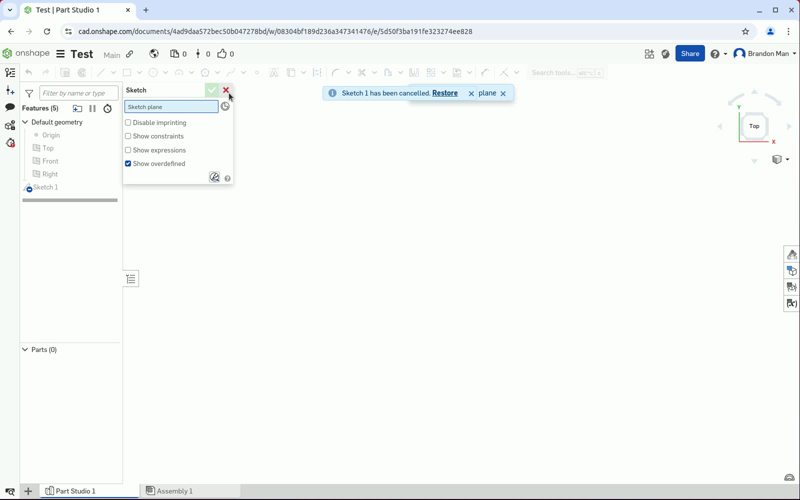
mouse_move(73, 150)
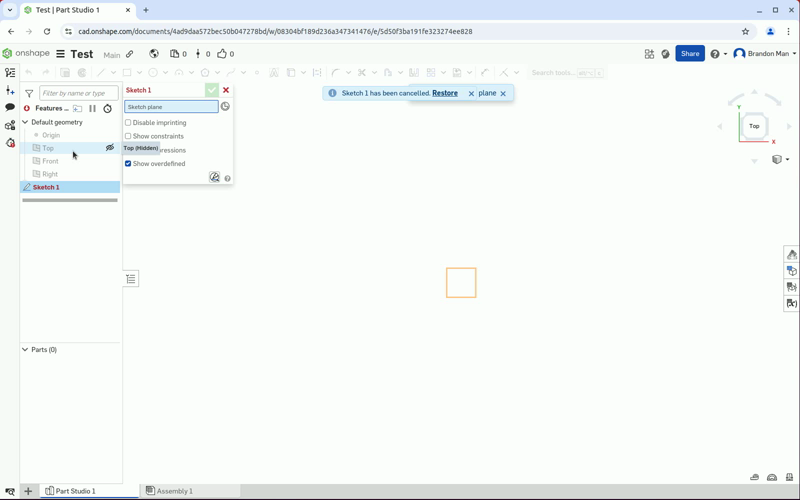
click(73, 150)
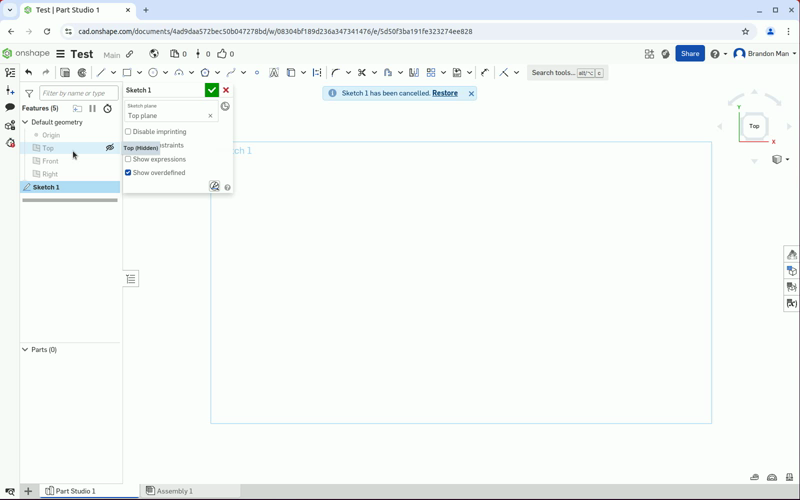
mouse_move(73, 352)
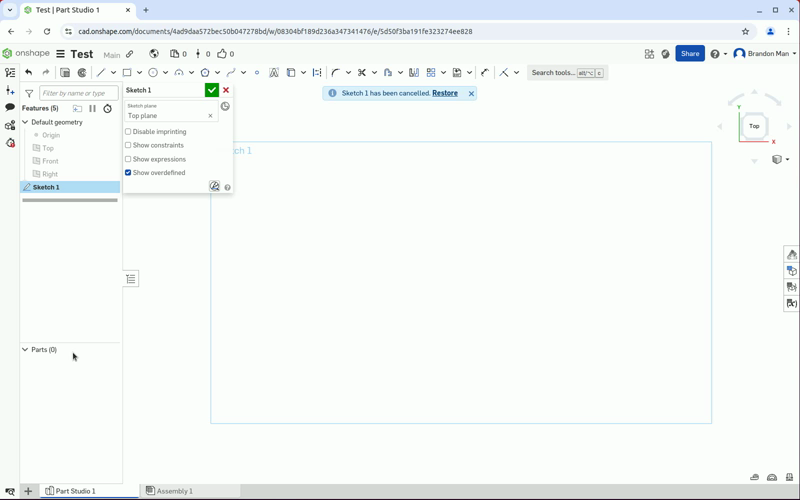
key(y)
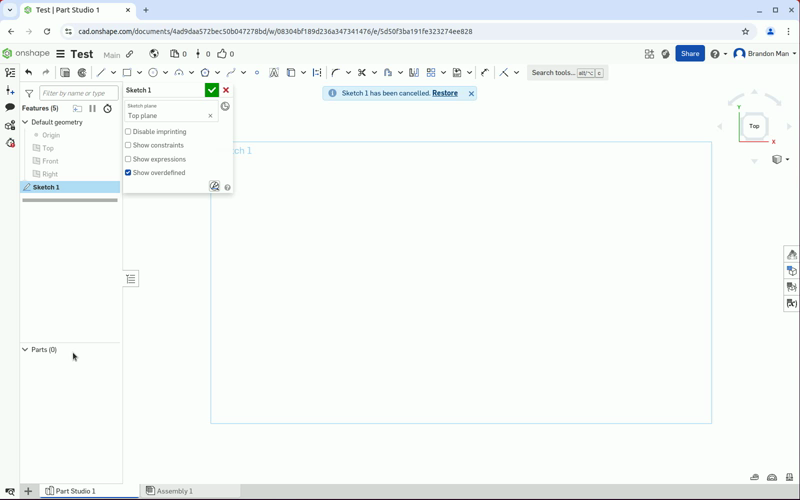
key(l)
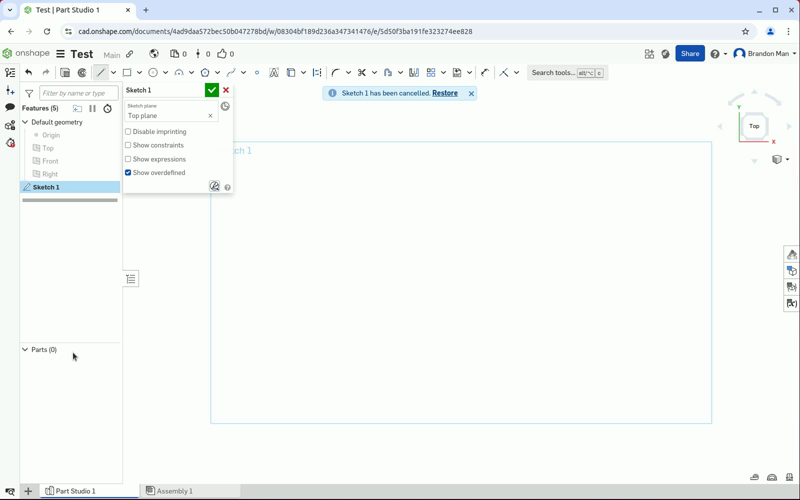
key_down(shift)
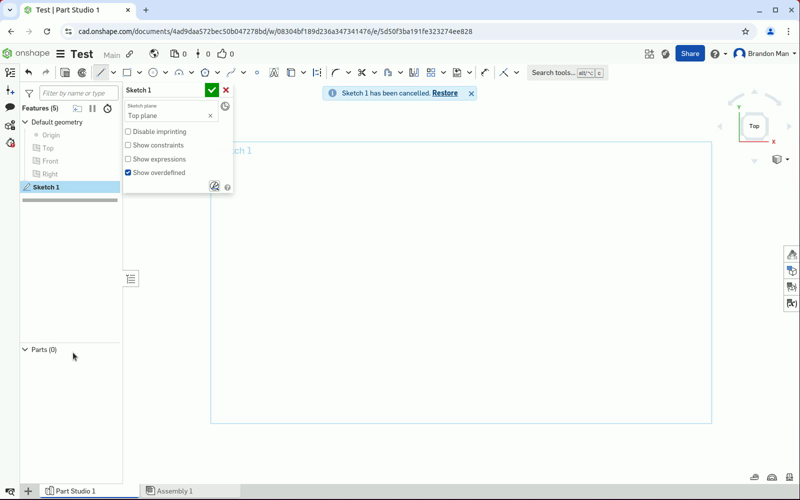
mouse_move(348, 293)
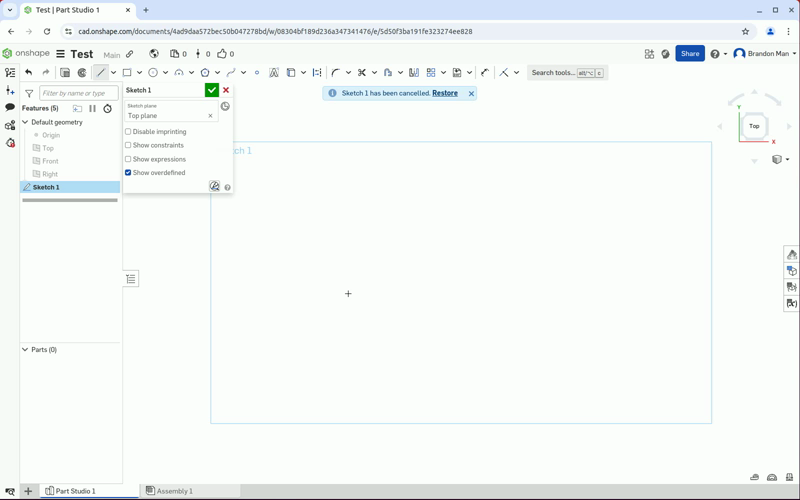
click(348, 293)
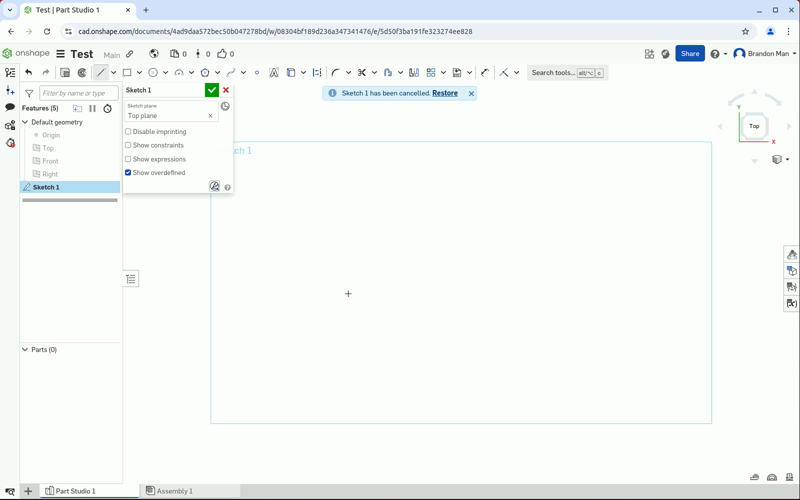
key_up(shift)
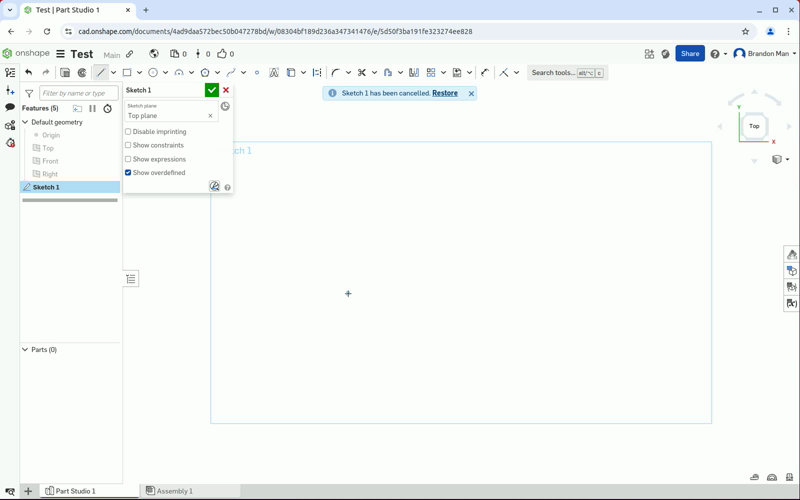
key_down(shift)
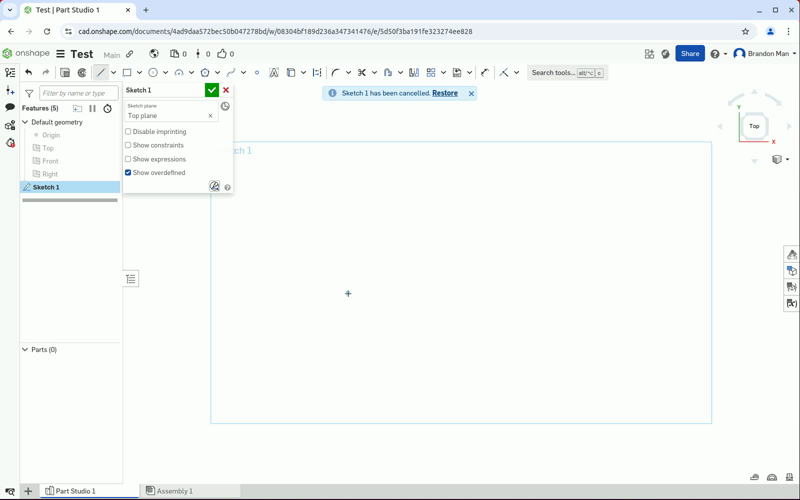
mouse_move(378, 293)
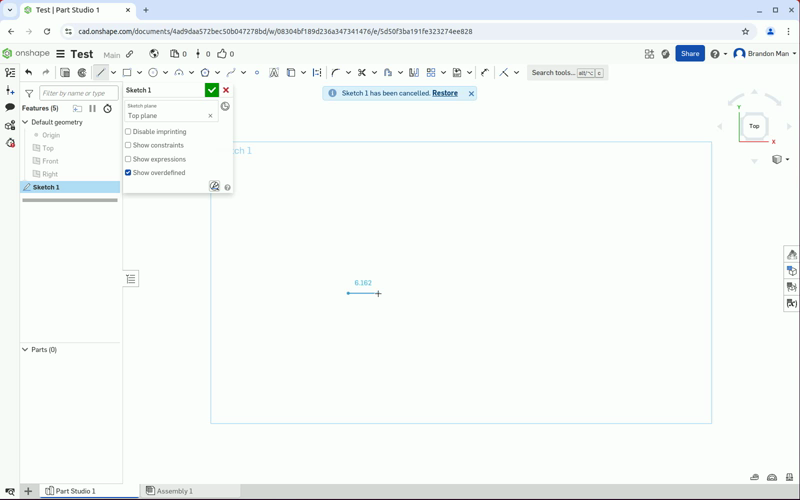
mouse_move(369, 293)
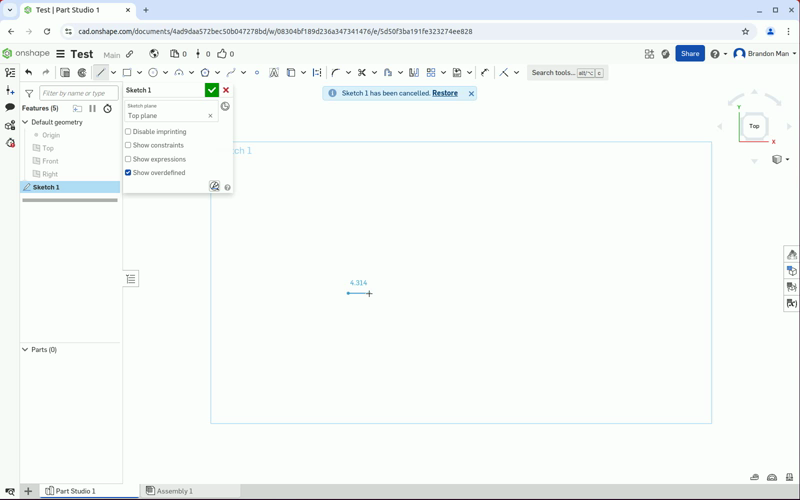
click(369, 293)
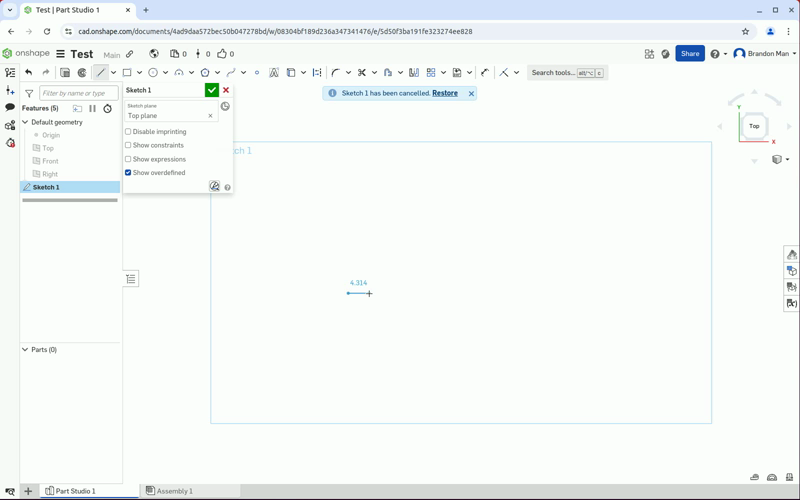
key_up(shift)
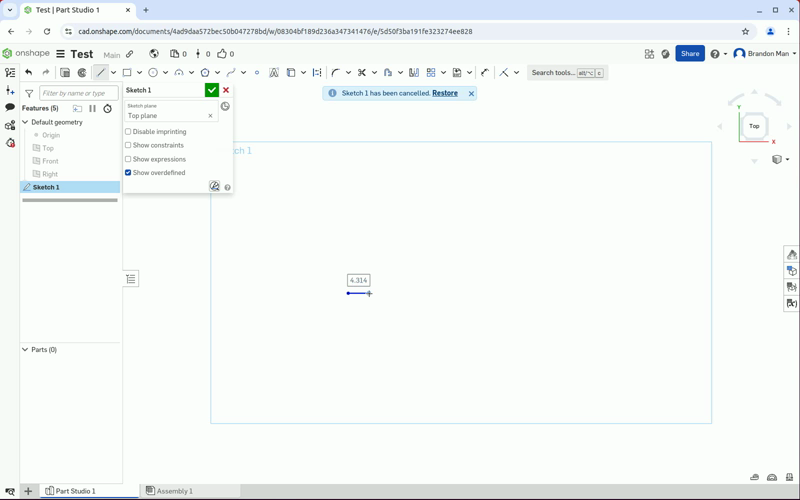
key_down(shift)
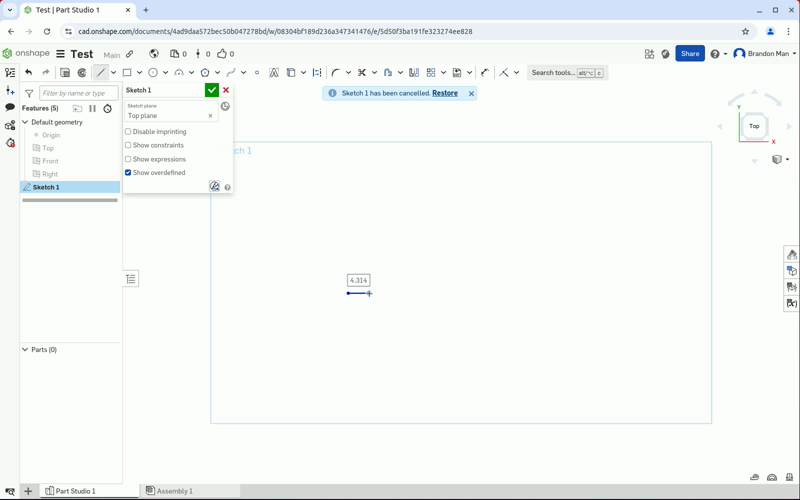
mouse_move(399, 293)
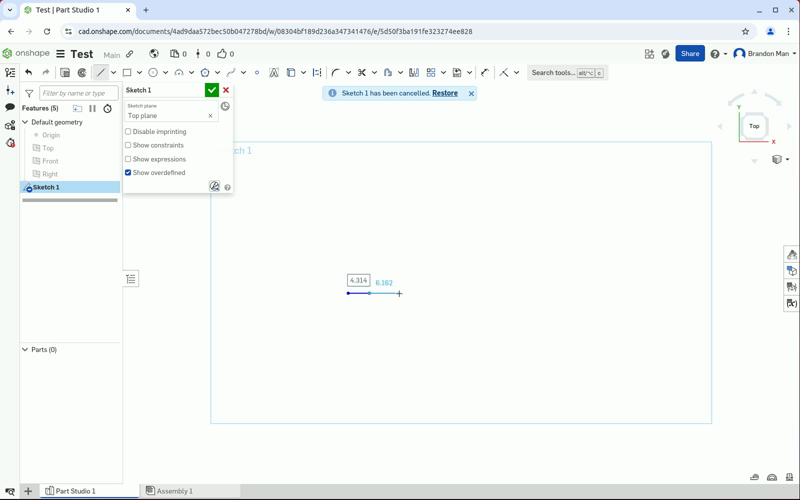
mouse_move(369, 272)
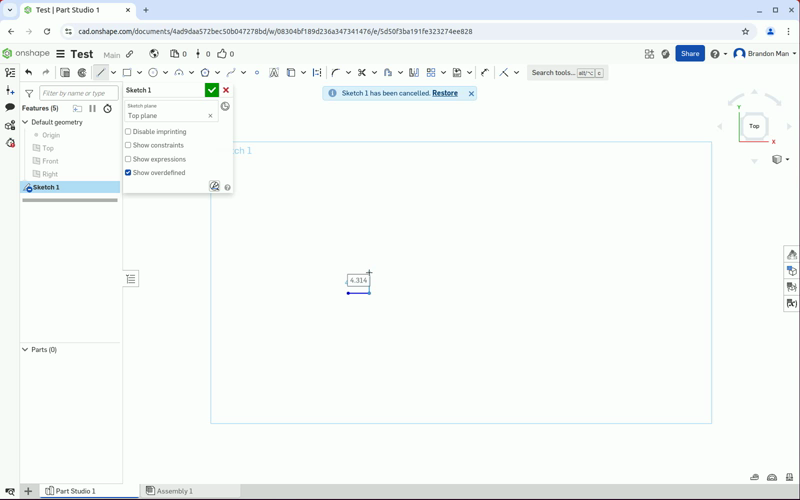
click(369, 272)
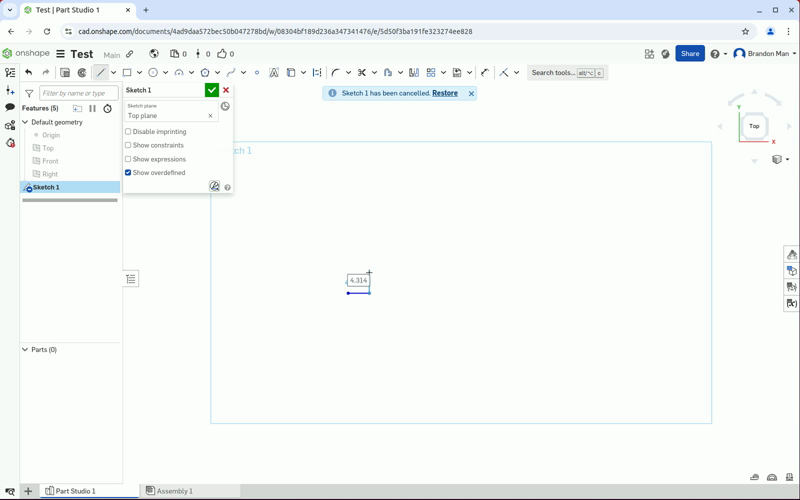
key_up(shift)
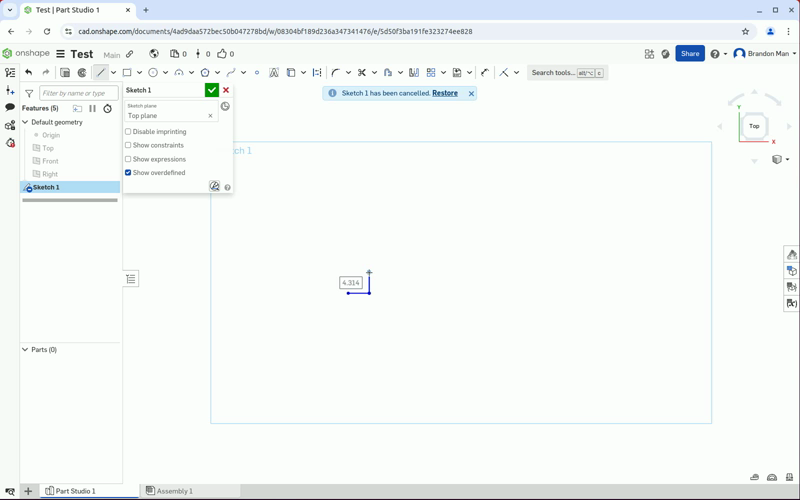
key_down(shift)
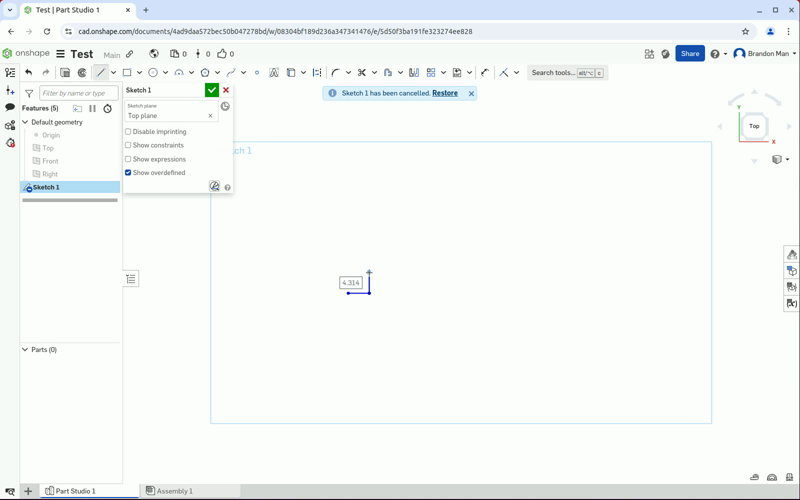
mouse_move(399, 272)
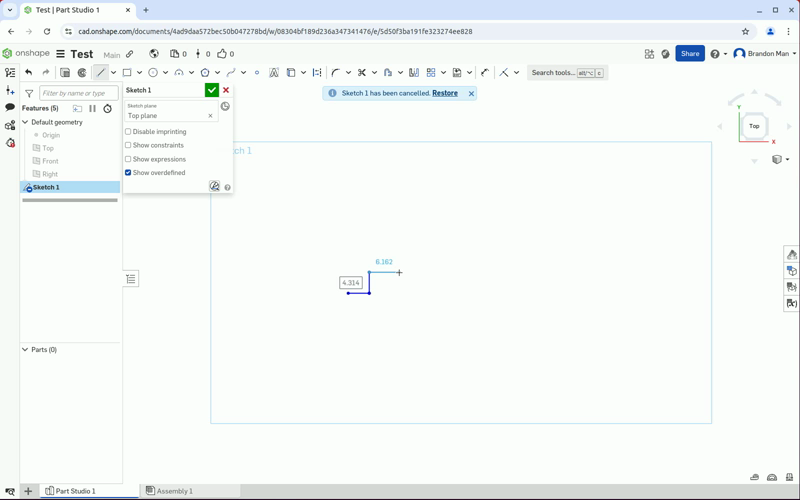
mouse_move(348, 272)
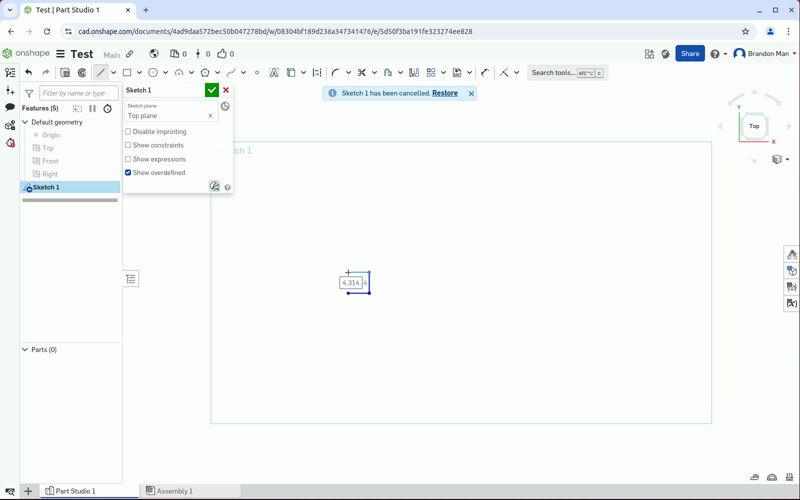
click(348, 272)
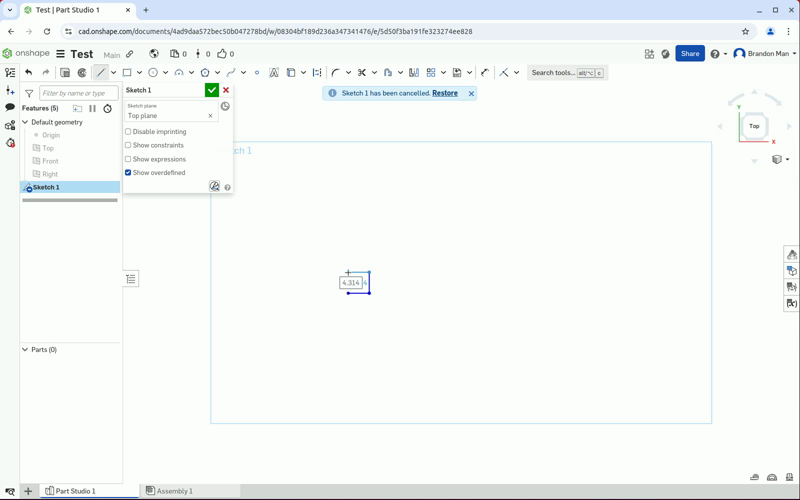
key_up(shift)
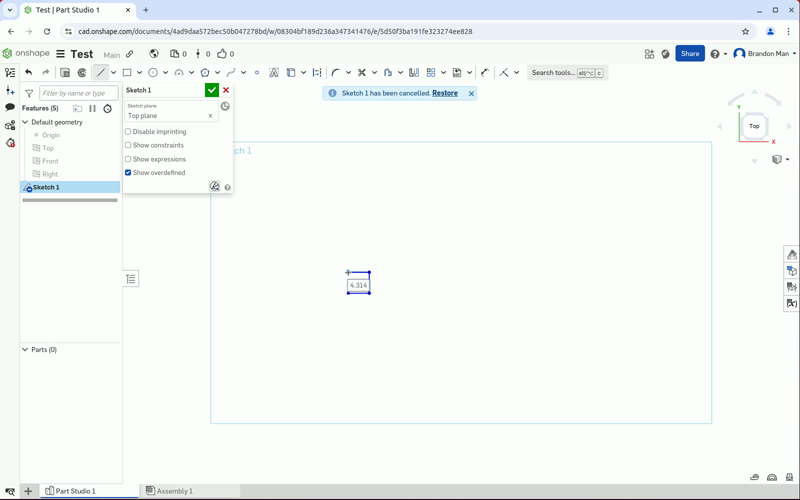
mouse_move(378, 272)
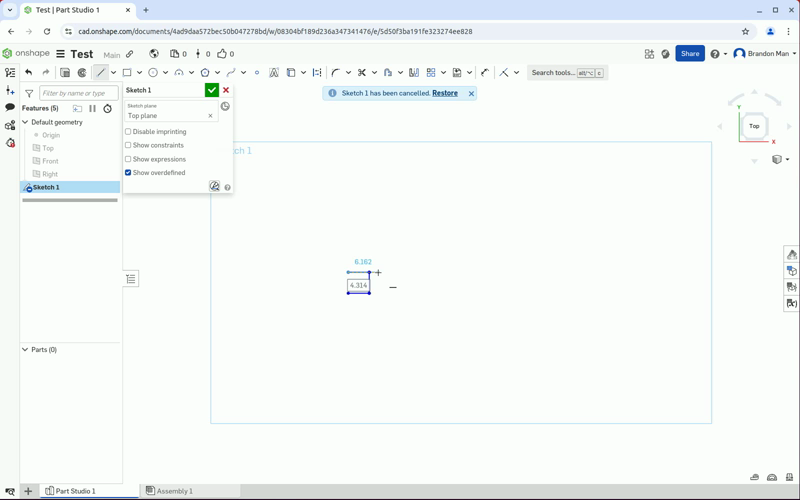
key_down(shift)
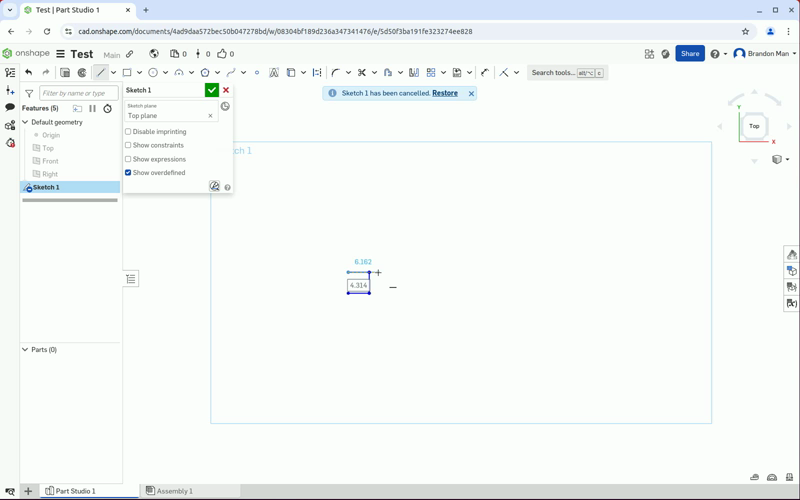
mouse_move(348, 293)
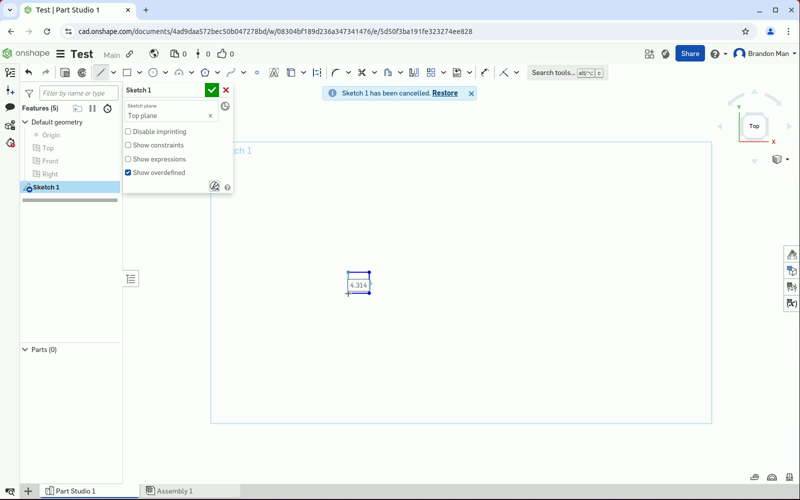
key_up(shift)
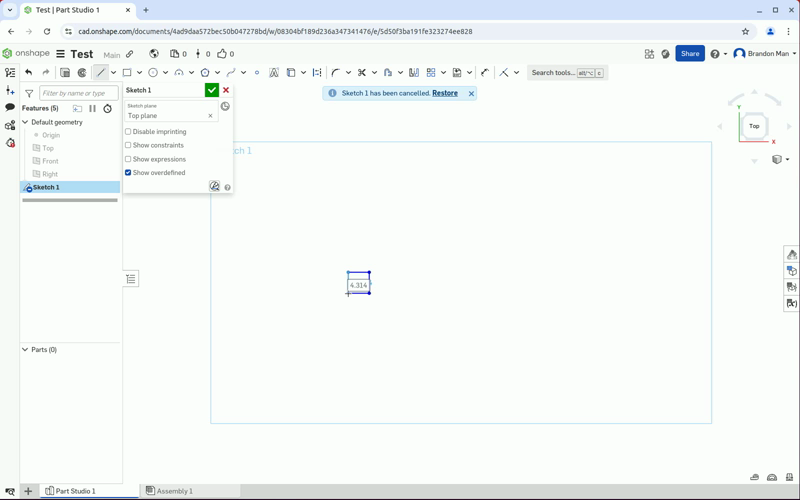
click(348, 293)
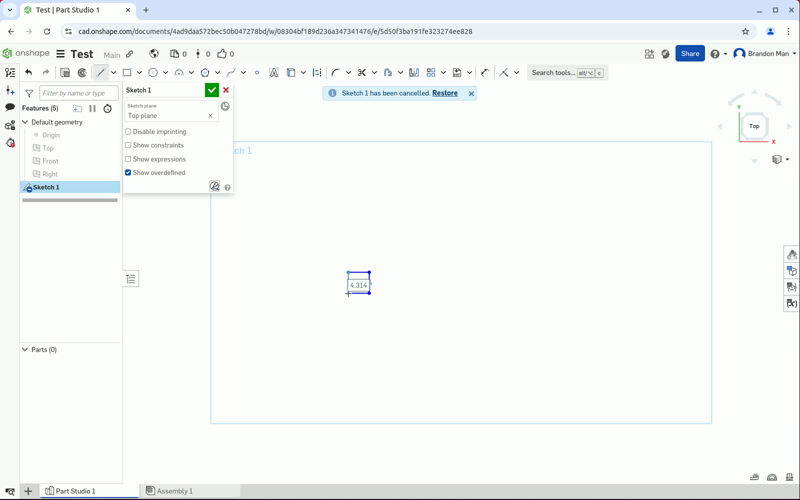
key(esc)
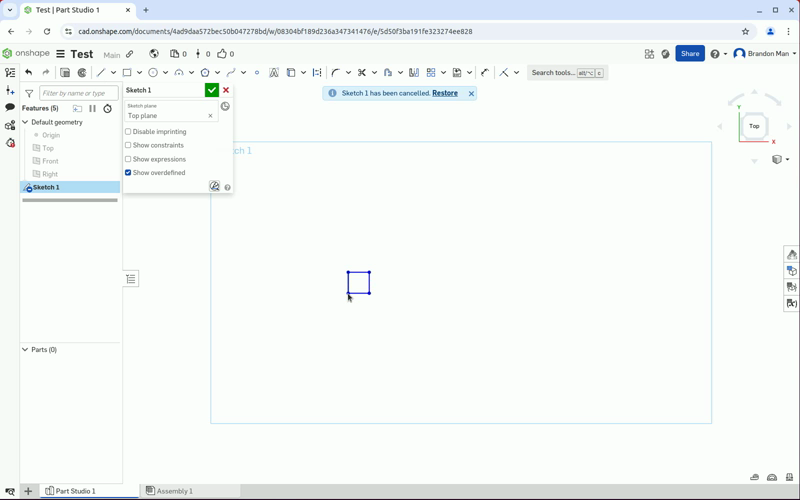
mouse_move(359, 274)
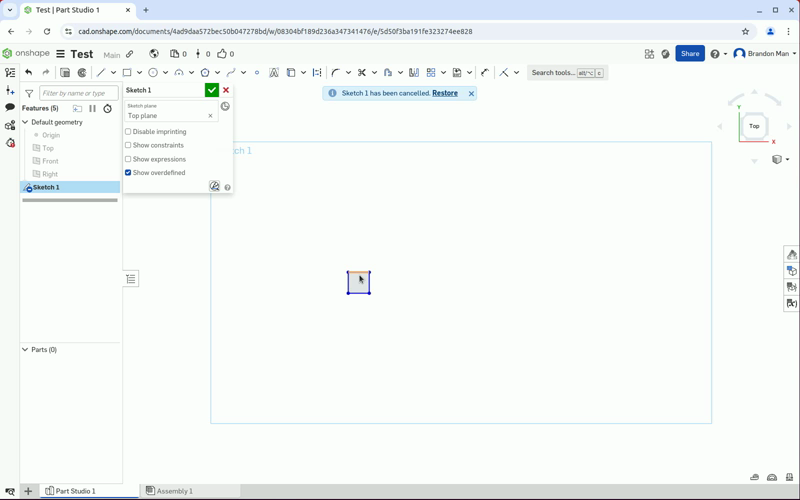
scroll(6)
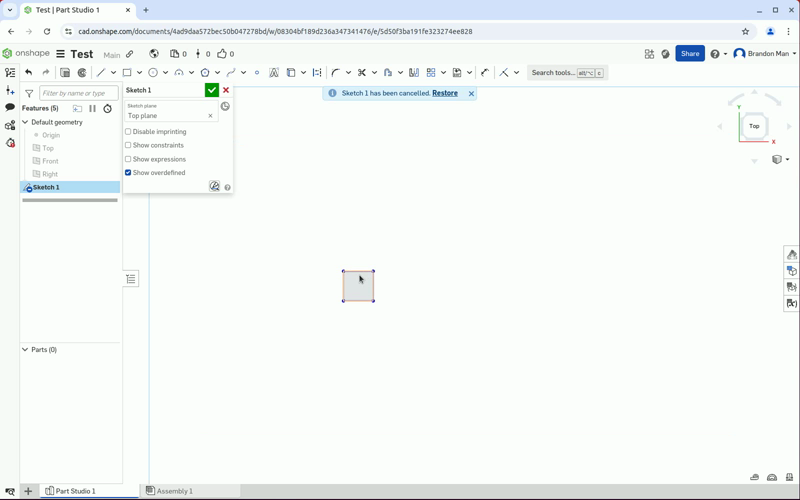
scroll(6)
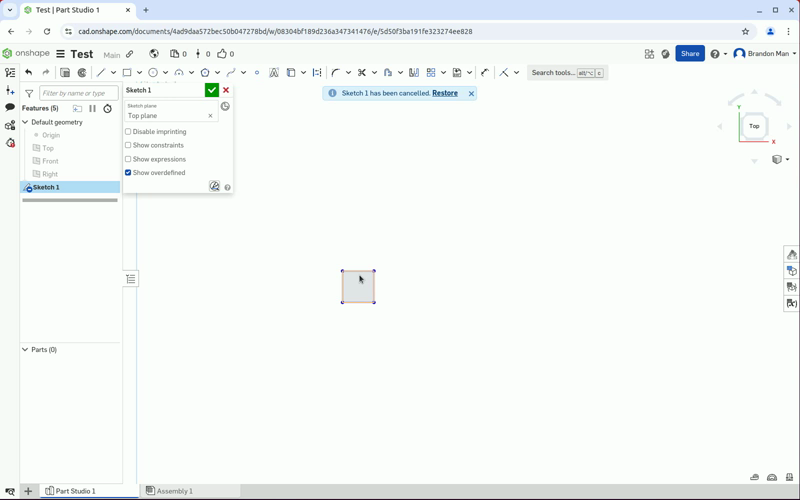
scroll(6)
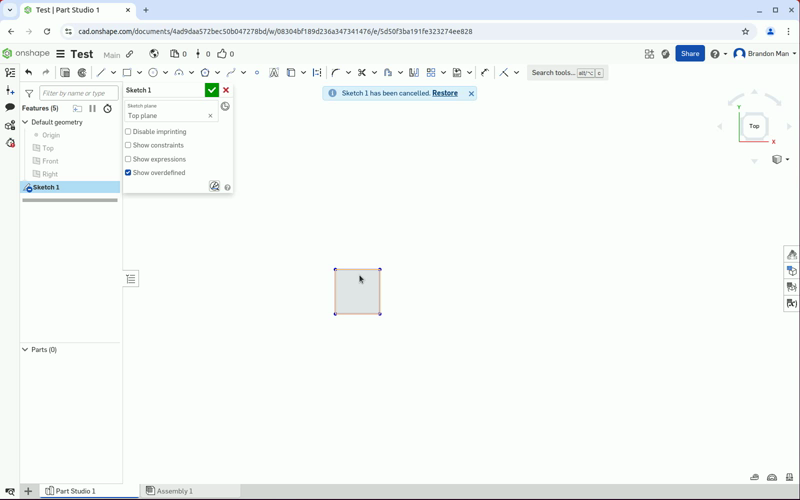
scroll(6)
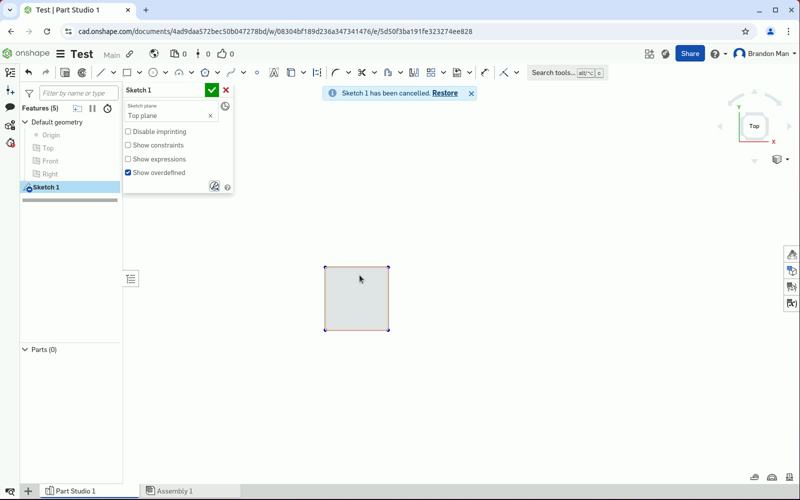
scroll(6)
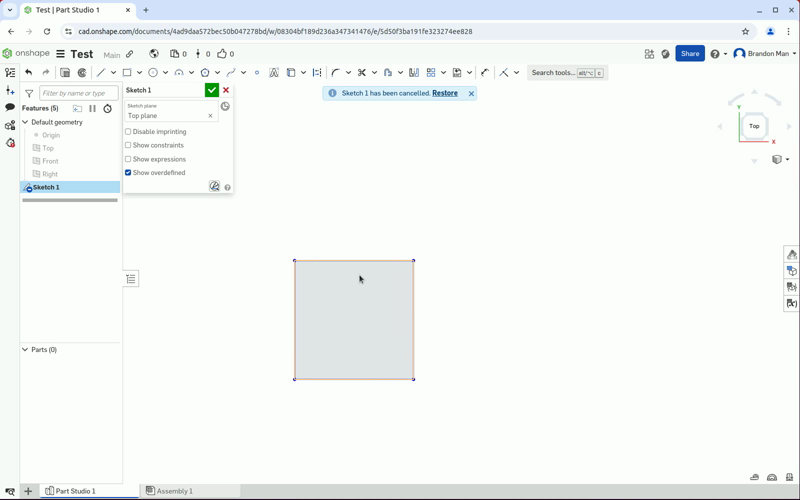
scroll(6)
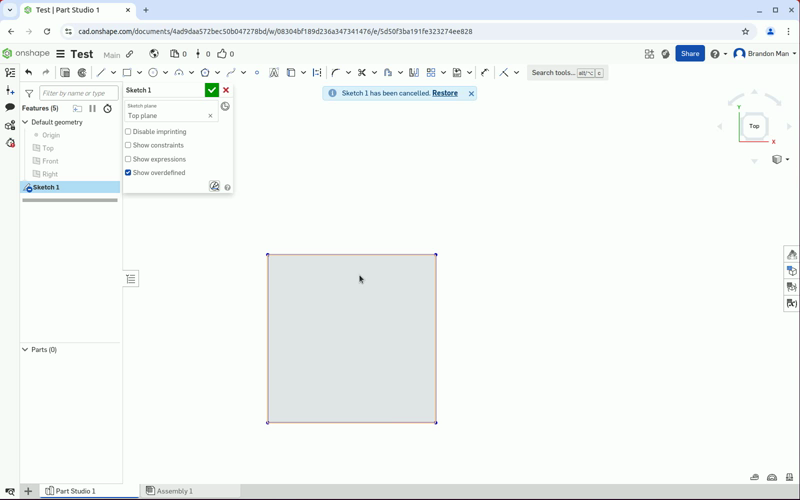
scroll(6)
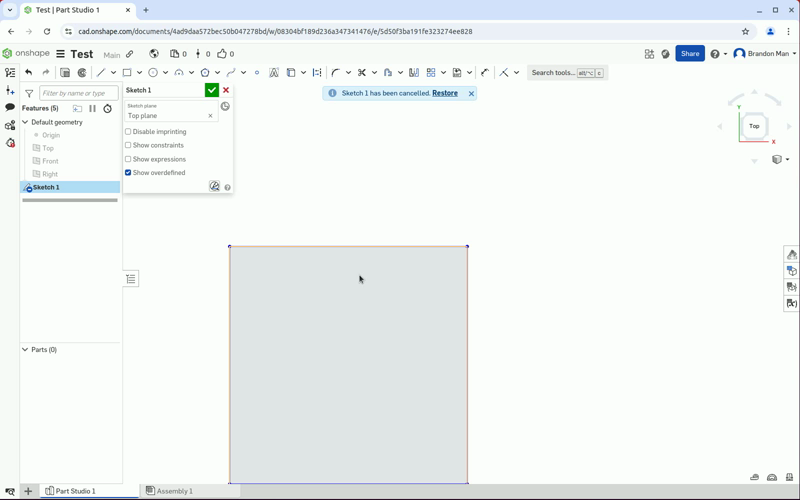
click(359, 274)
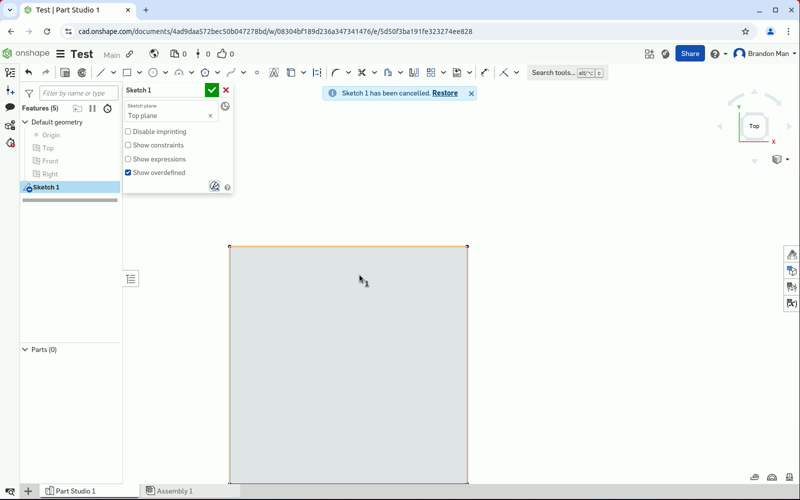
scroll(-6)
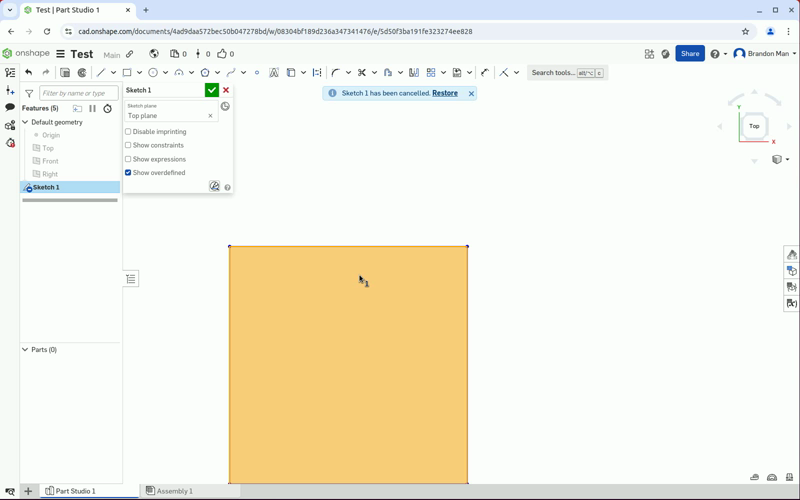
scroll(-6)
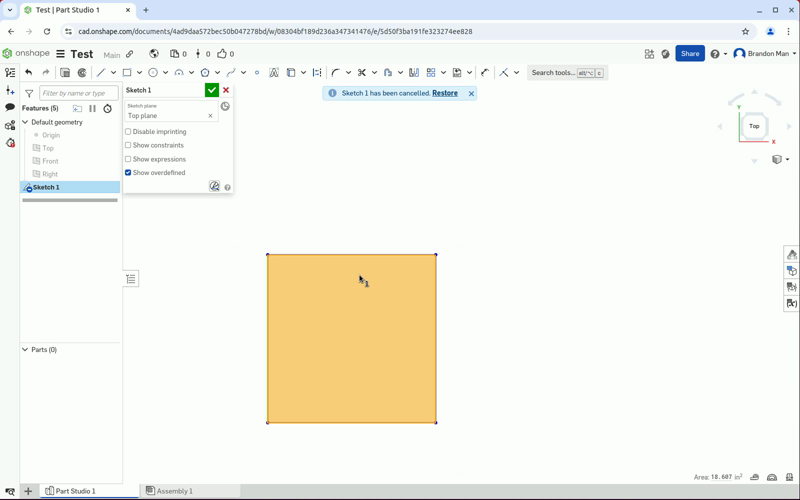
scroll(-6)
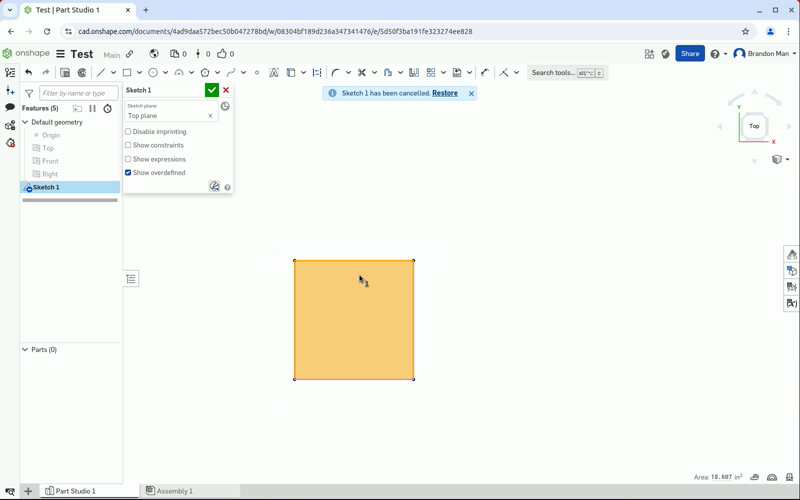
scroll(-6)
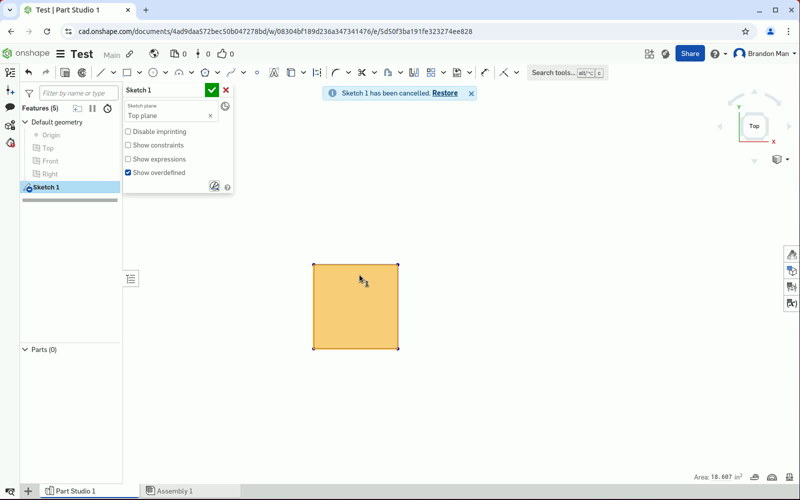
scroll(-6)
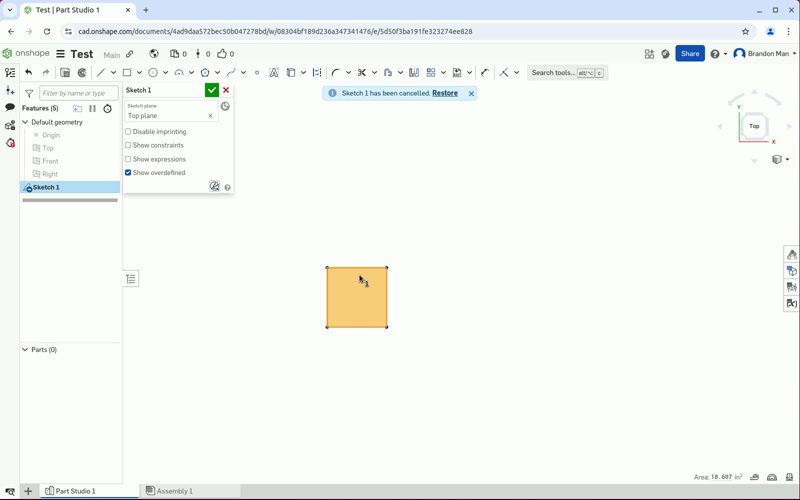
scroll(-6)
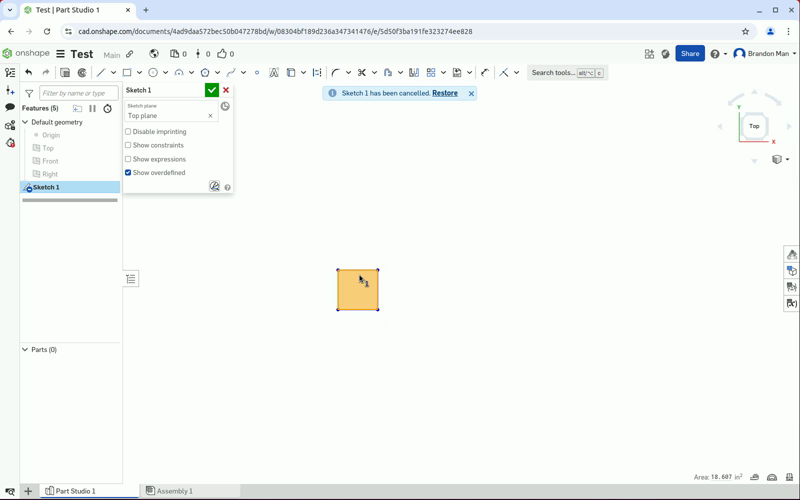
scroll(-6)
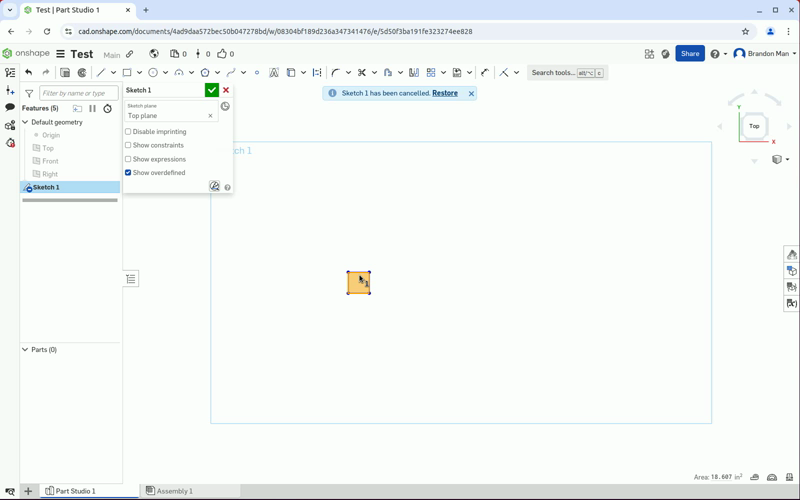
mouse_move(73, 352)
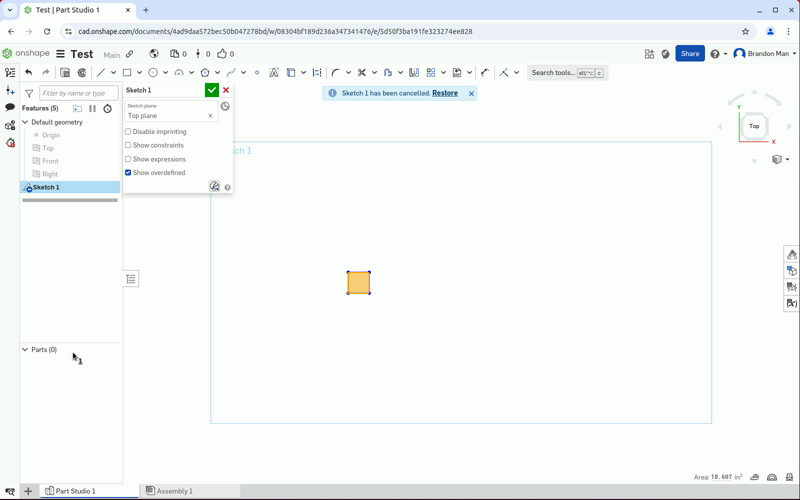
key(shift+y)
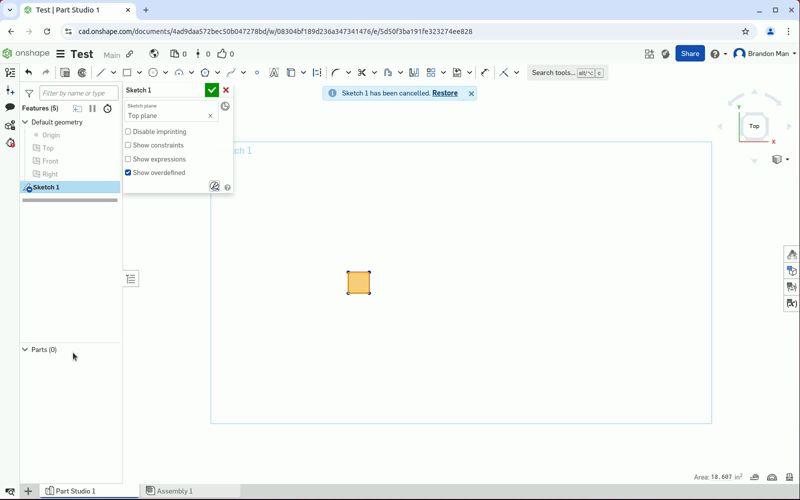
key(shift+e)
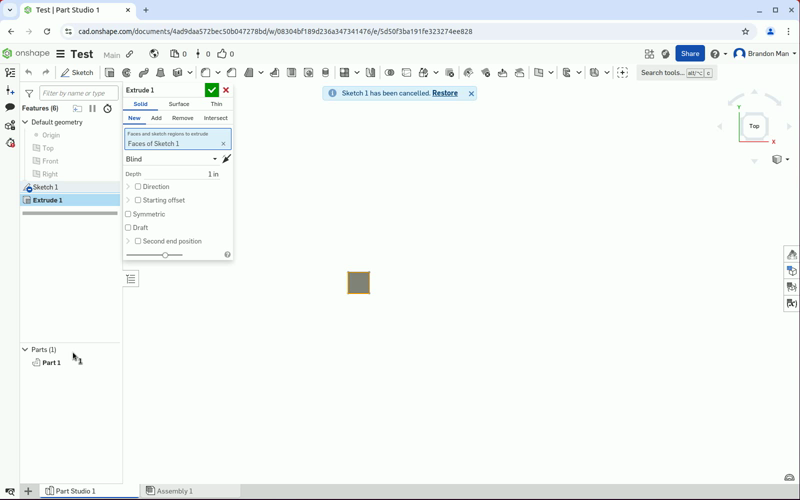
mouse_move(143, 106)
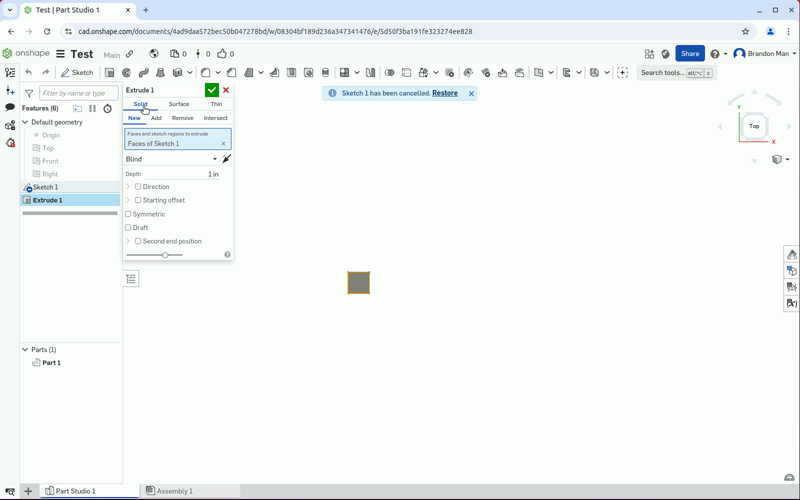
click(143, 106)
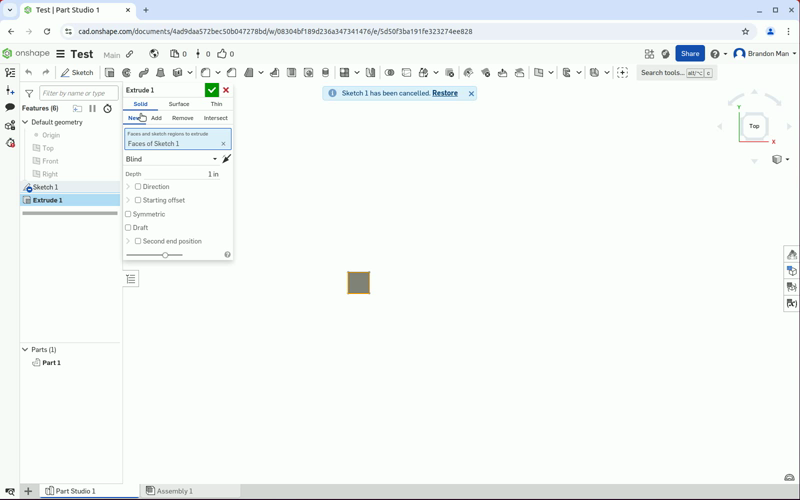
mouse_move(137, 120)
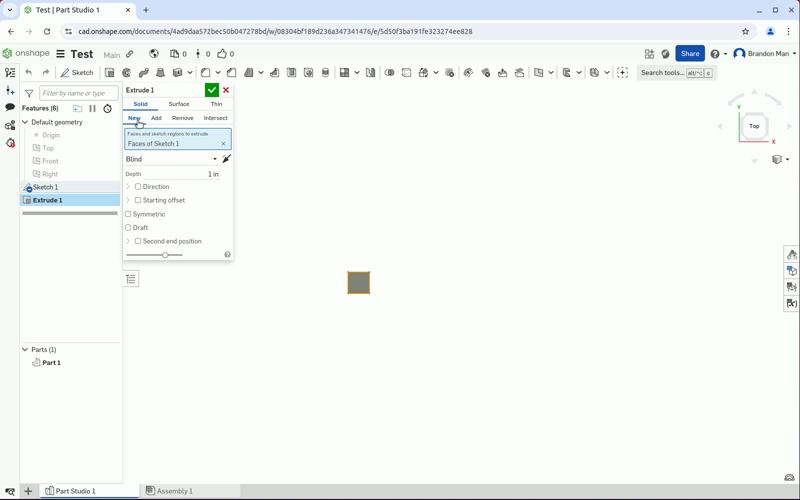
click(137, 120)
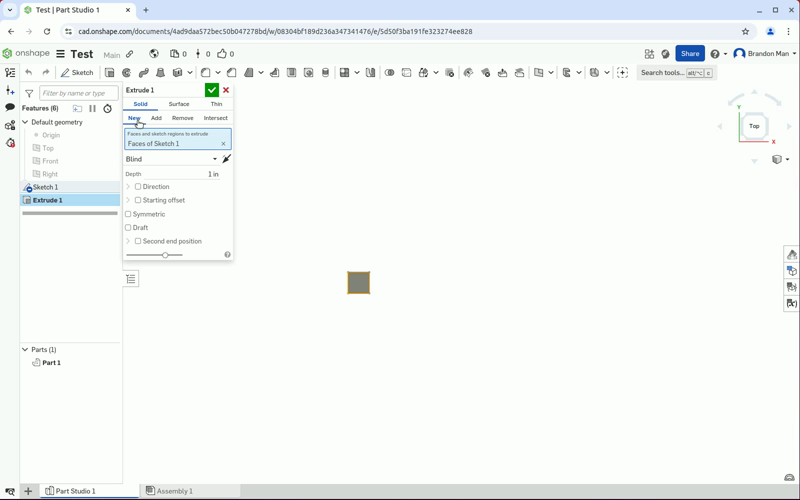
key(tab, 4)
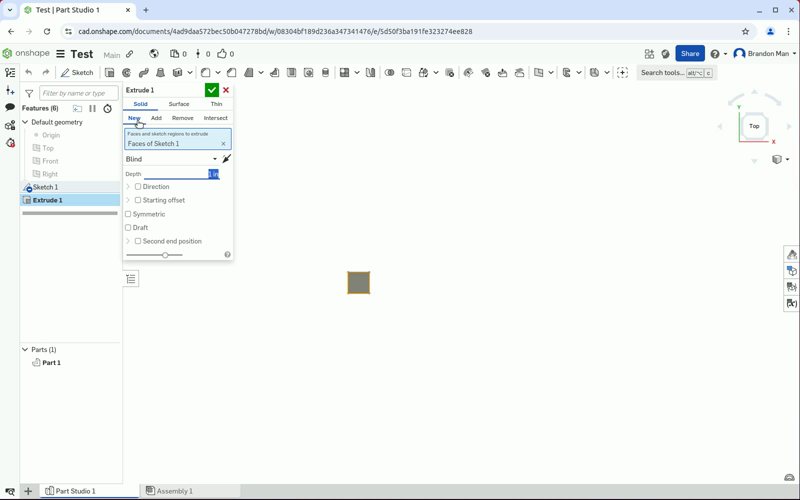
text(4.092)
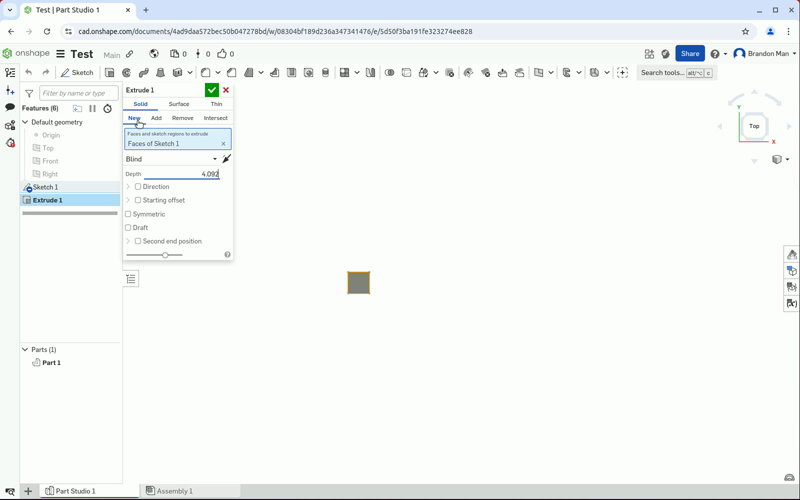
key(enter)
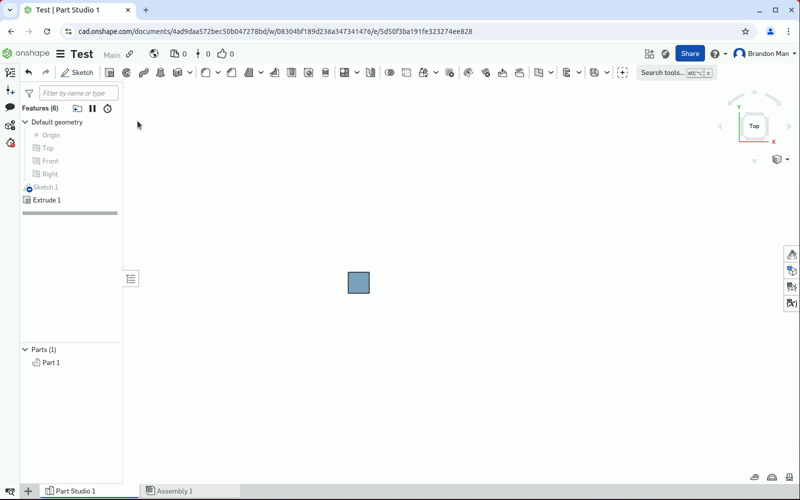
key(shift+h)
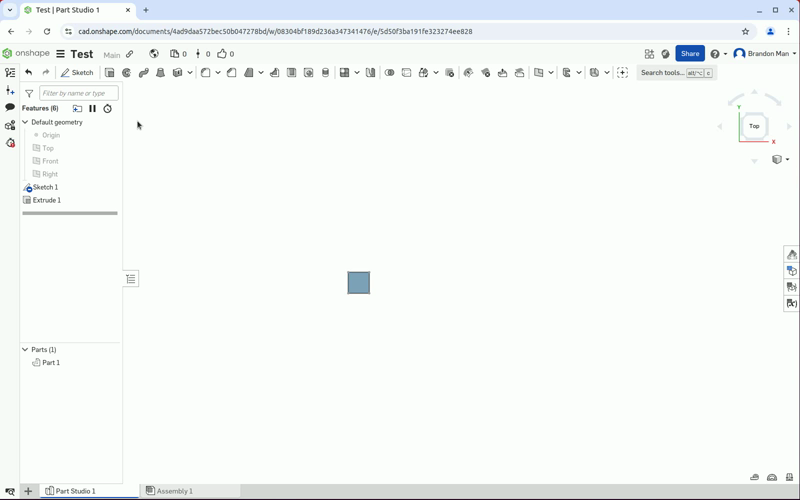
key(shift+h)
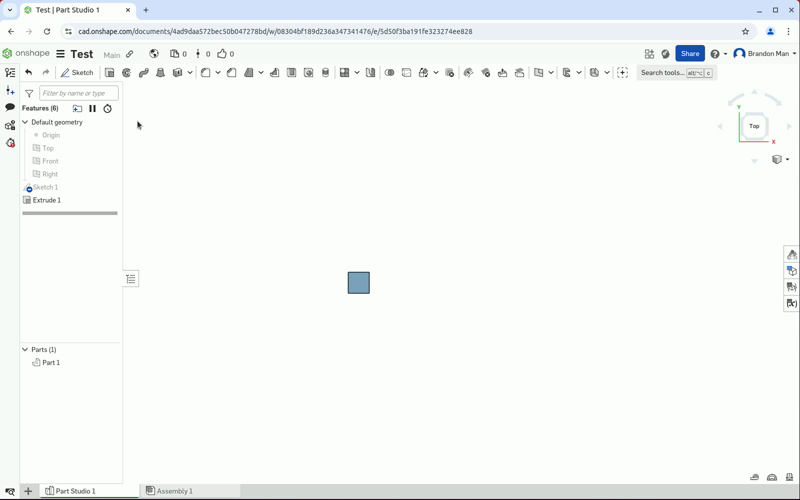
mouse_move(73, 189)
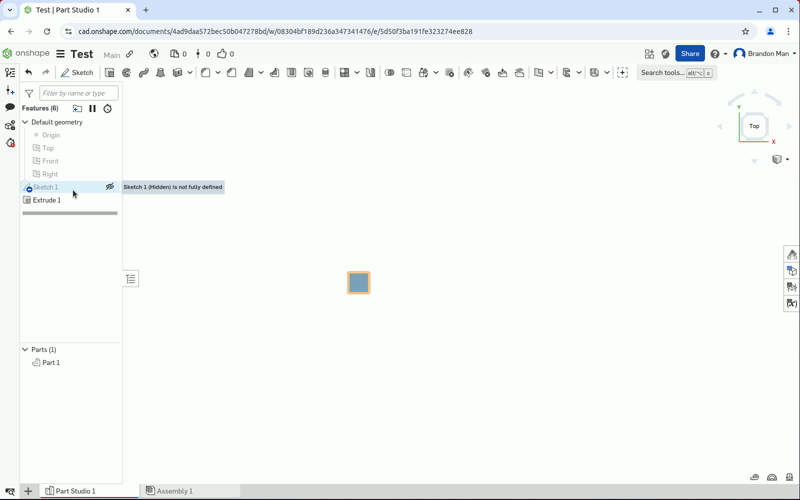
click(73, 189)
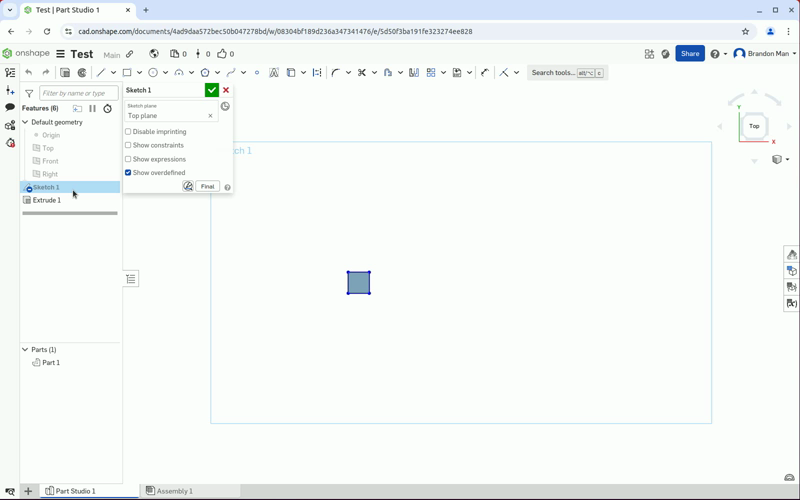
mouse_move(229, 92)
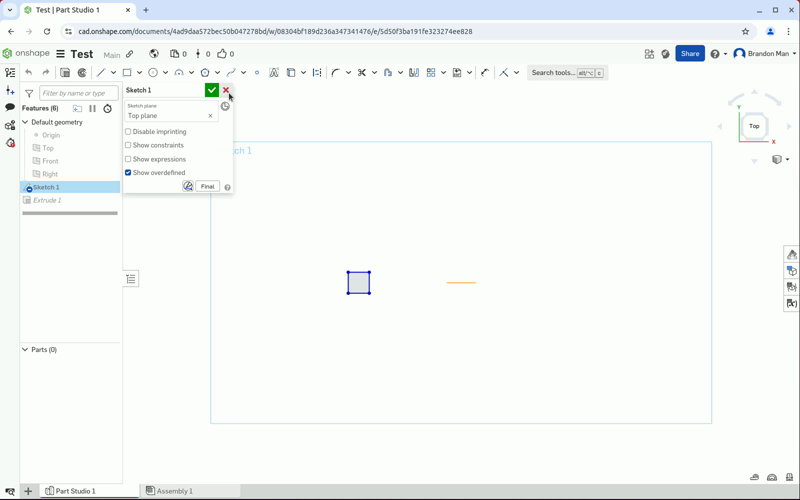
click(229, 92)
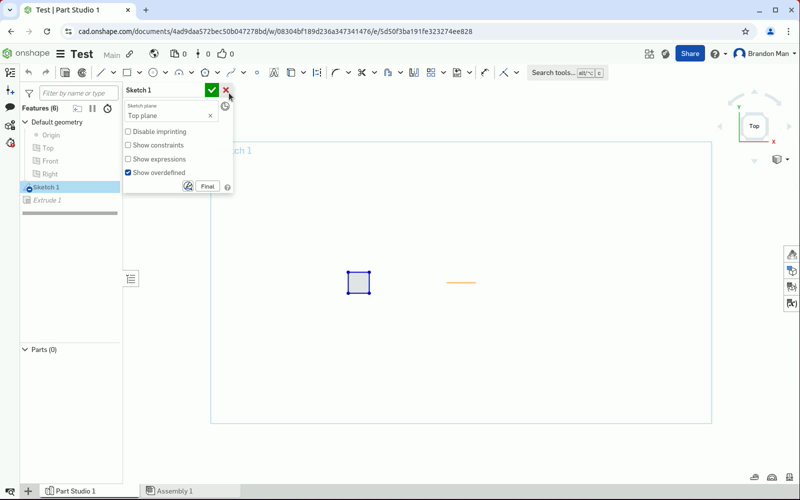
key(shift+s)
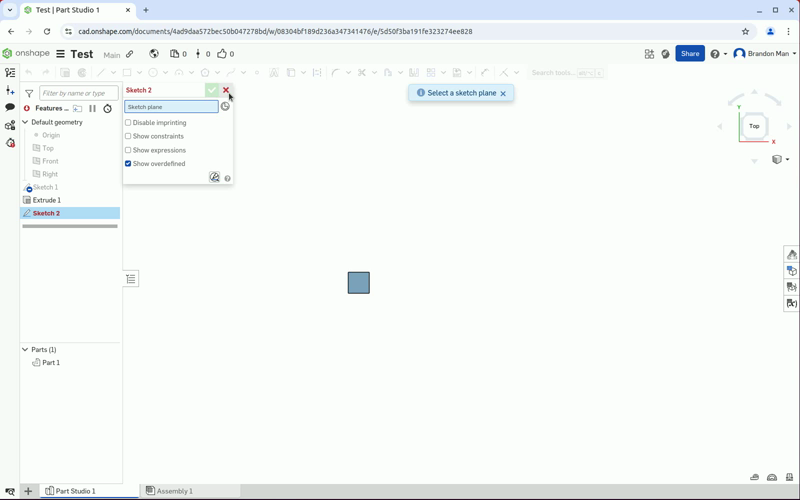
mouse_move(73, 150)
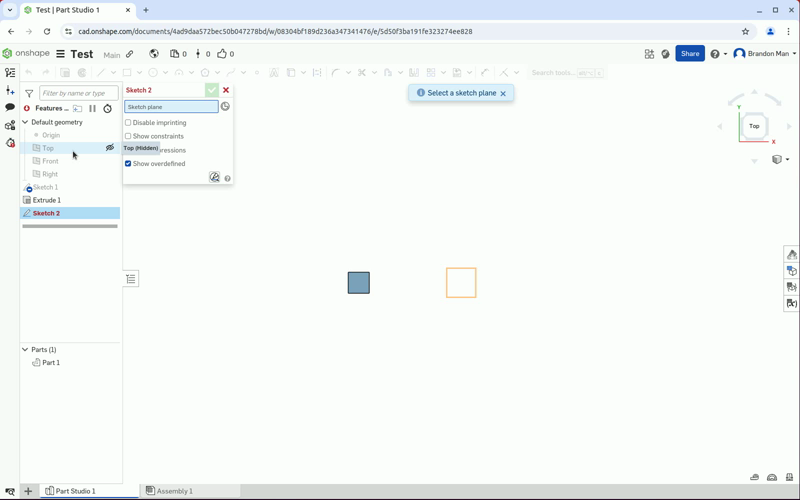
click(73, 150)
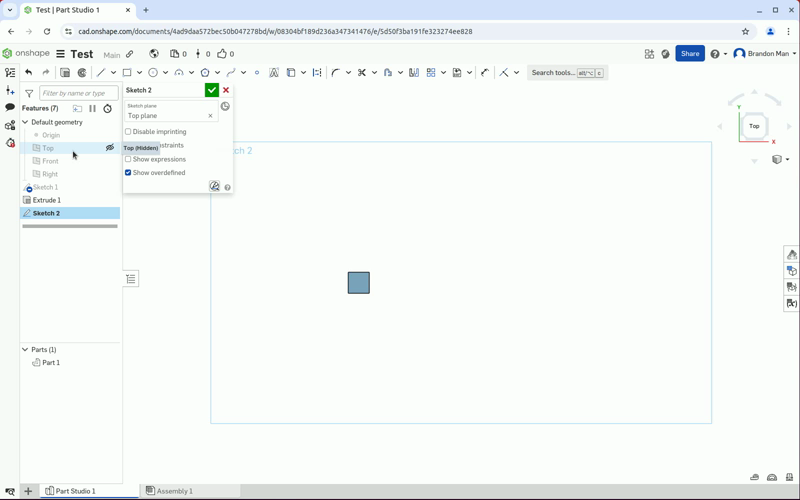
mouse_move(73, 352)
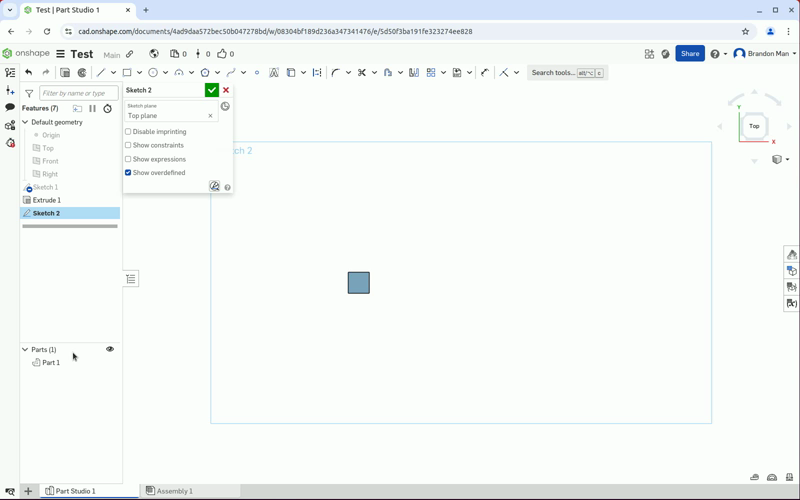
key(y)
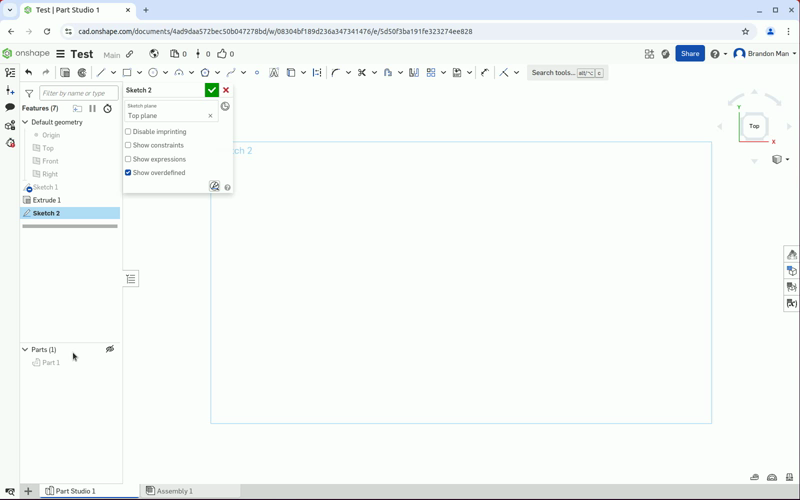
key(l)
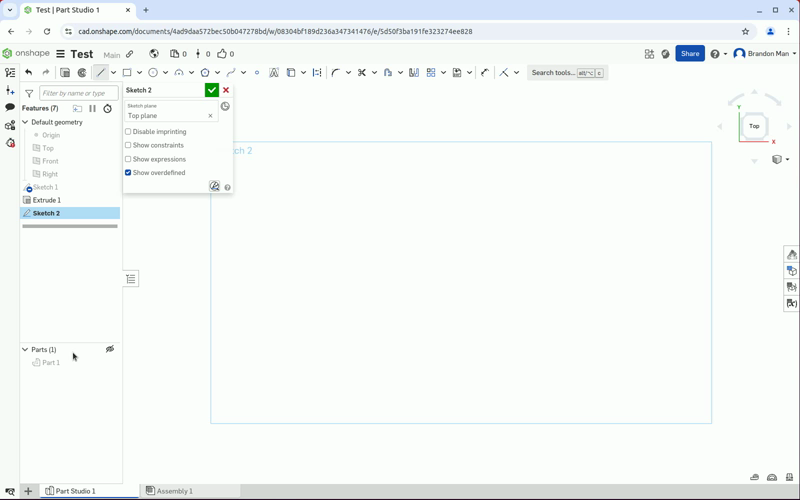
key_down(shift)
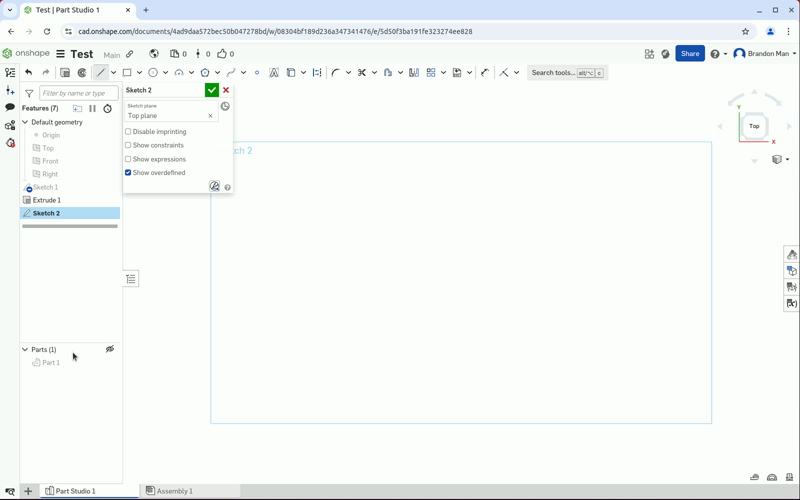
mouse_move(389, 293)
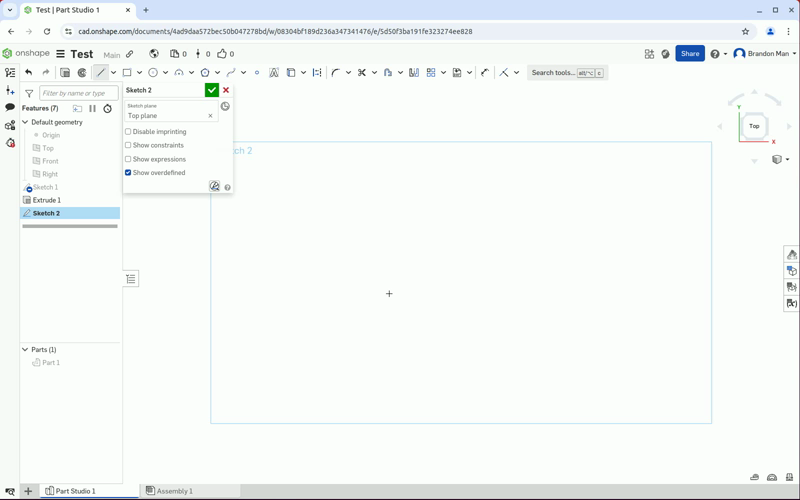
click(389, 293)
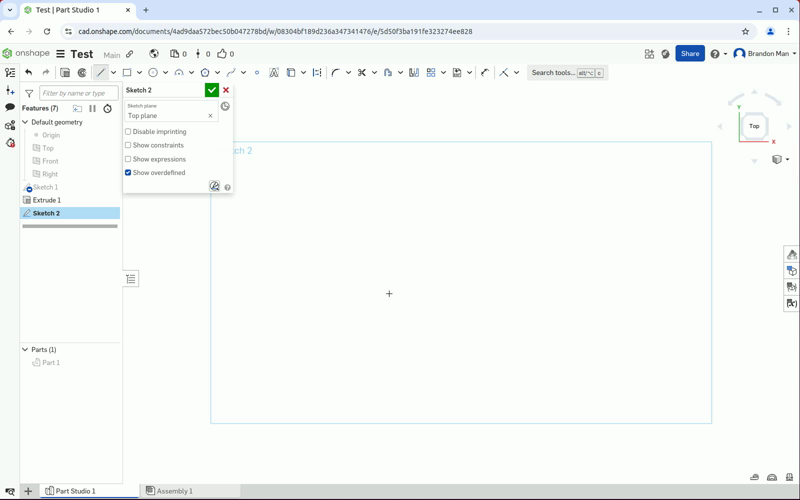
key_up(shift)
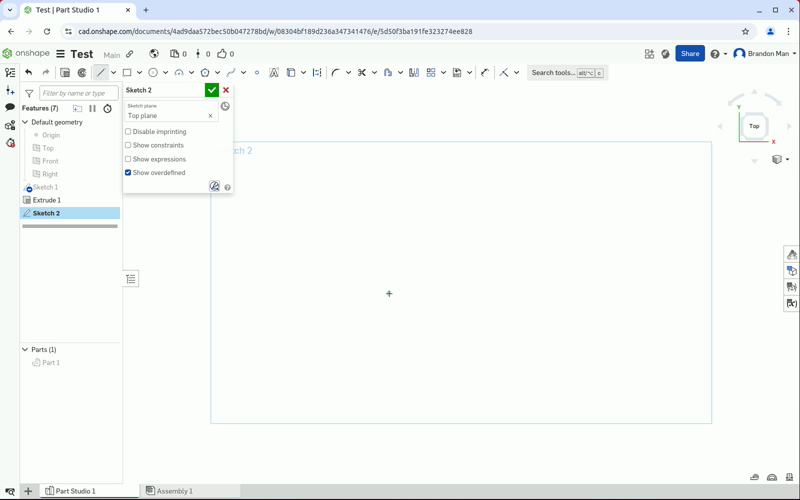
key_down(shift)
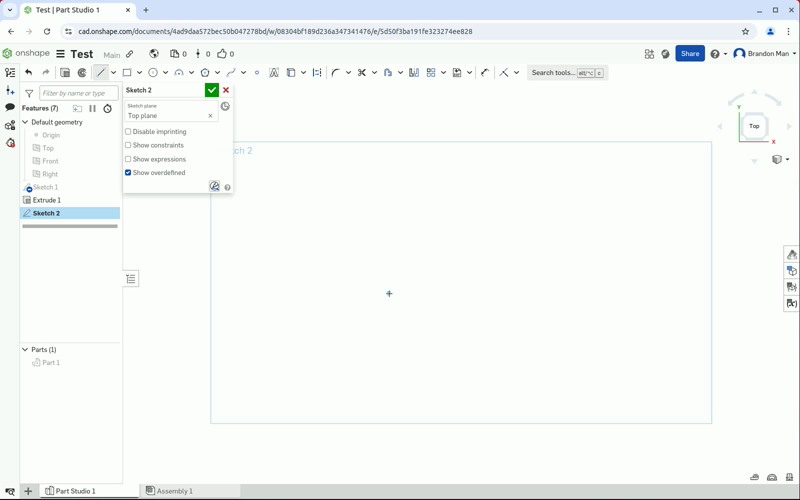
mouse_move(419, 293)
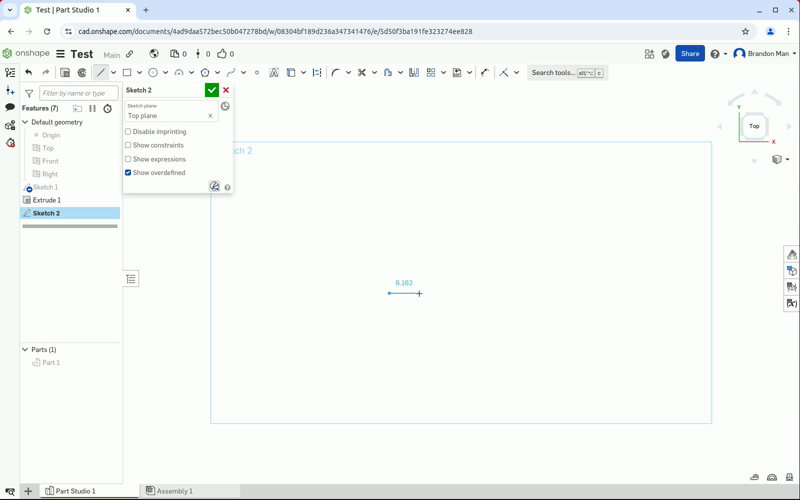
mouse_move(410, 293)
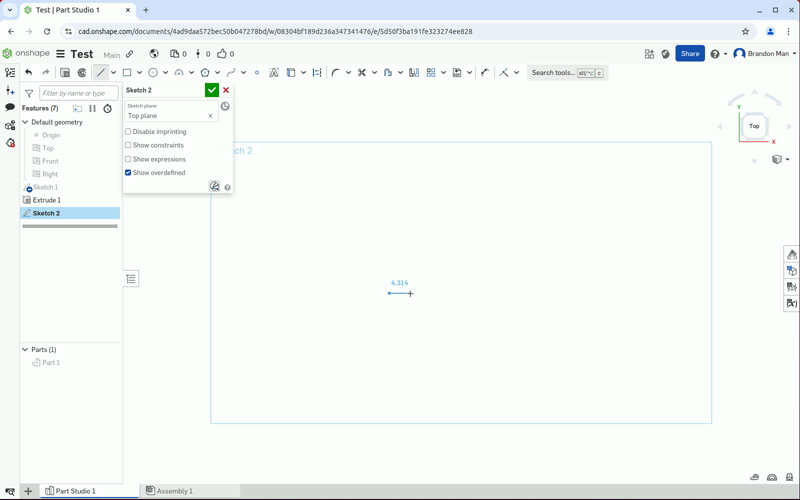
click(410, 293)
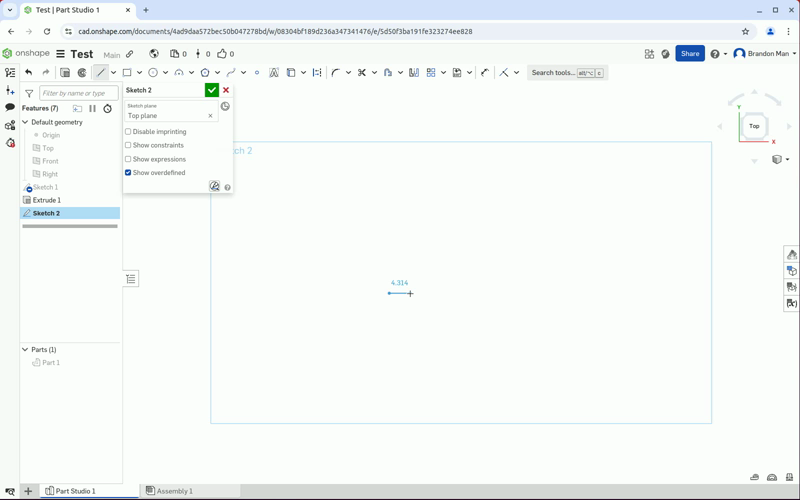
key_up(shift)
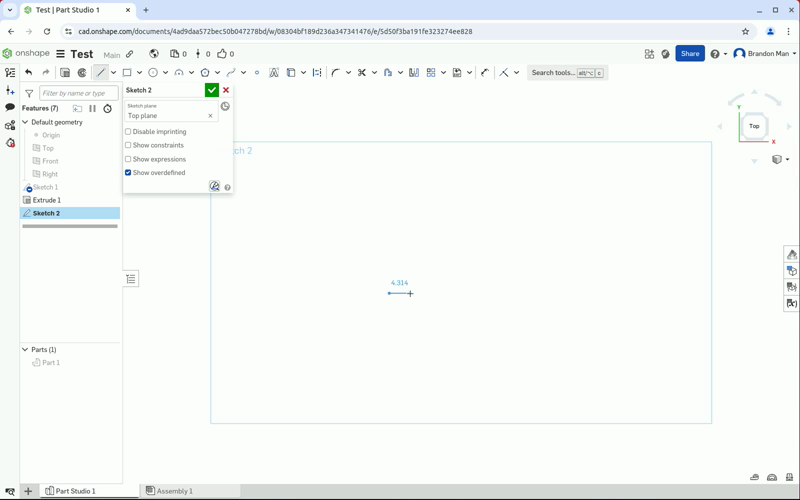
key_down(shift)
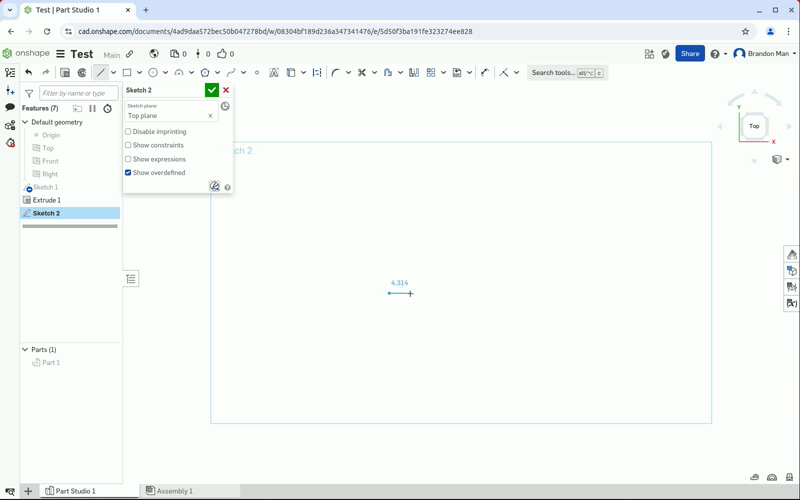
mouse_move(440, 293)
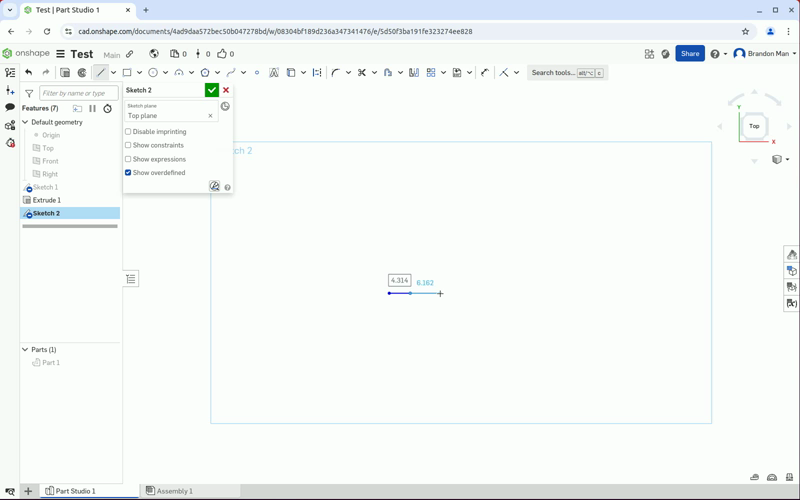
mouse_move(410, 272)
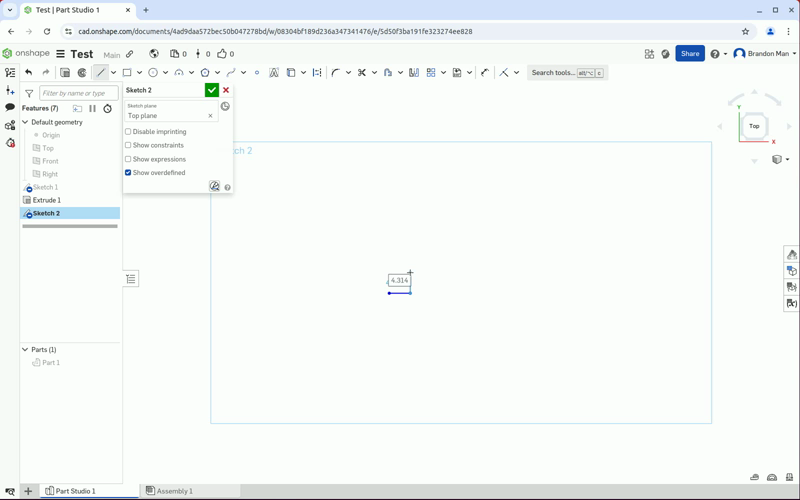
click(410, 272)
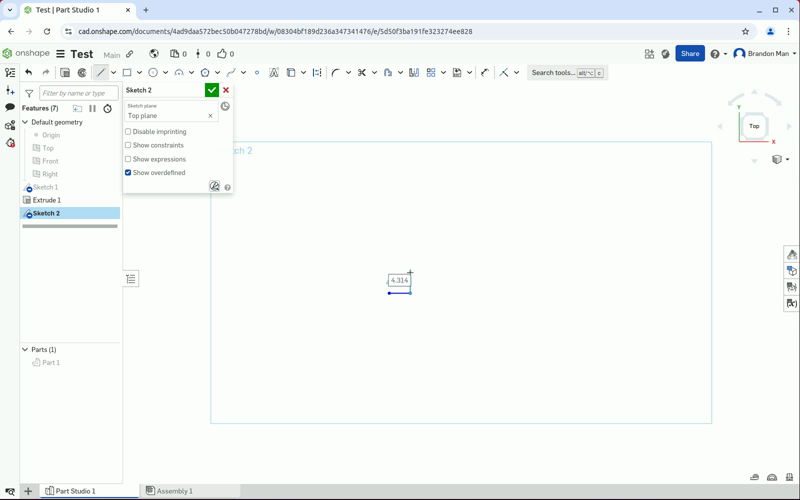
key_up(shift)
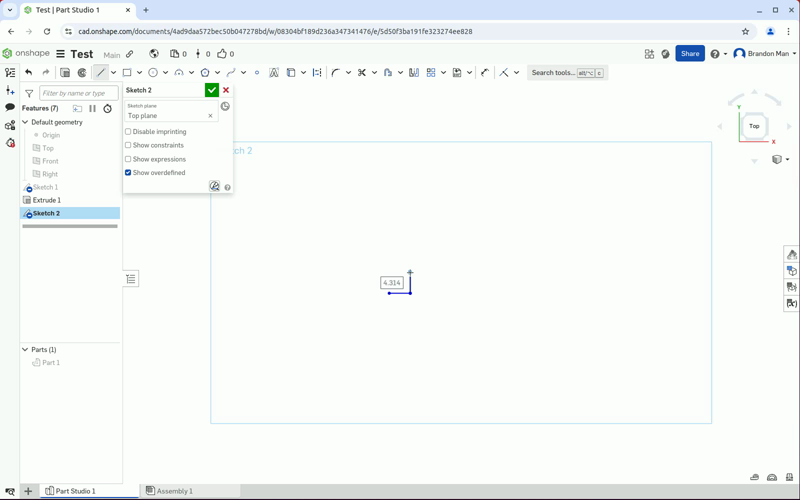
key_down(shift)
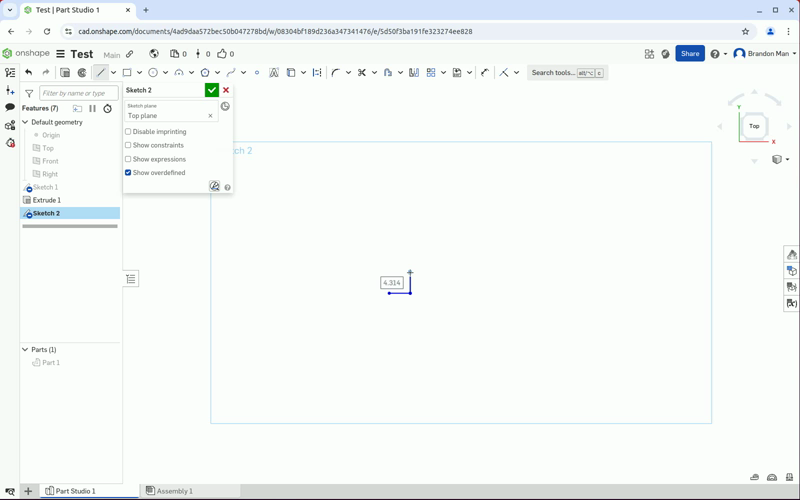
mouse_move(440, 272)
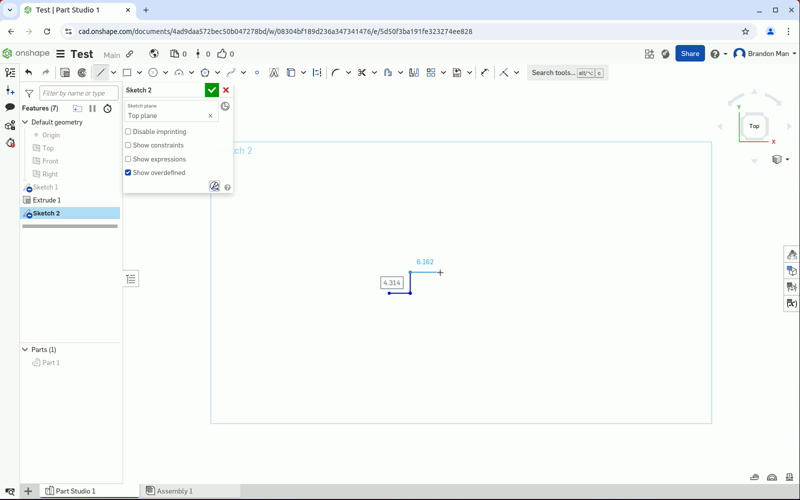
mouse_move(389, 272)
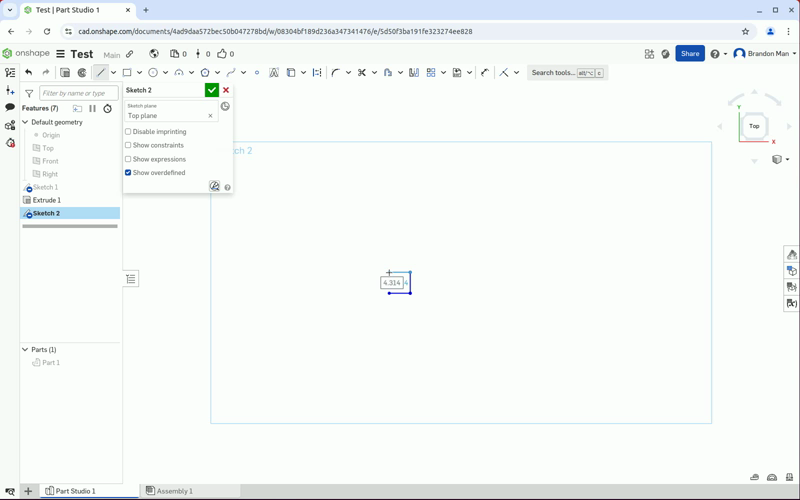
click(389, 272)
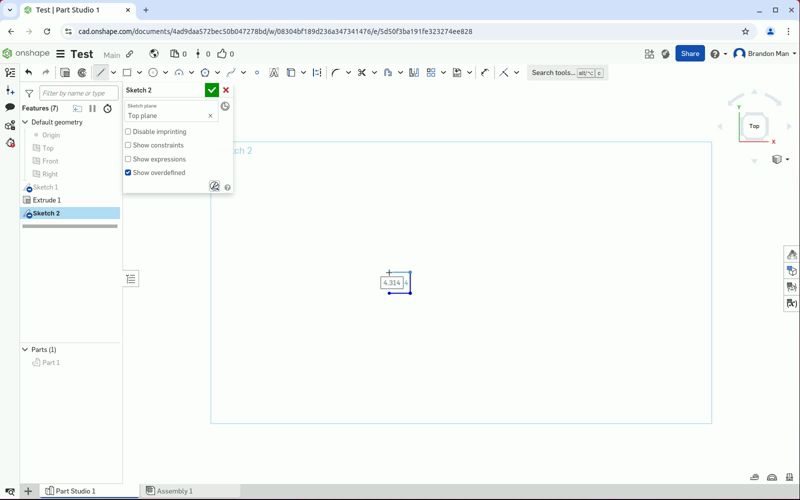
key_up(shift)
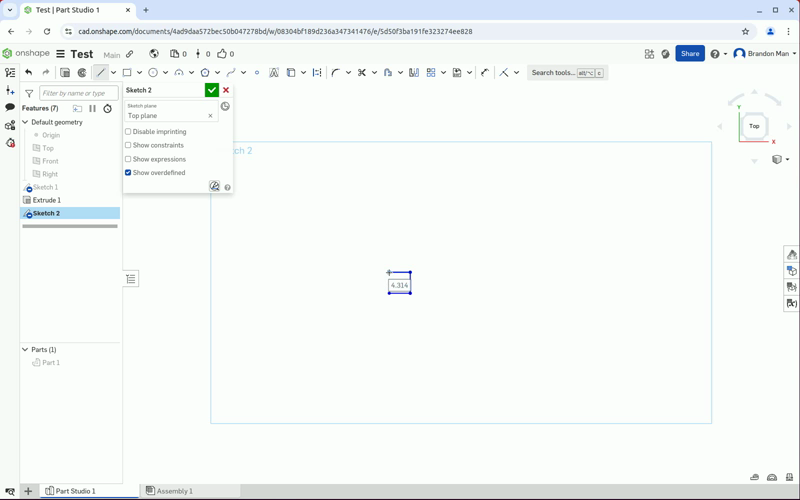
mouse_move(419, 272)
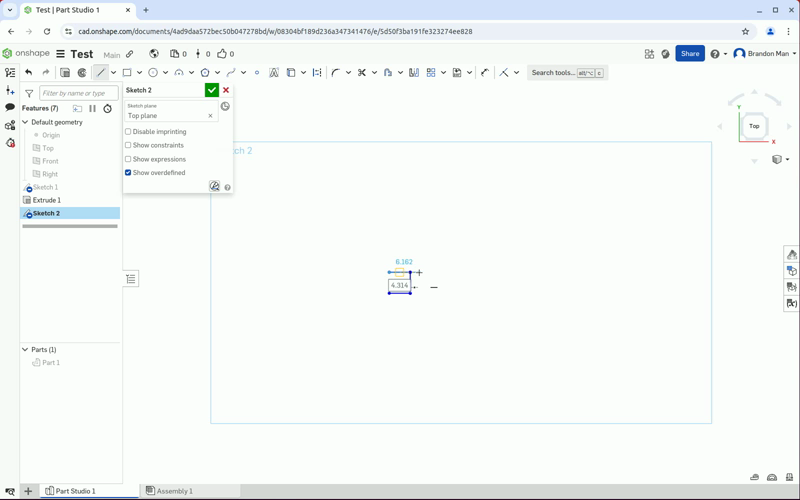
key_down(shift)
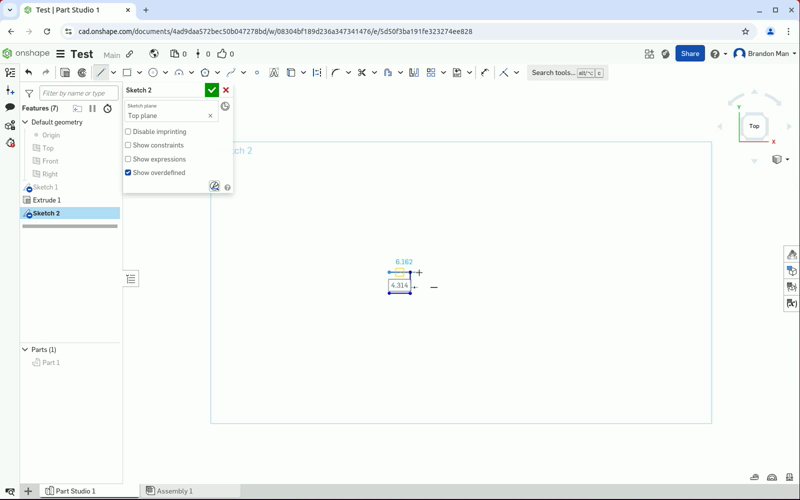
mouse_move(389, 293)
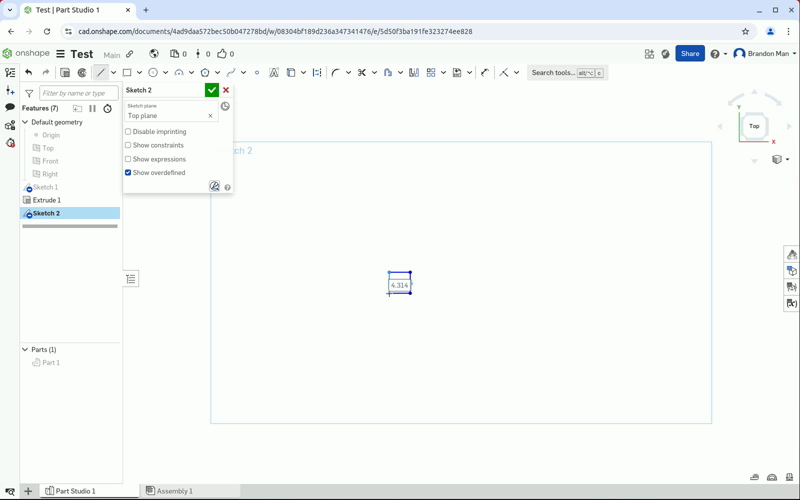
key_up(shift)
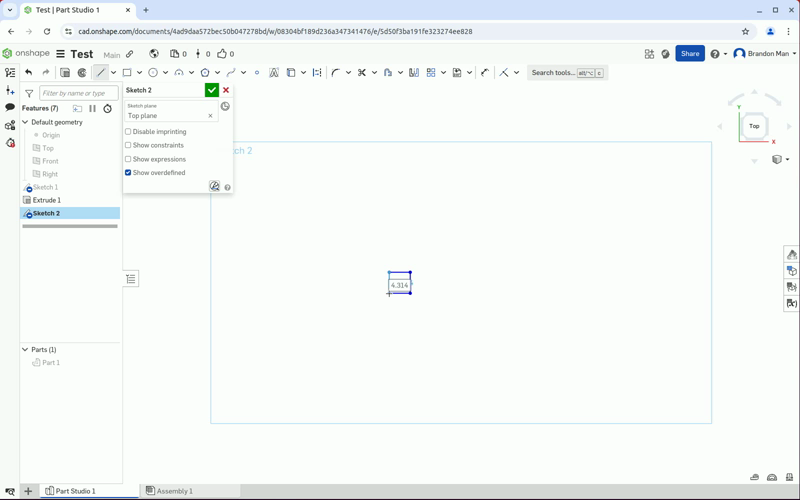
click(389, 293)
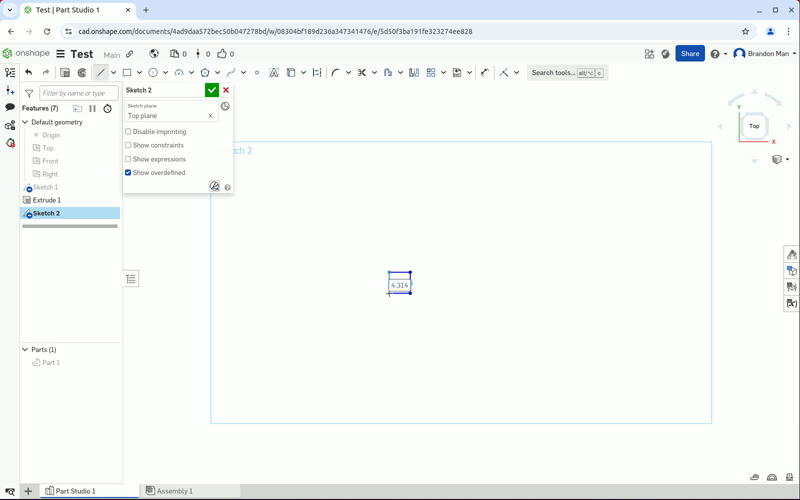
key(esc)
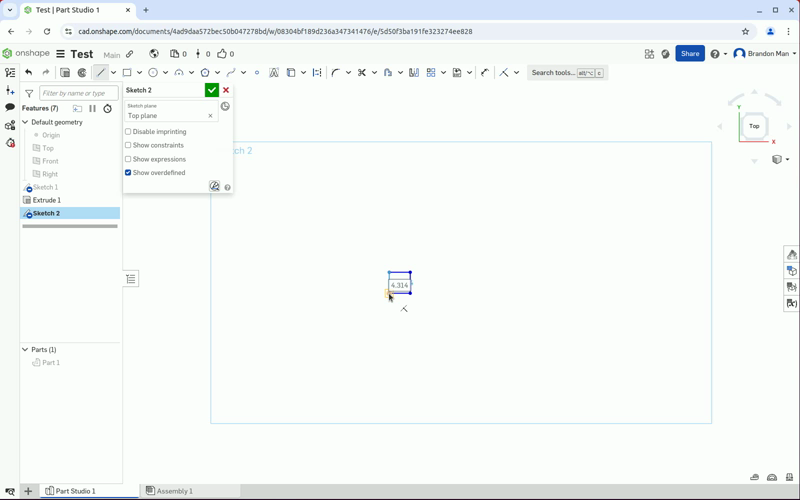
mouse_move(402, 290)
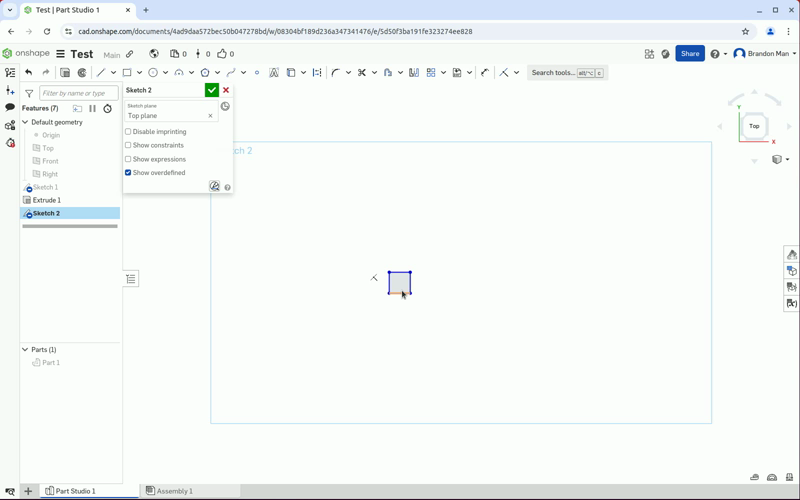
scroll(6)
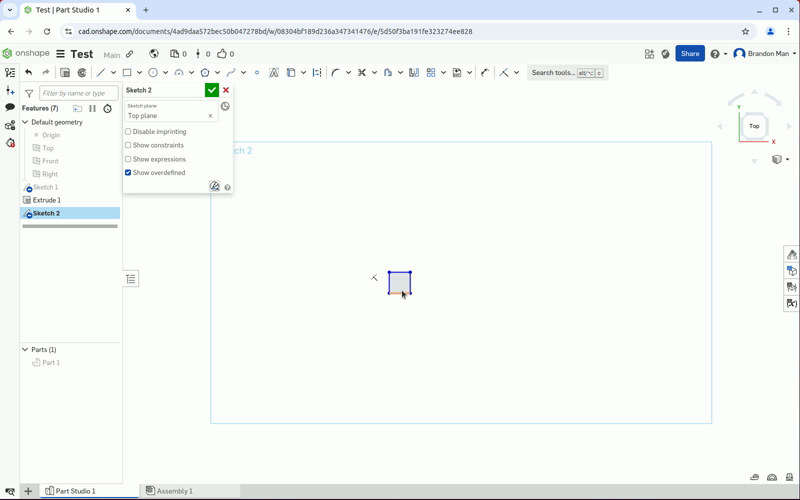
scroll(6)
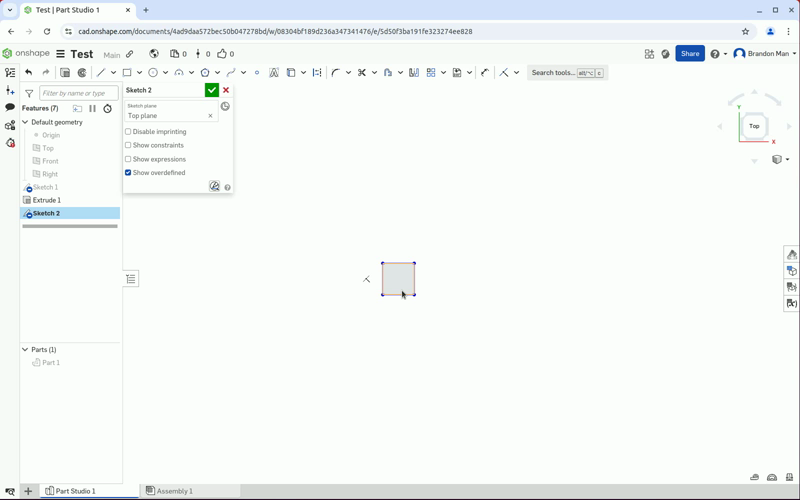
scroll(6)
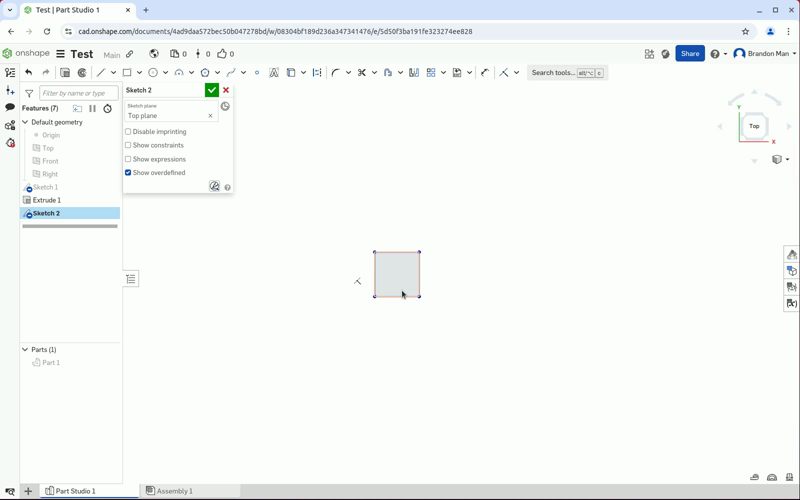
scroll(6)
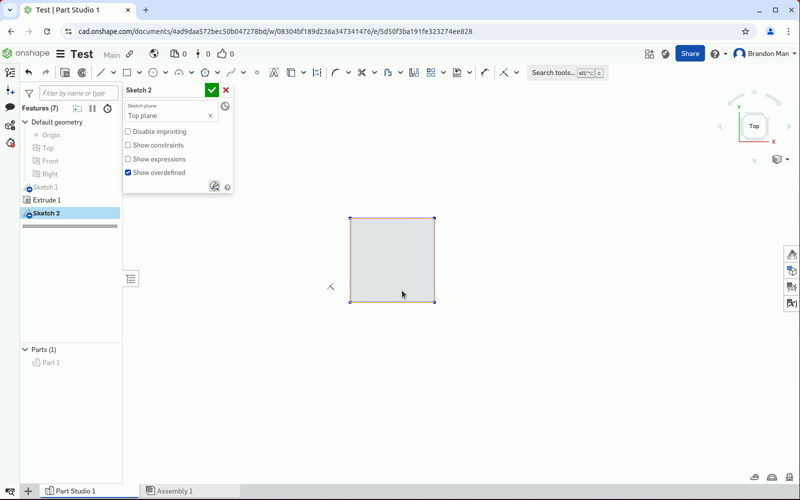
scroll(6)
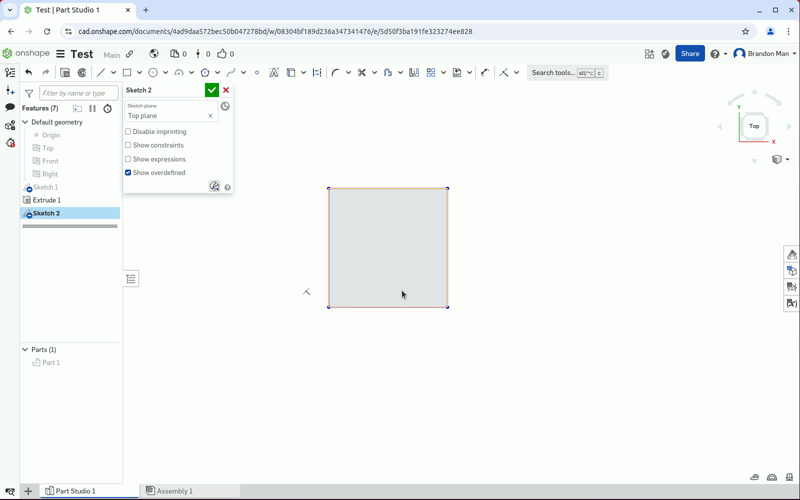
scroll(6)
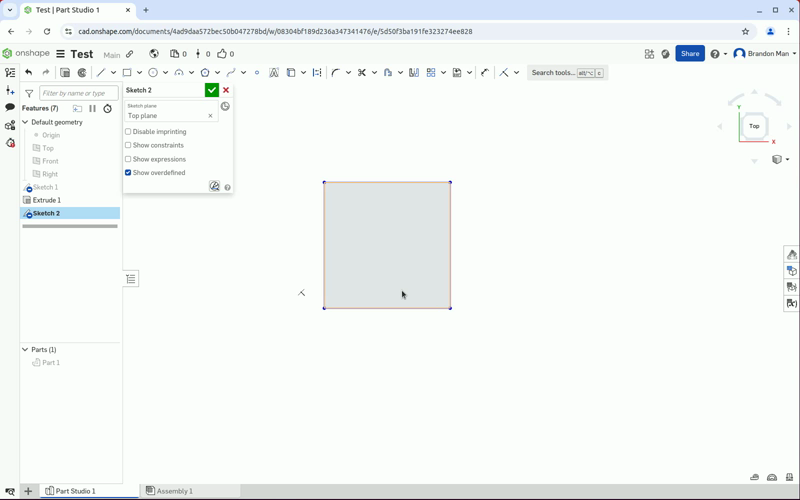
scroll(6)
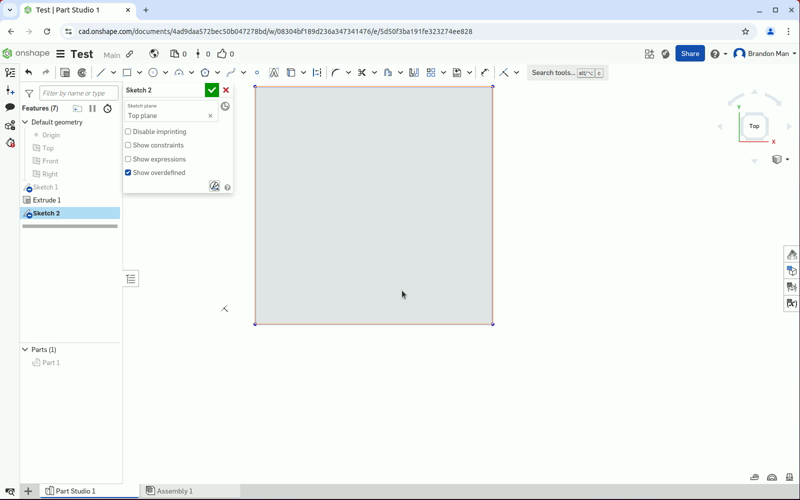
click(402, 290)
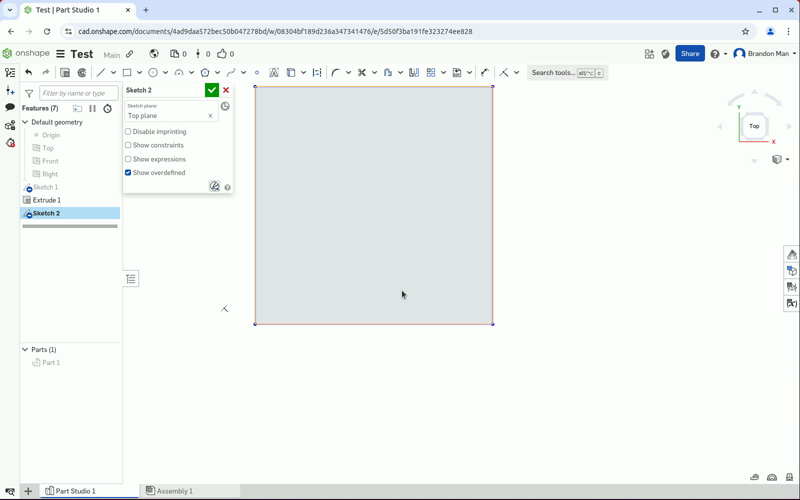
scroll(-6)
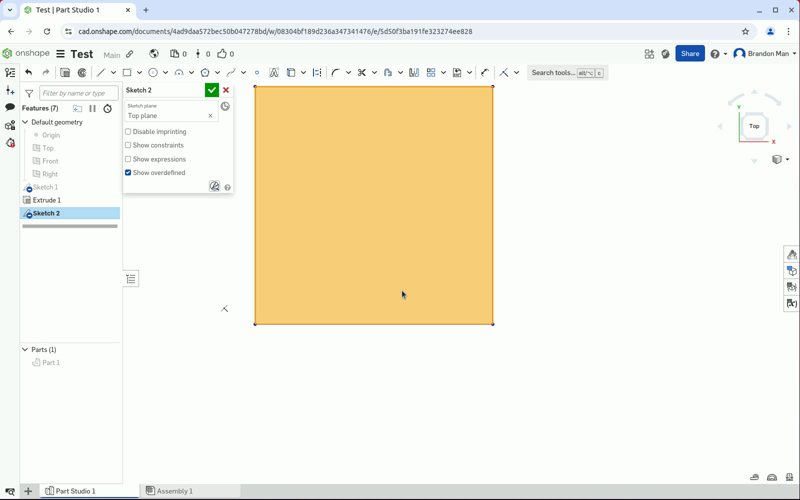
scroll(-6)
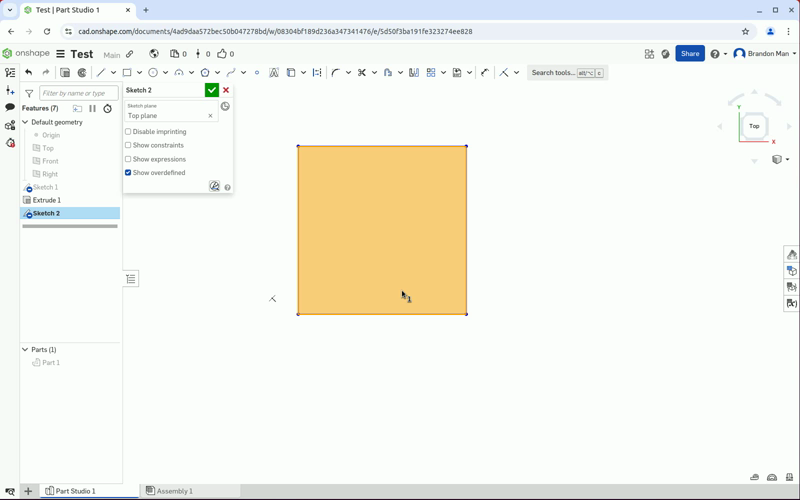
scroll(-6)
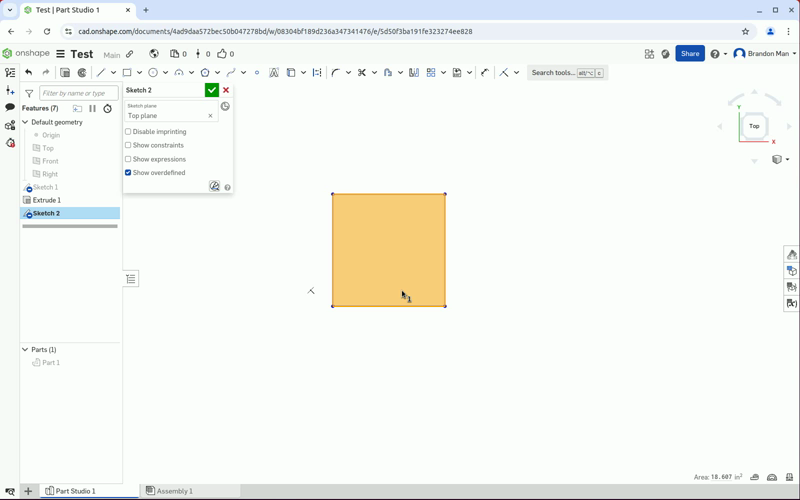
scroll(-6)
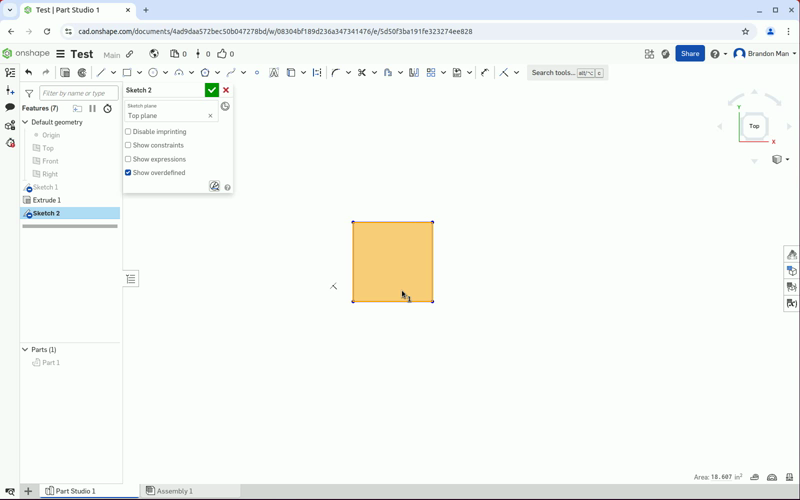
scroll(-6)
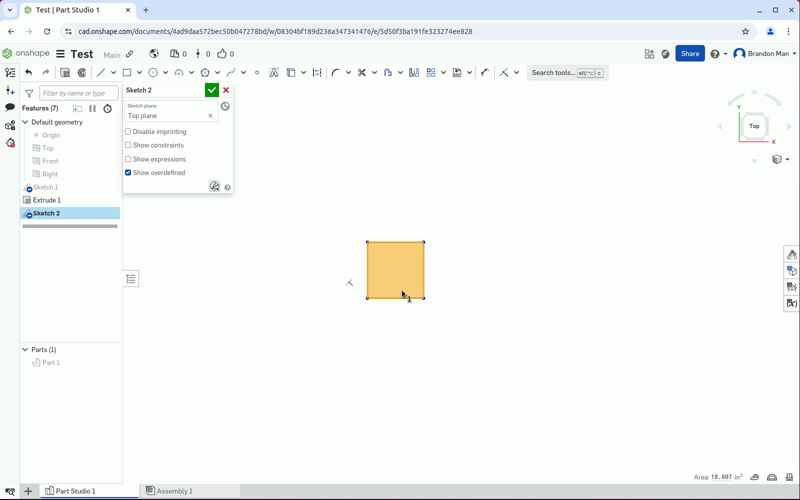
scroll(-6)
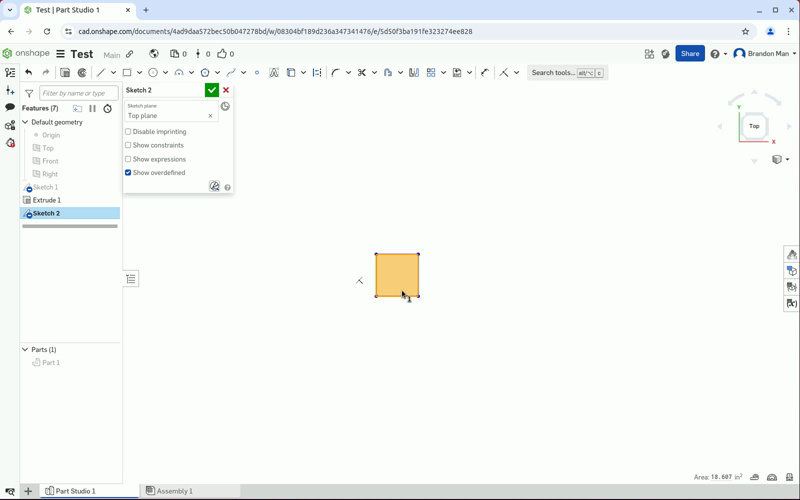
scroll(-6)
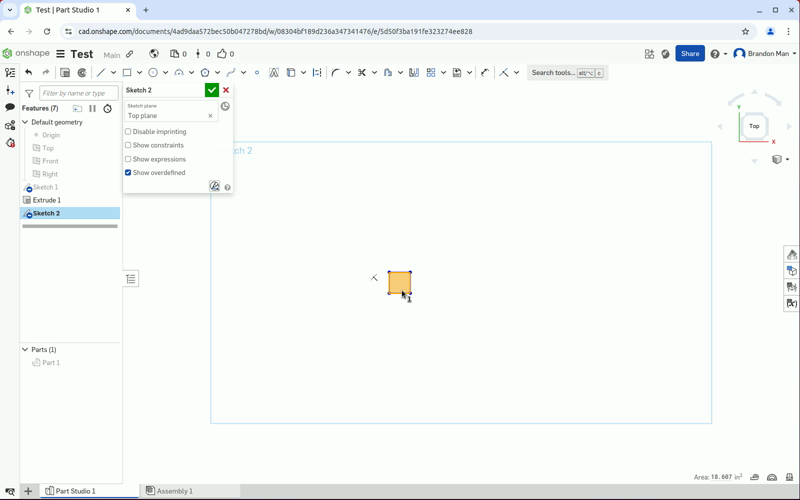
mouse_move(73, 352)
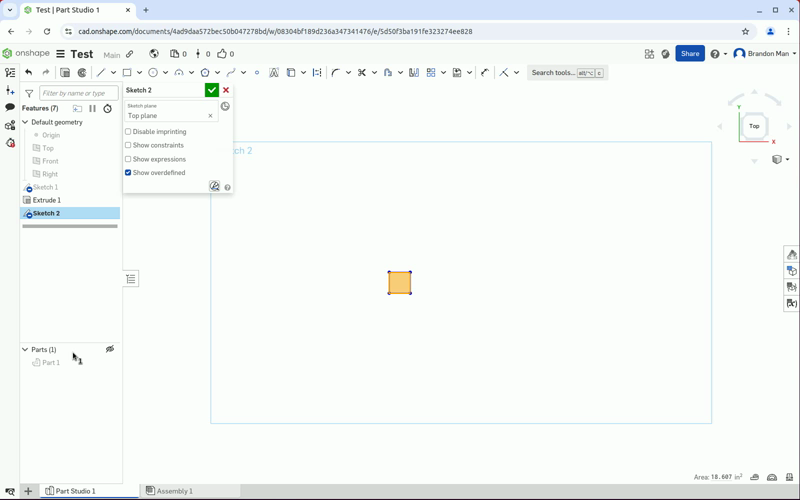
key(shift+y)
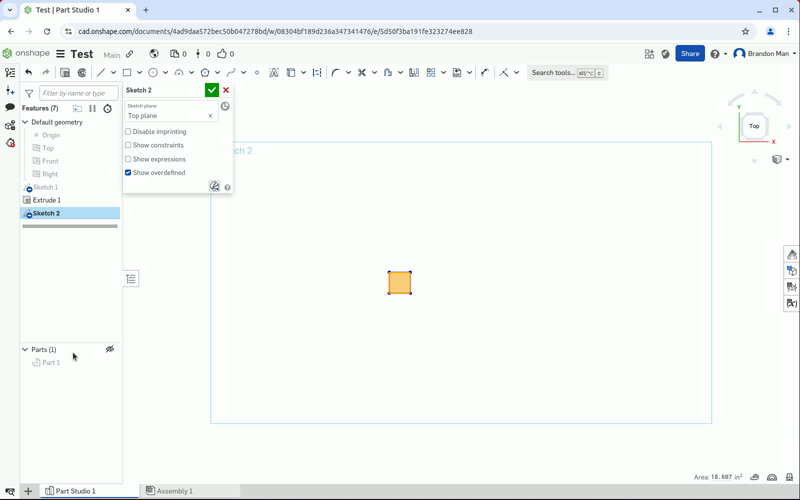
key(shift+e)
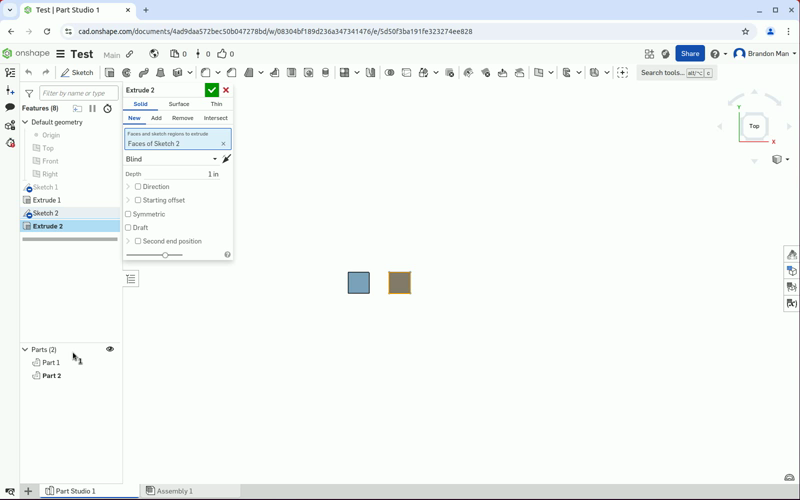
mouse_move(143, 106)
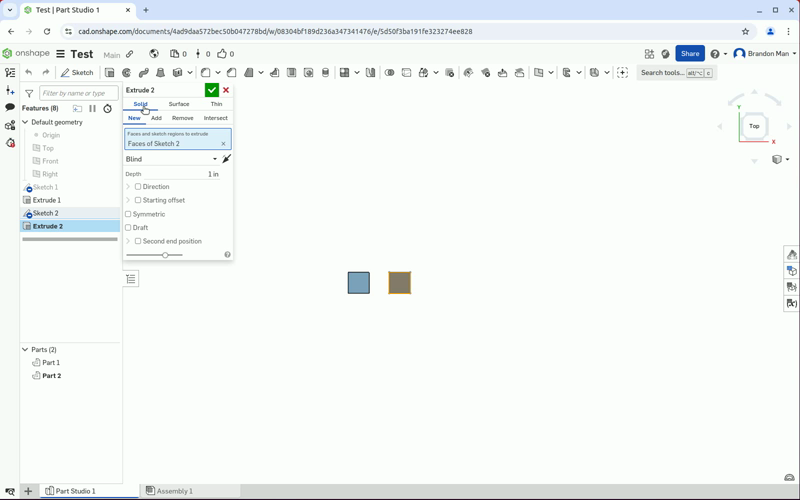
click(143, 106)
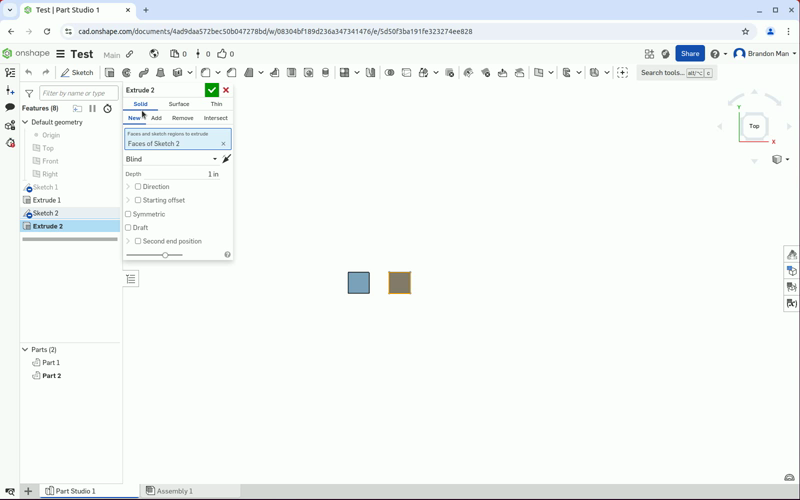
mouse_move(137, 120)
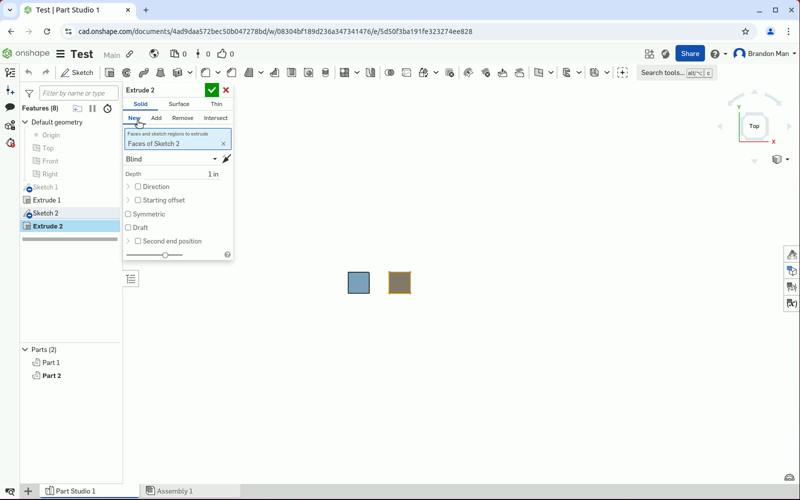
click(137, 120)
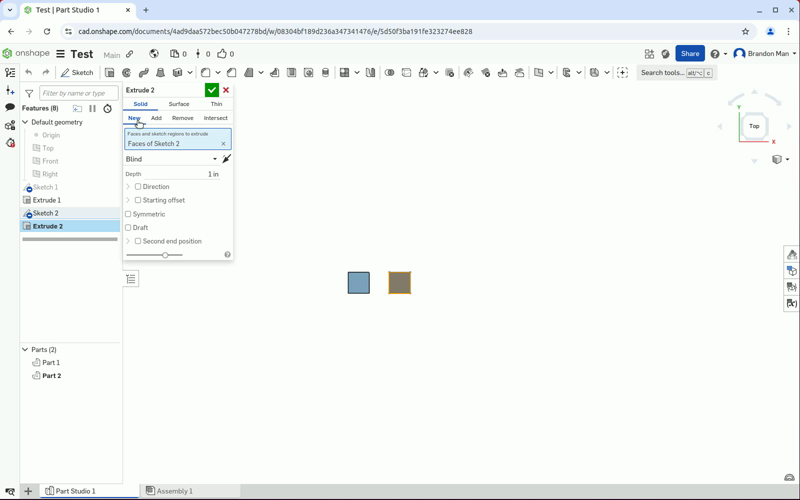
key(tab, 4)
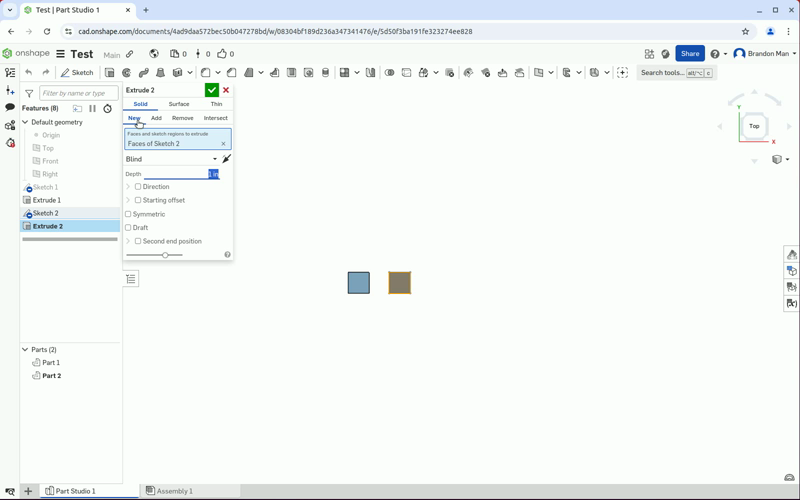
text(4.092)
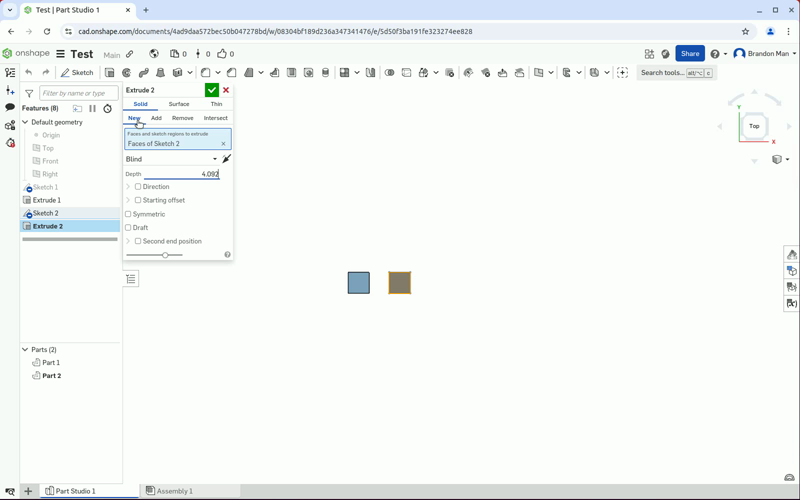
key(enter)
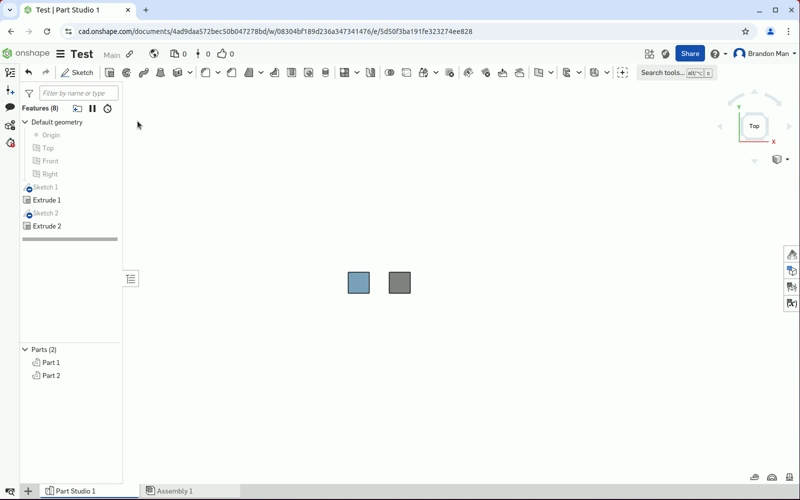
key(shift+h)
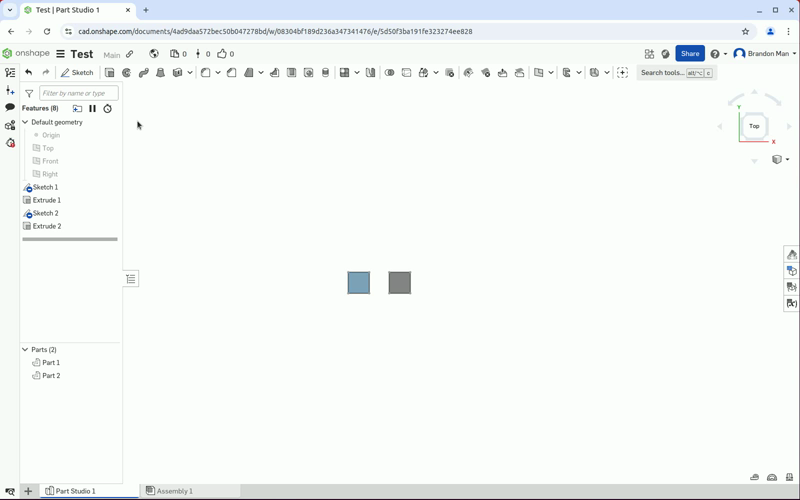
key(shift+h)
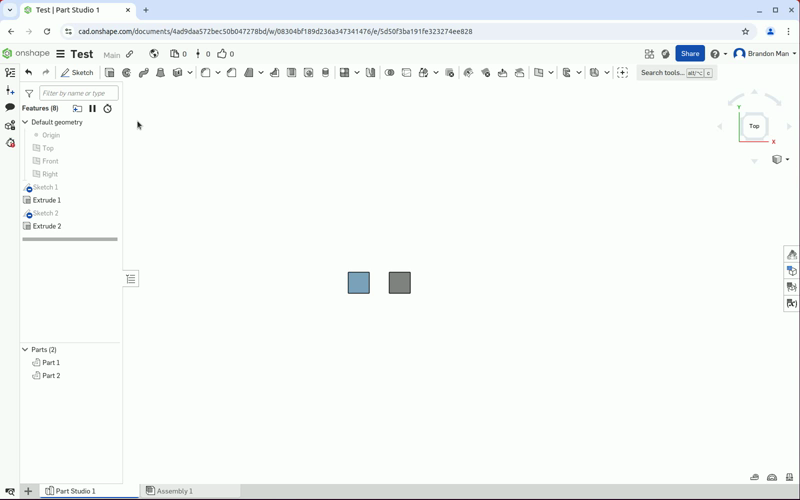
mouse_move(73, 189)
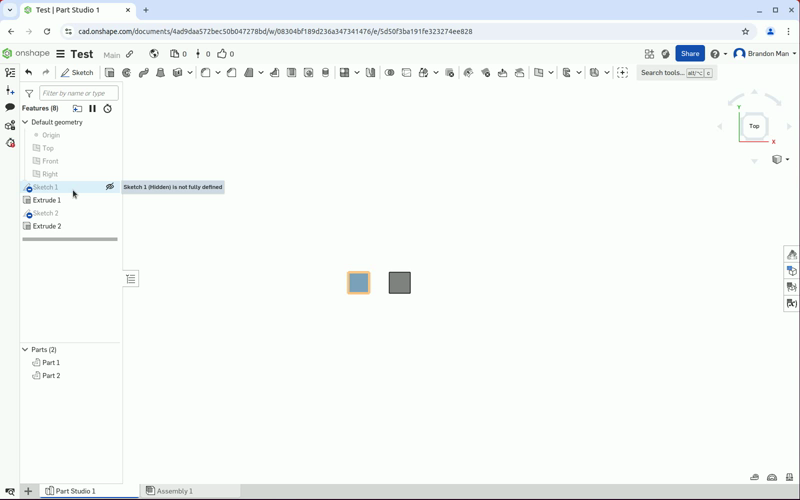
click(73, 189)
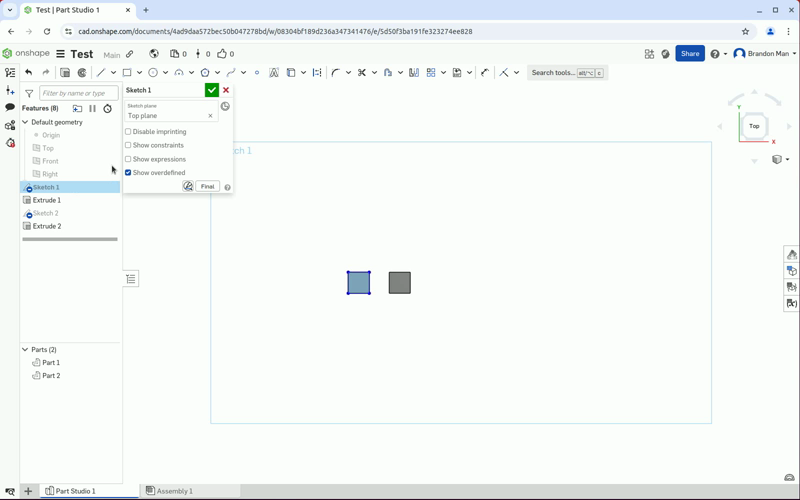
mouse_move(229, 92)
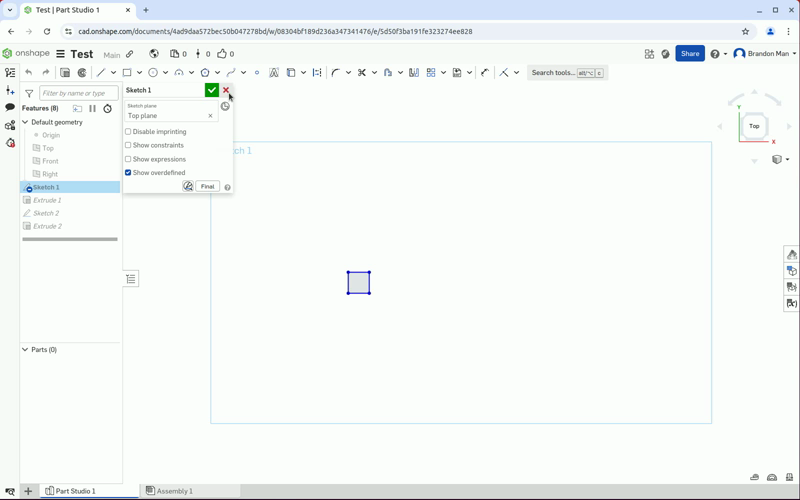
click(229, 92)
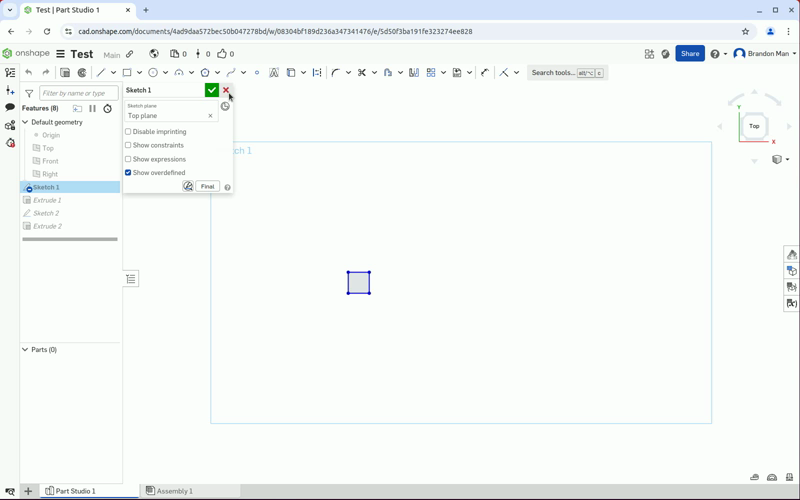
key(shift+s)
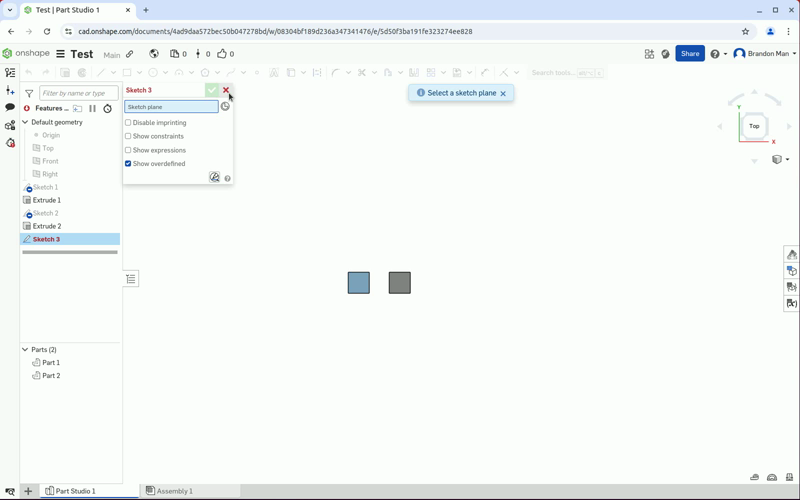
mouse_move(73, 150)
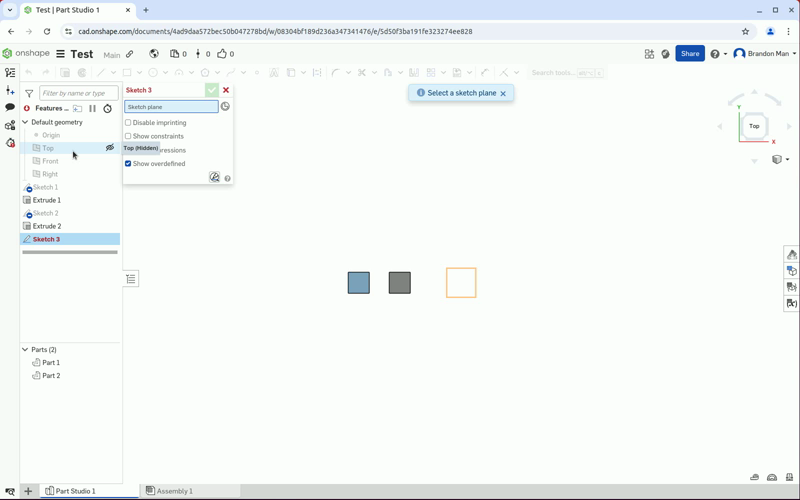
click(73, 150)
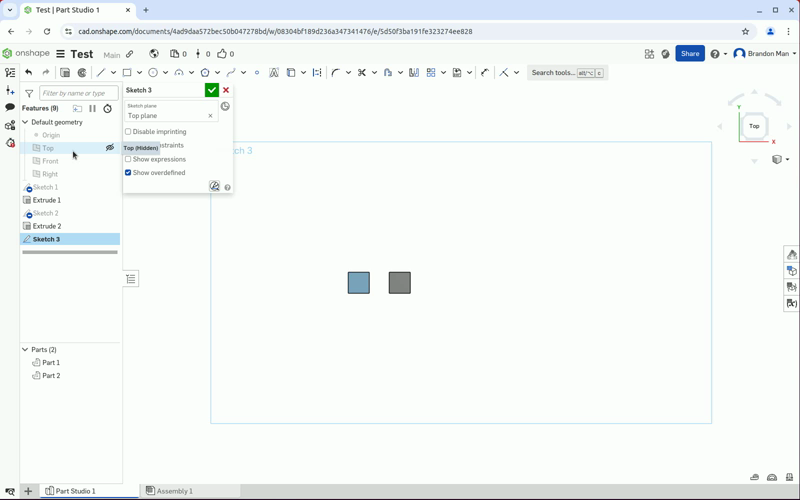
mouse_move(73, 352)
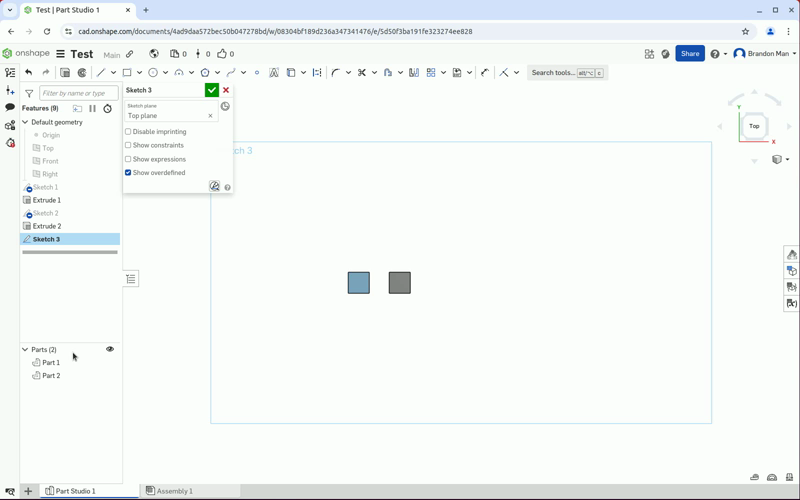
key(y)
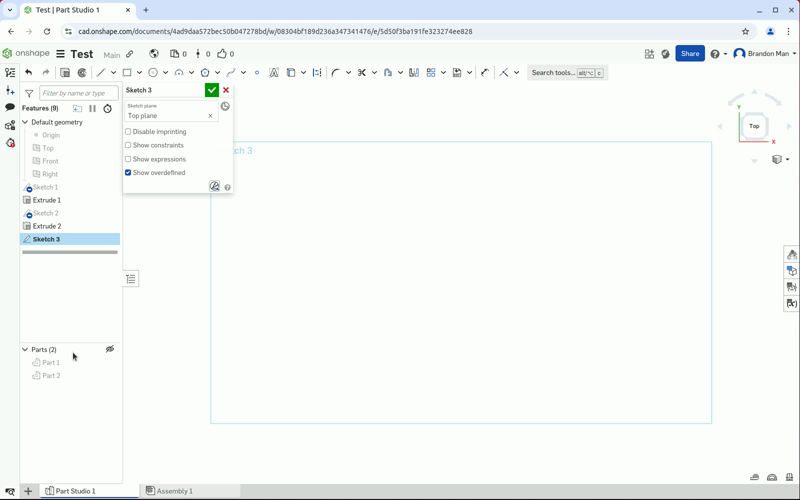
key(l)
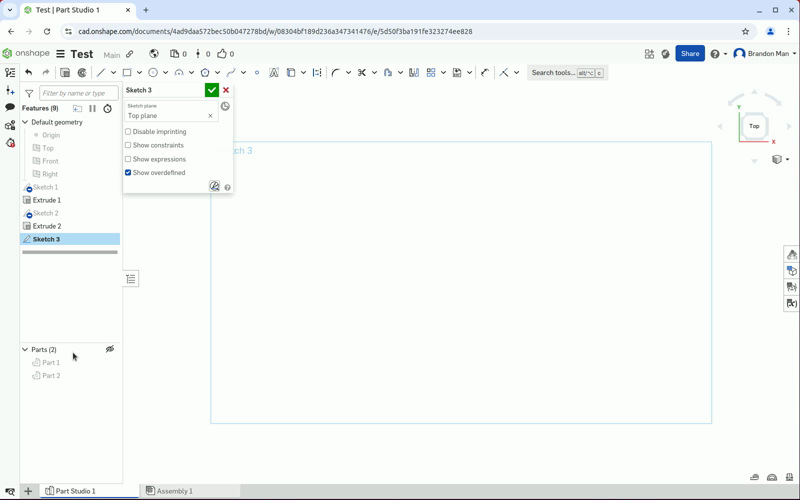
key_down(shift)
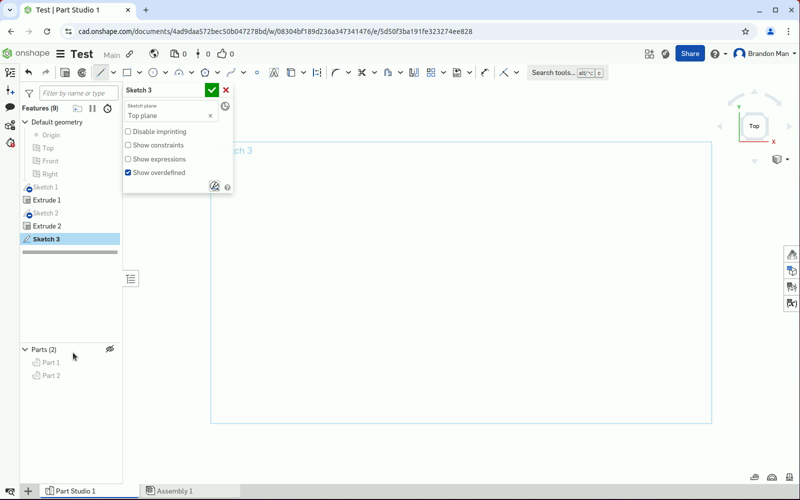
mouse_move(450, 293)
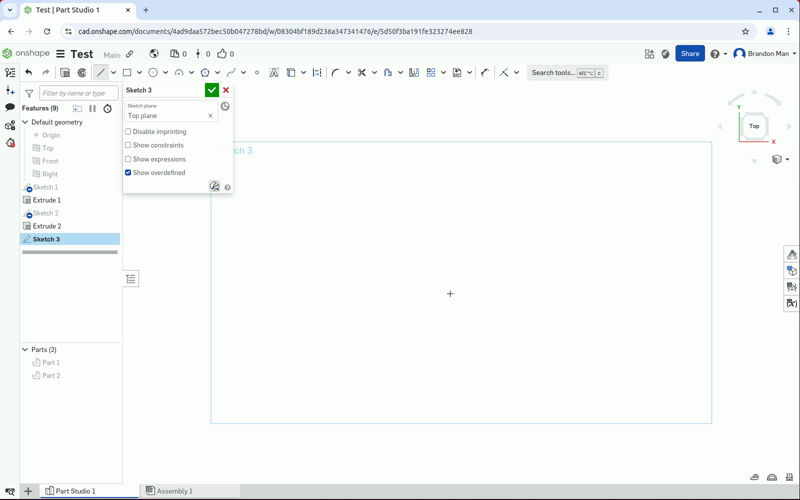
click(450, 293)
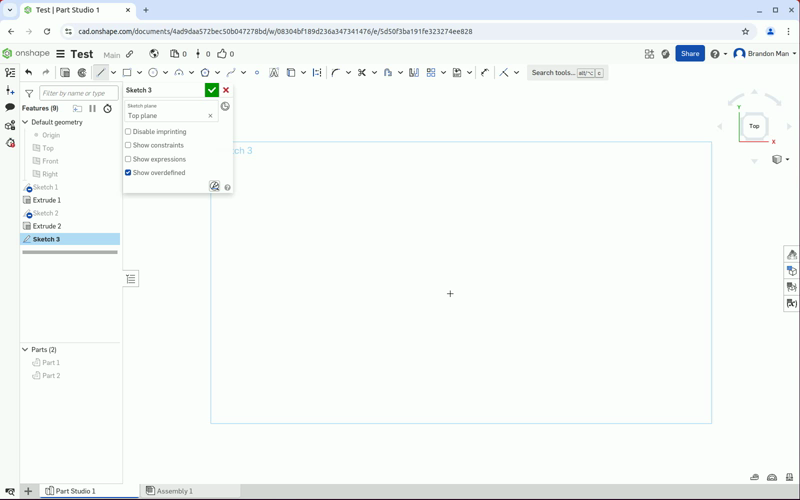
key_up(shift)
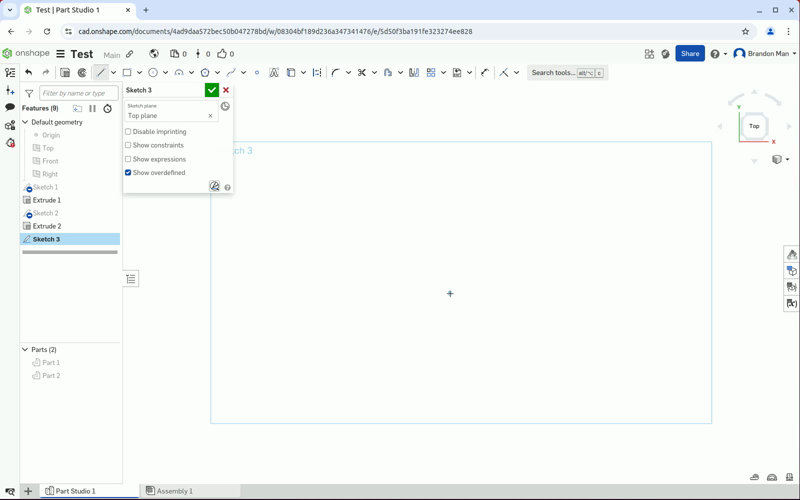
key_down(shift)
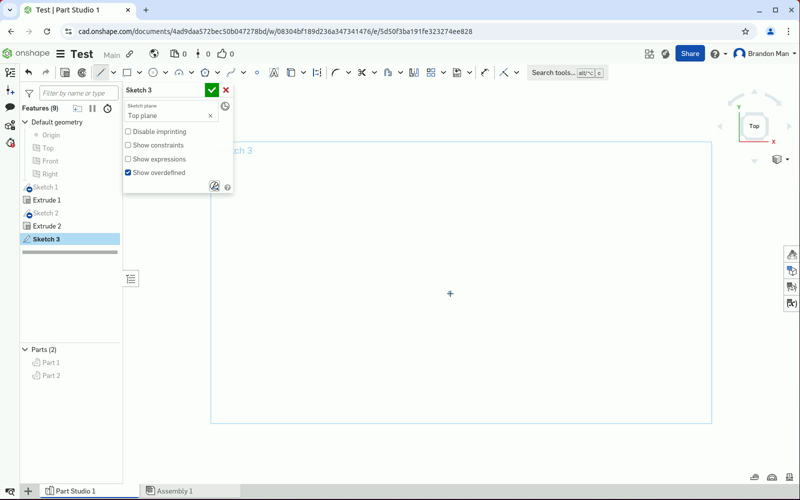
mouse_move(480, 293)
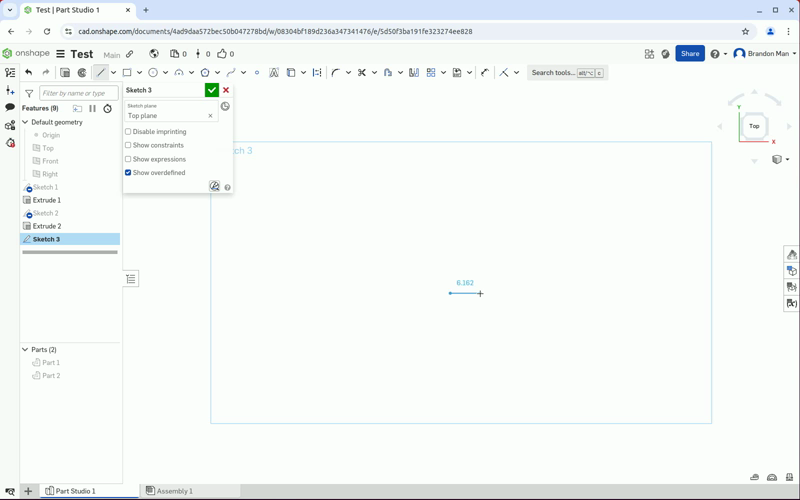
mouse_move(471, 293)
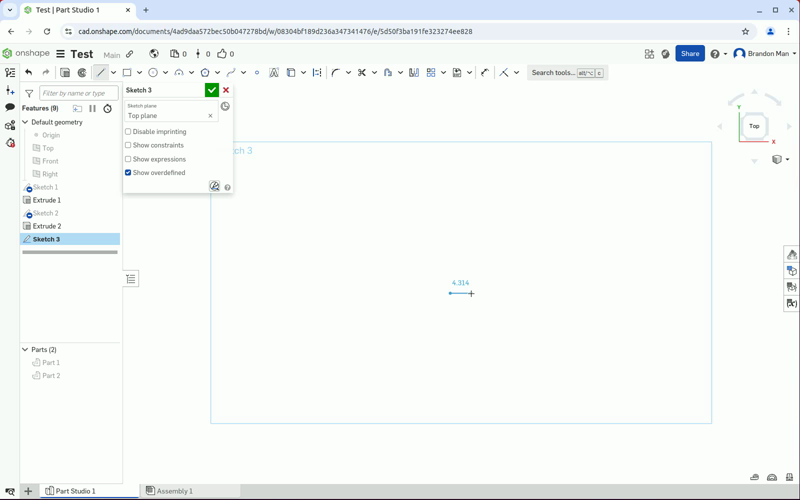
click(471, 293)
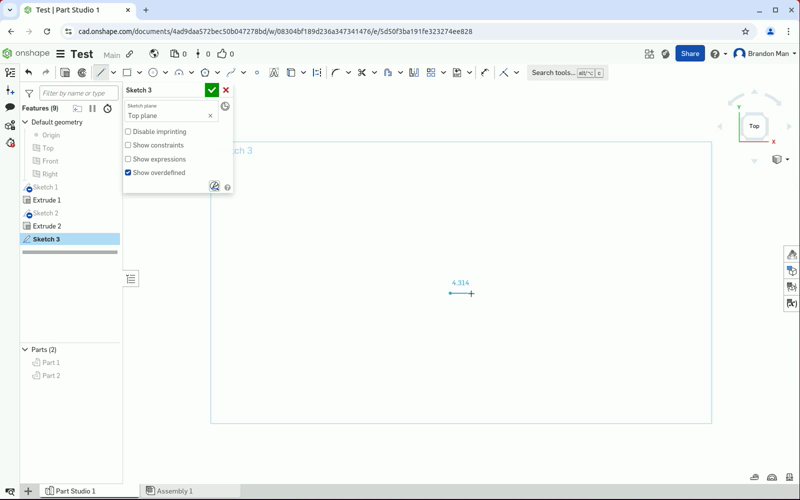
key_up(shift)
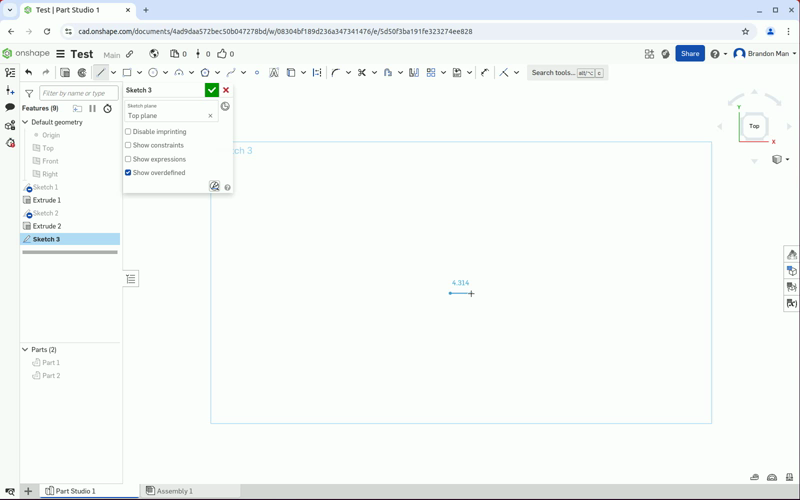
key_down(shift)
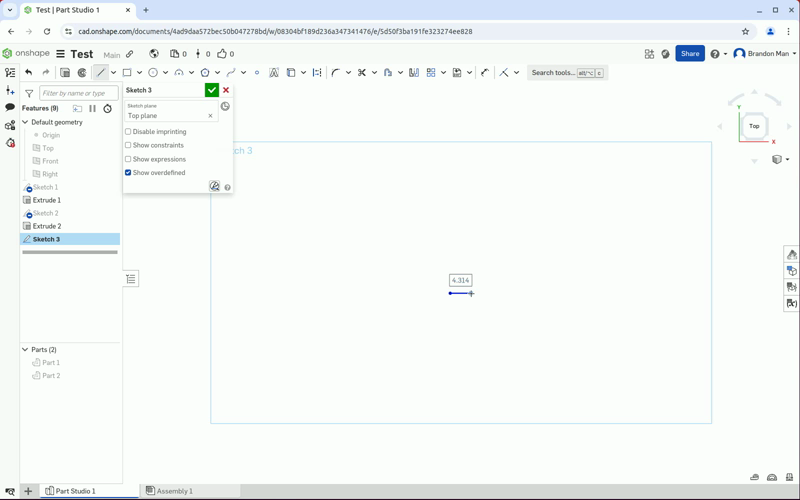
mouse_move(501, 293)
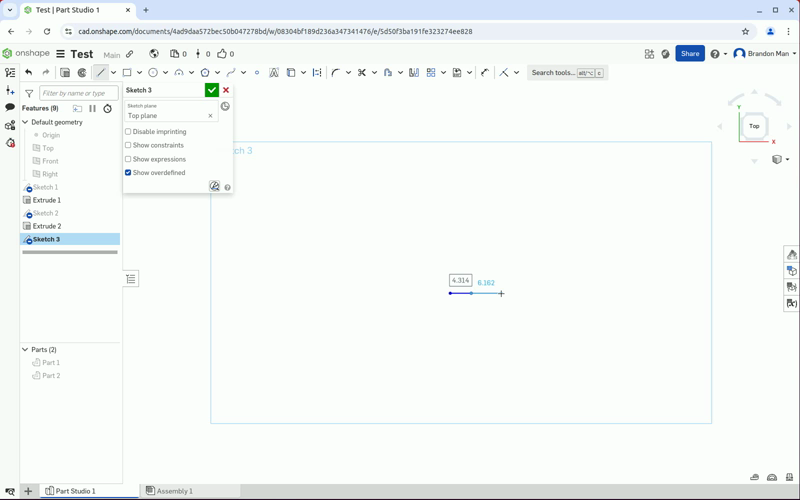
mouse_move(471, 272)
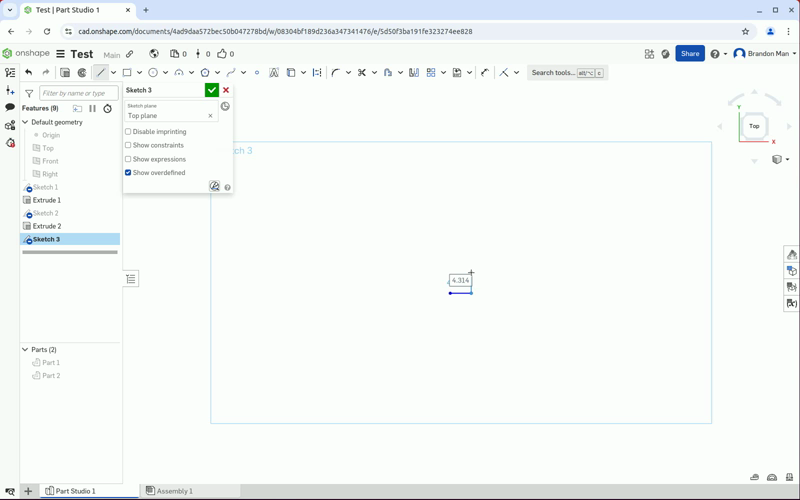
click(471, 272)
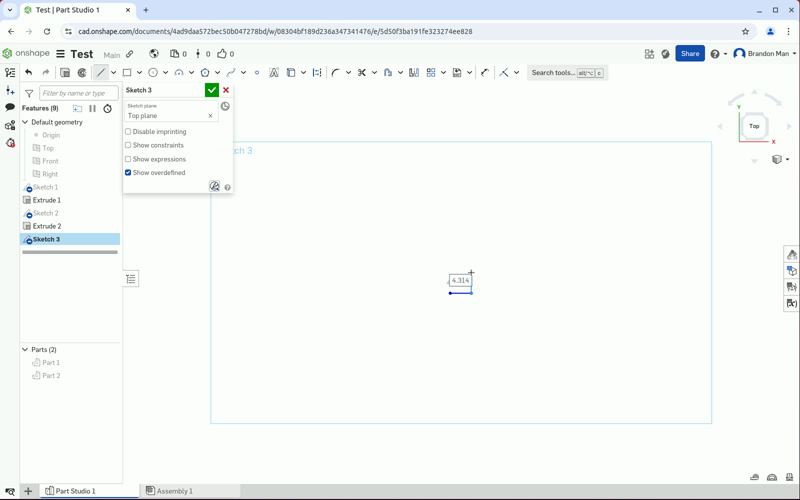
key_up(shift)
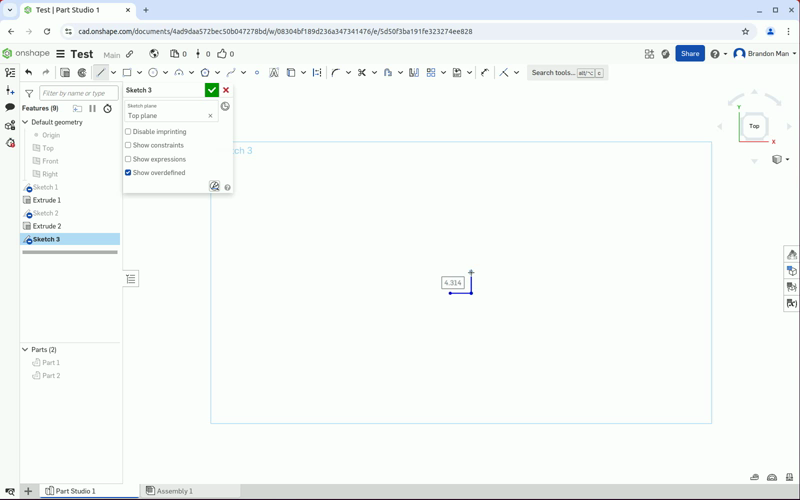
key_down(shift)
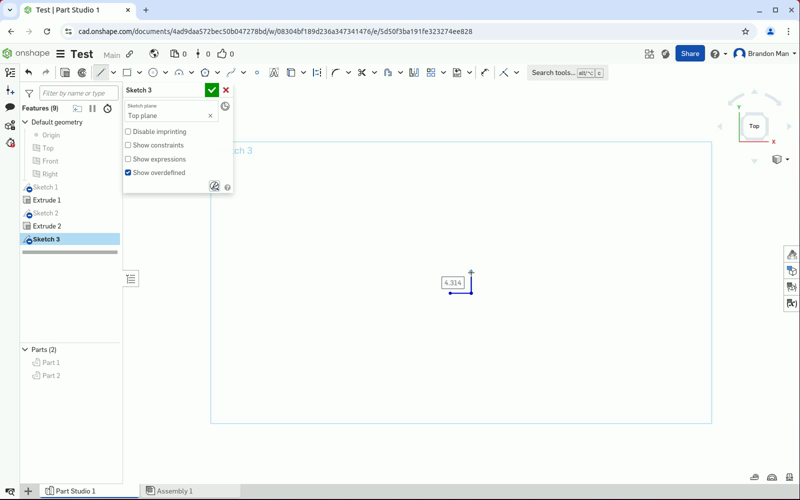
mouse_move(501, 272)
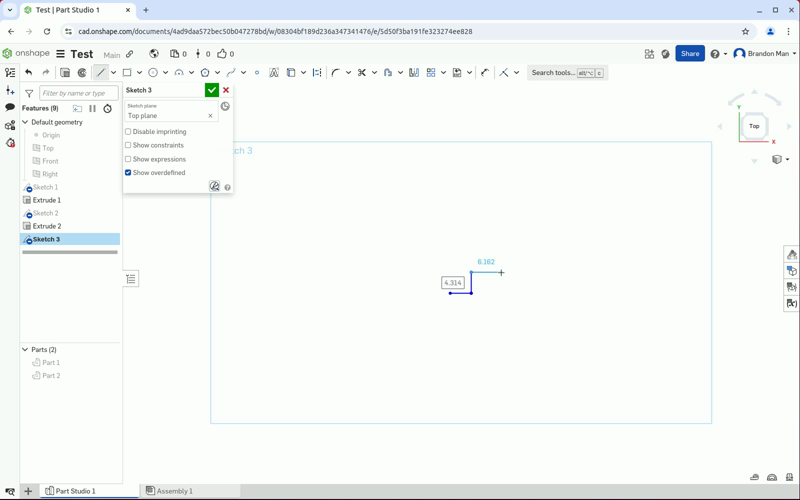
mouse_move(450, 272)
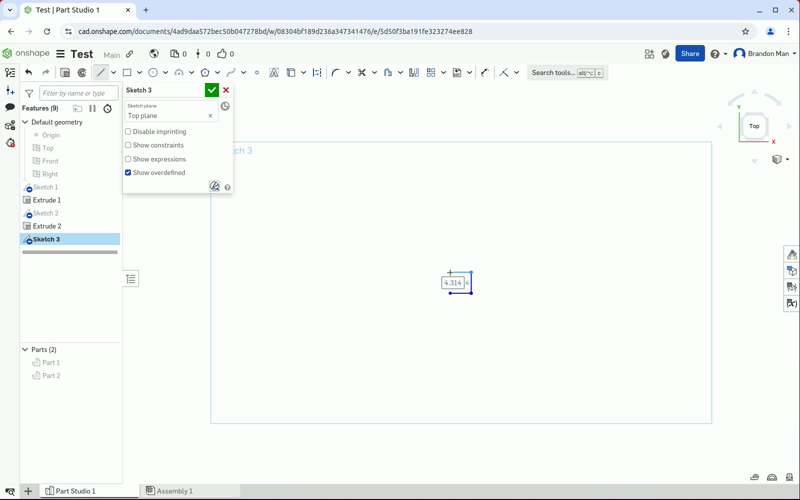
click(450, 272)
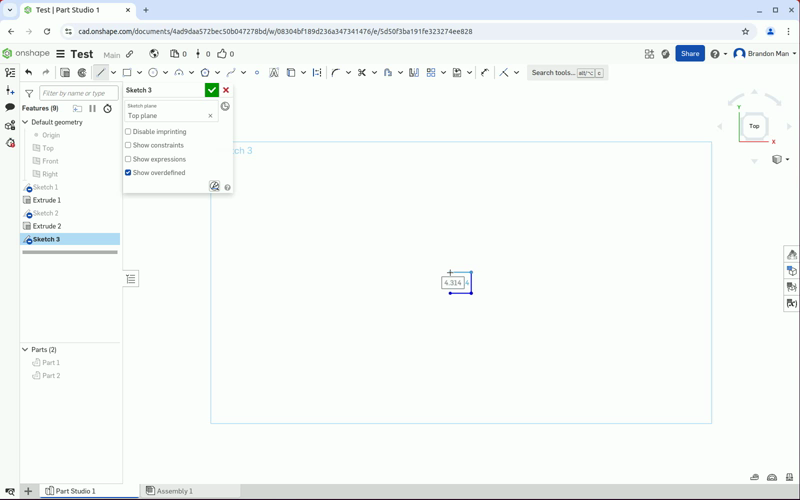
key_up(shift)
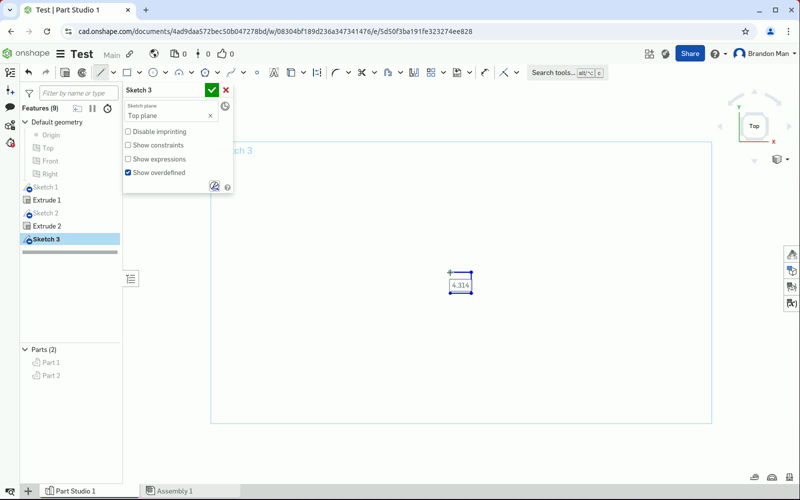
mouse_move(480, 272)
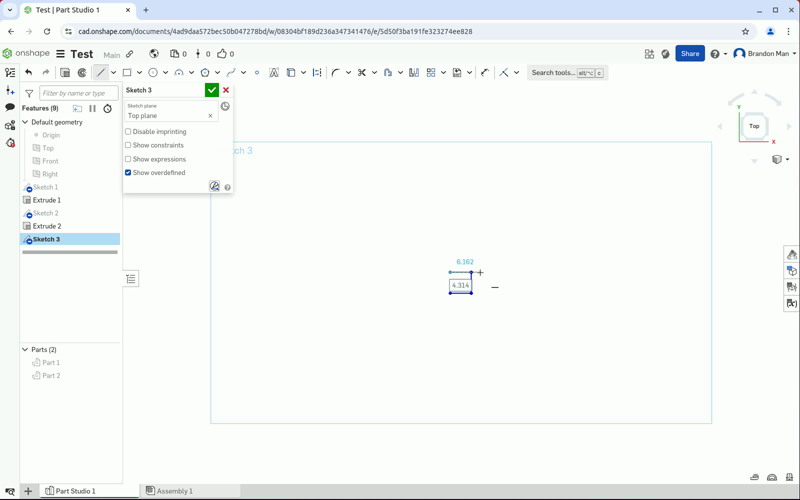
key_down(shift)
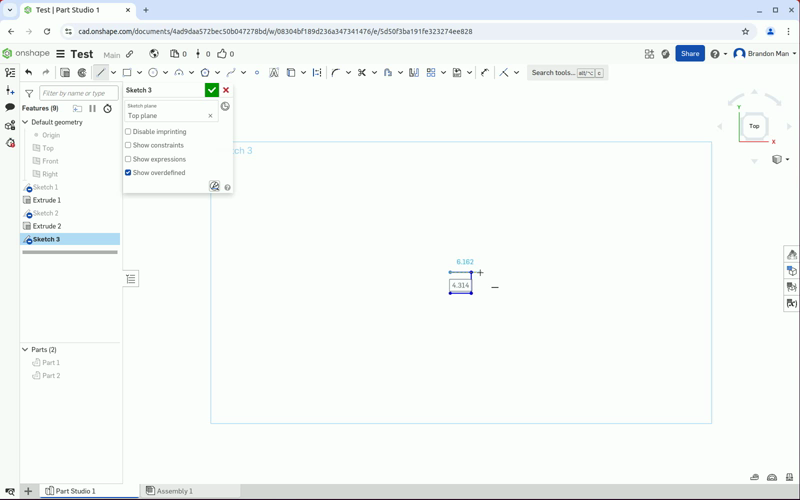
mouse_move(450, 293)
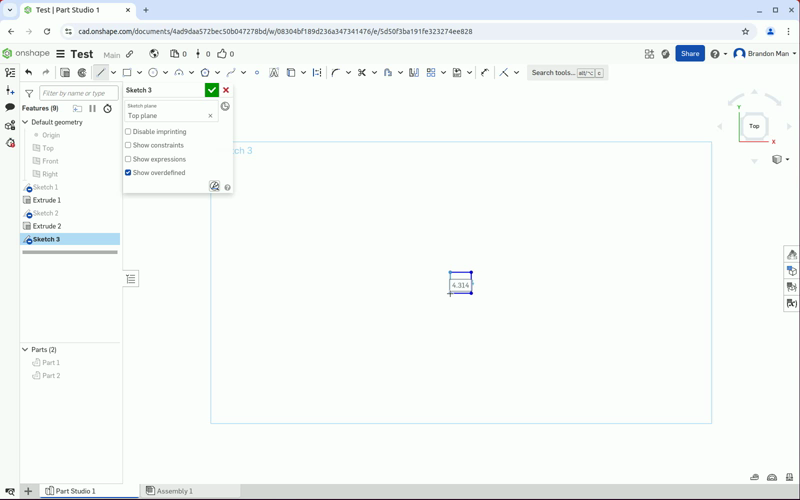
key_up(shift)
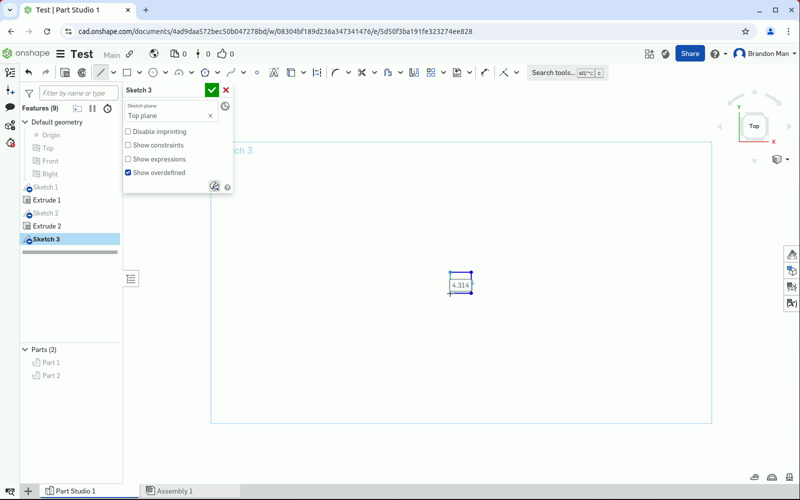
click(450, 293)
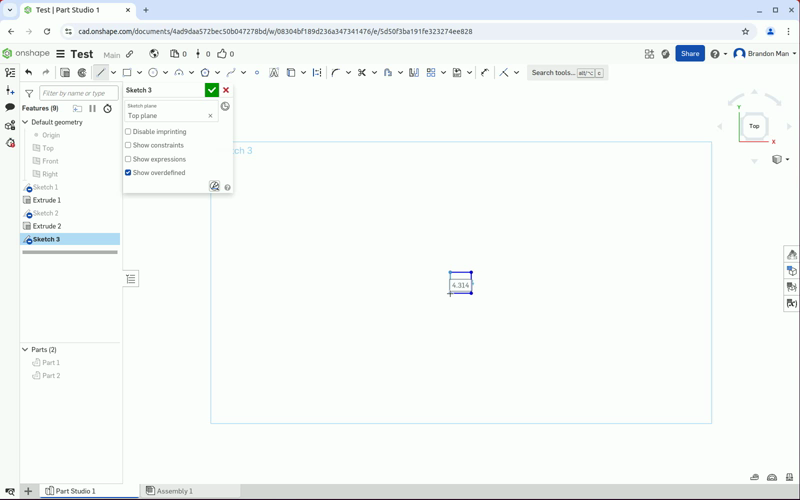
key(esc)
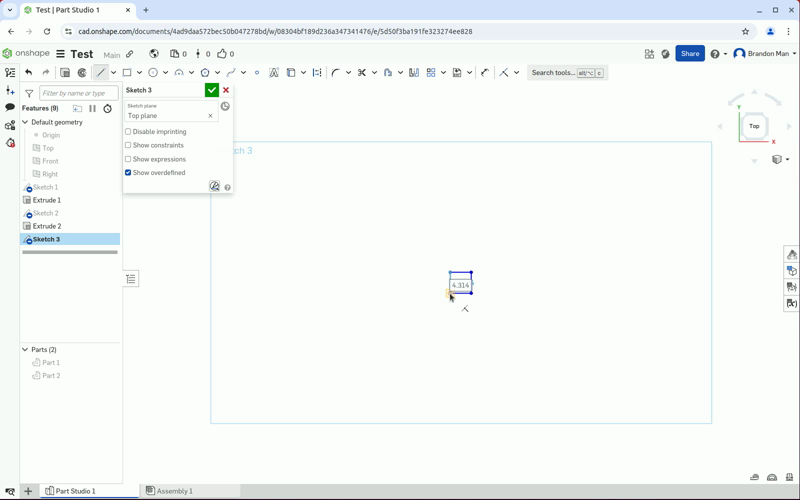
mouse_move(462, 288)
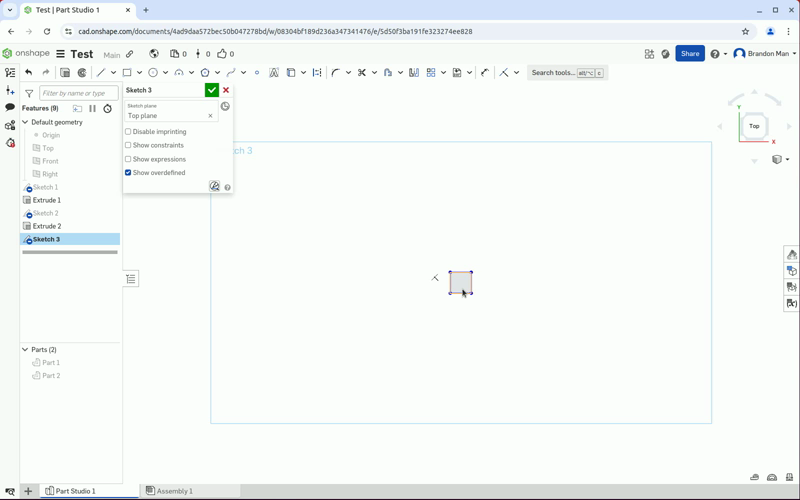
scroll(6)
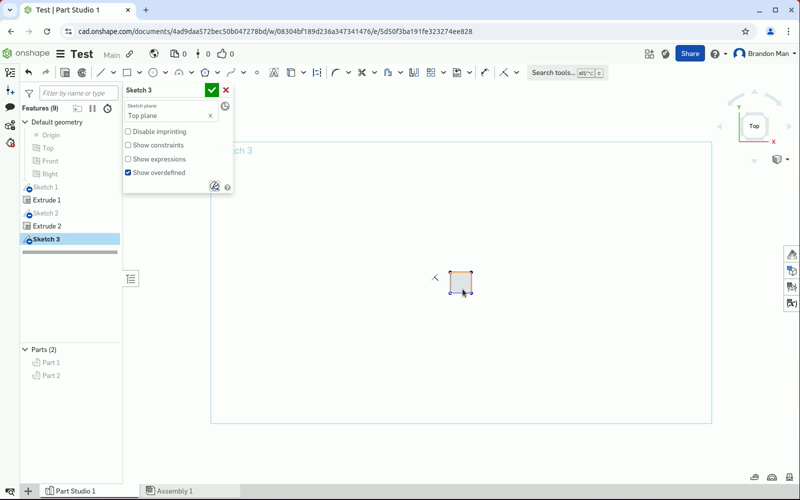
scroll(6)
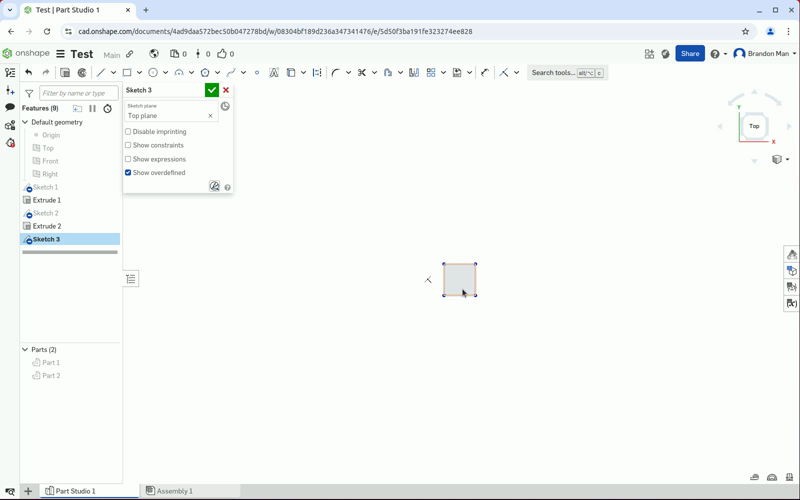
scroll(6)
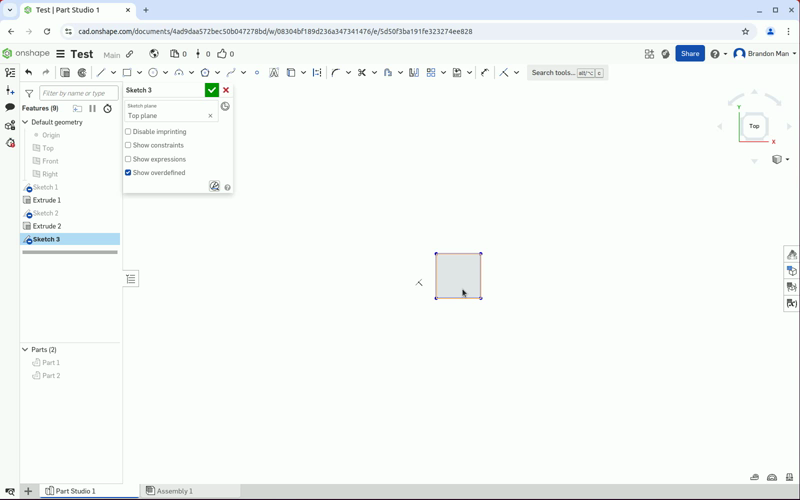
scroll(6)
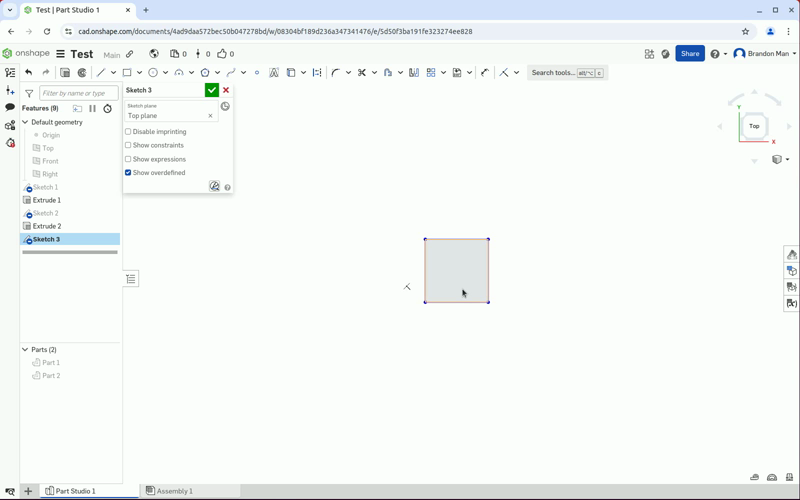
scroll(6)
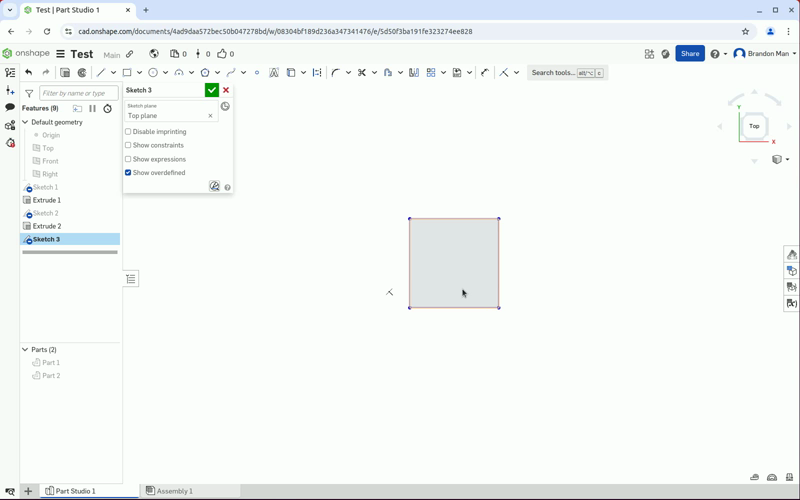
scroll(6)
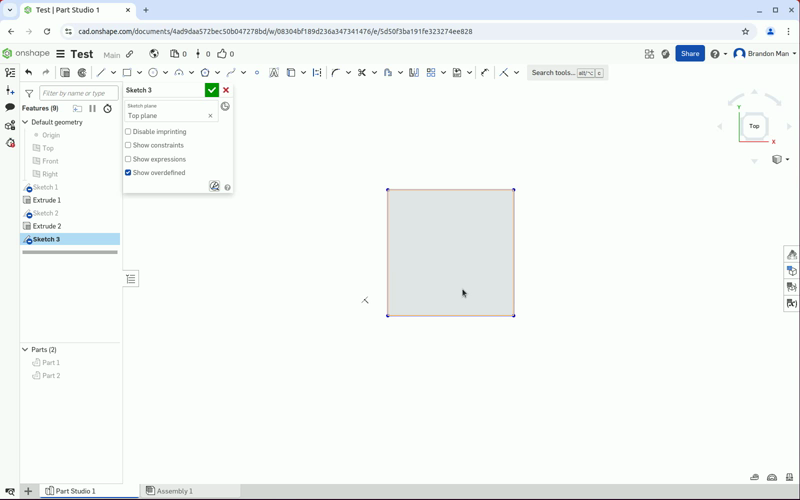
scroll(6)
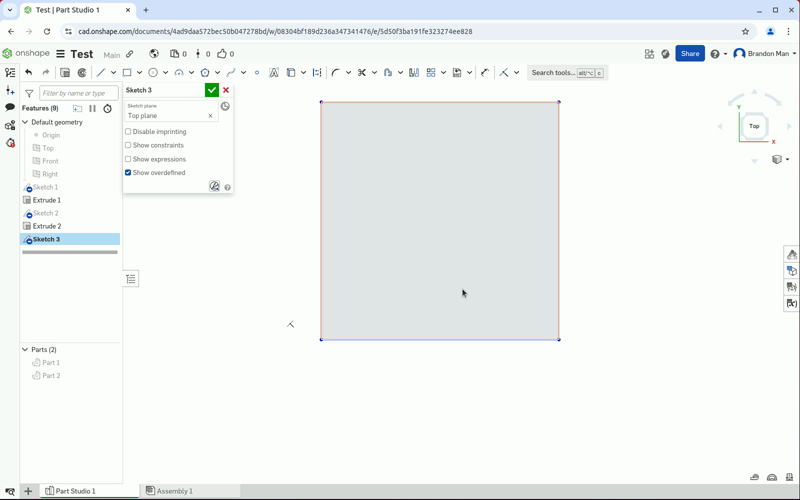
click(462, 288)
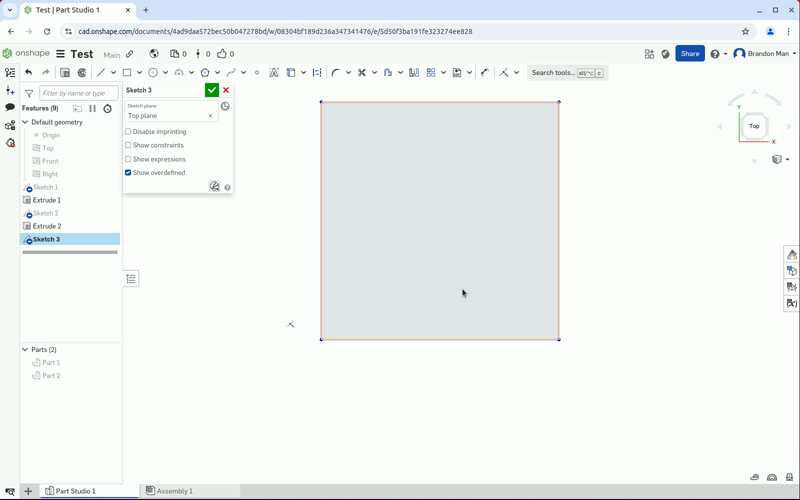
scroll(-6)
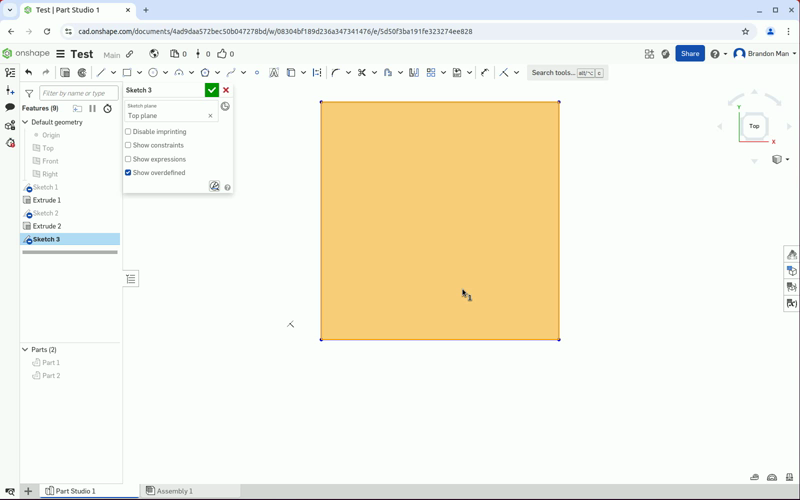
scroll(-6)
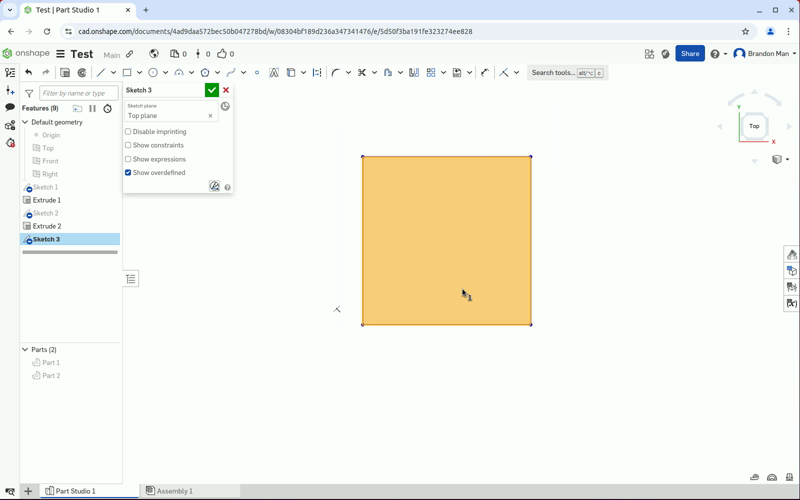
scroll(-6)
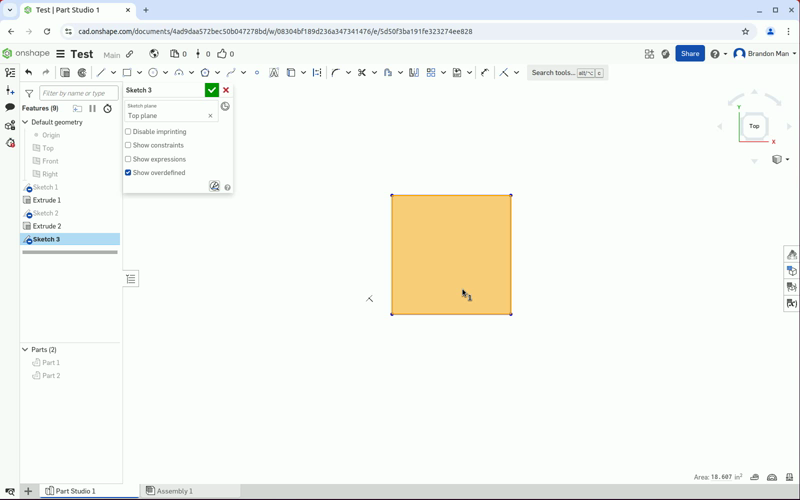
scroll(-6)
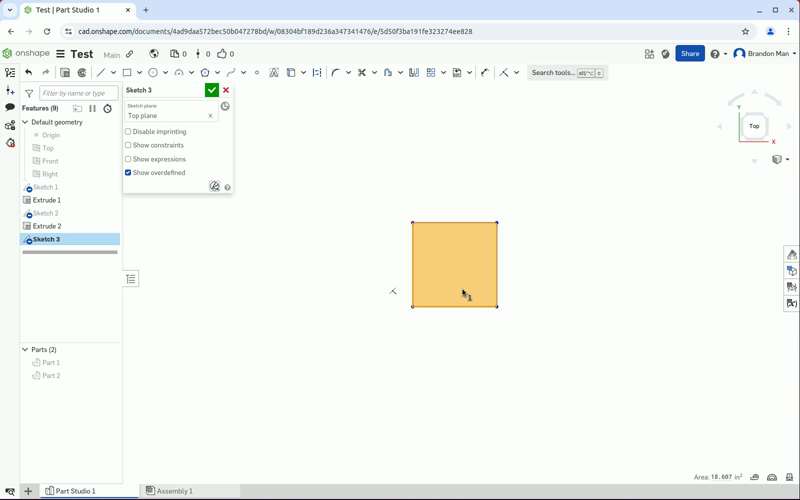
scroll(-6)
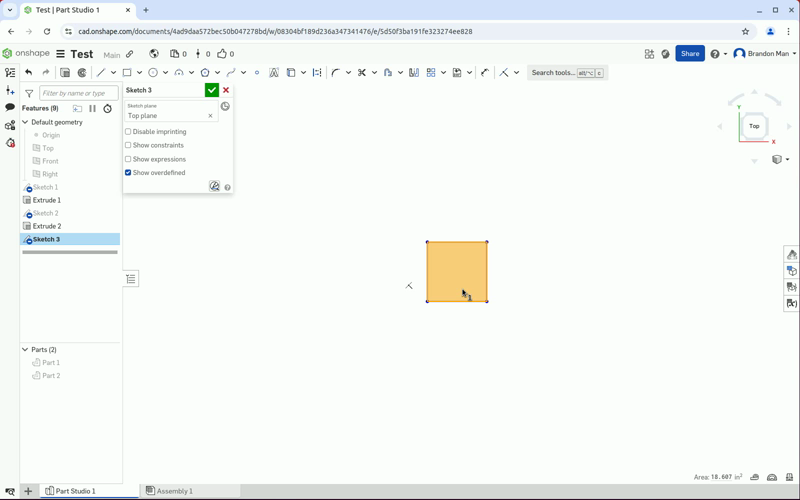
scroll(-6)
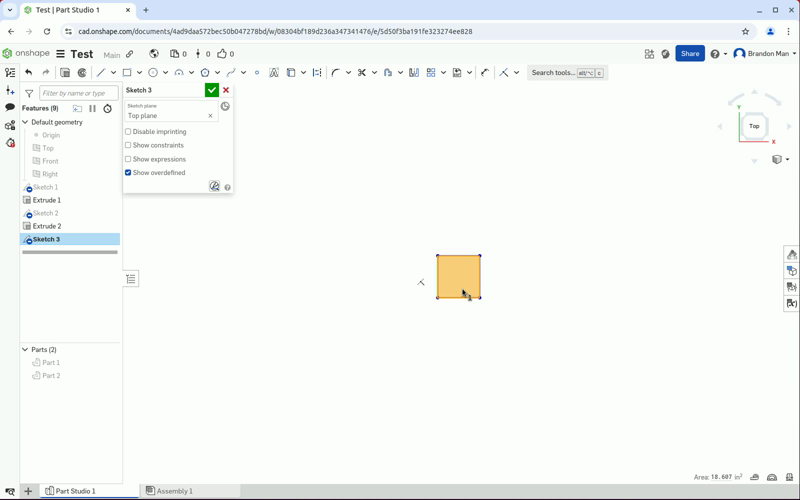
scroll(-6)
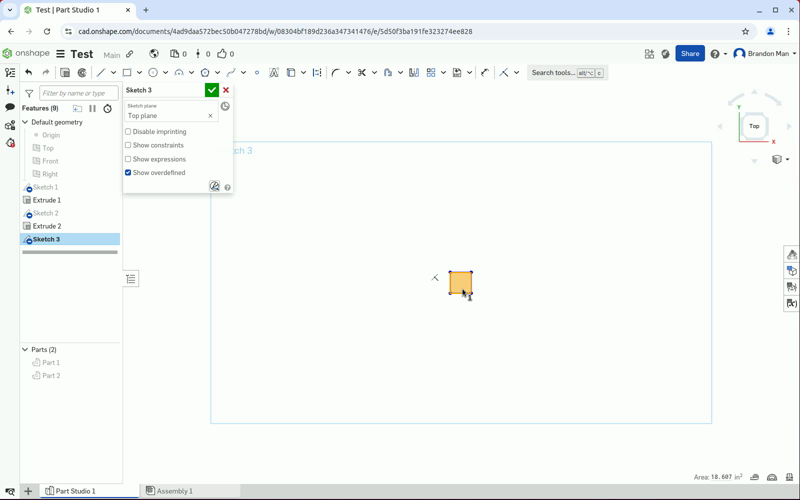
mouse_move(73, 352)
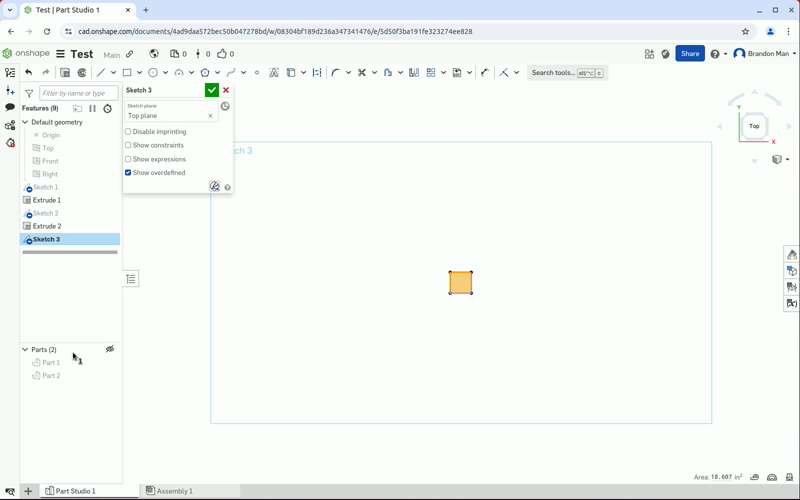
key(shift+y)
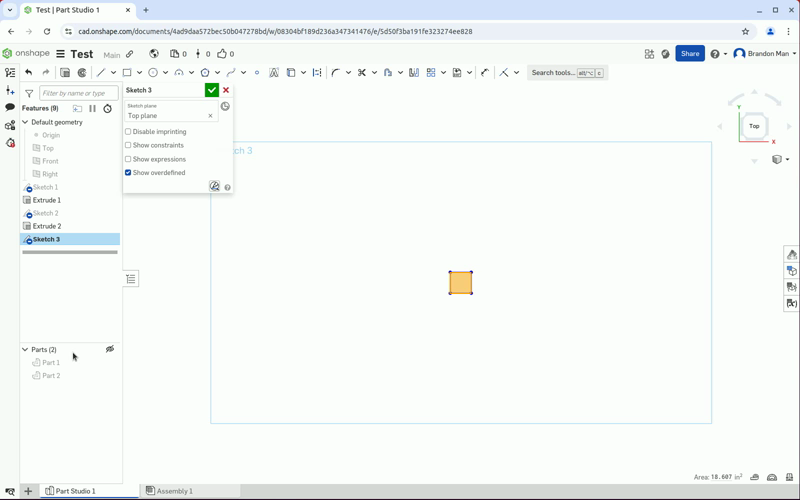
key(shift+e)
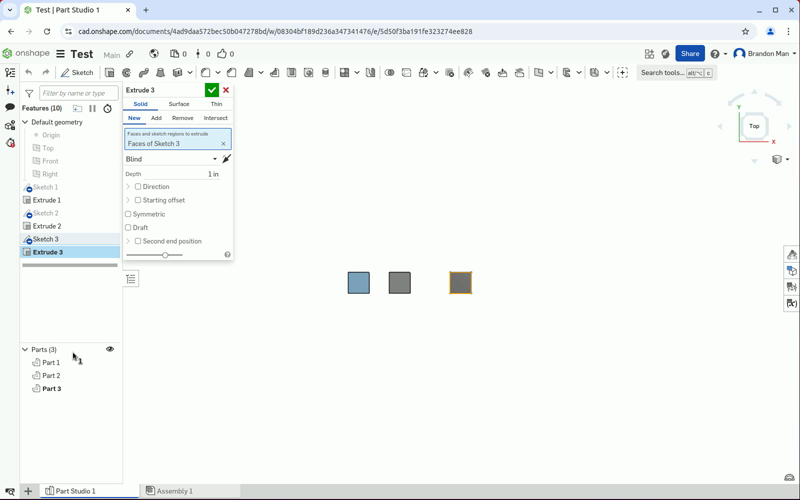
mouse_move(143, 106)
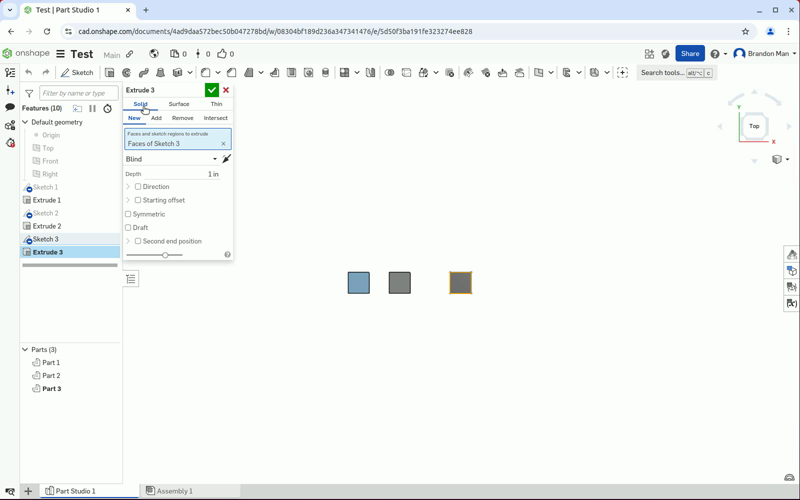
click(143, 106)
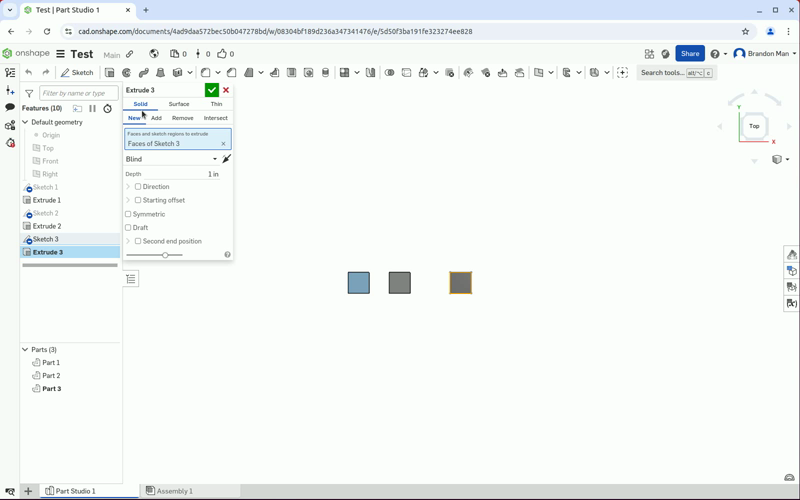
mouse_move(137, 120)
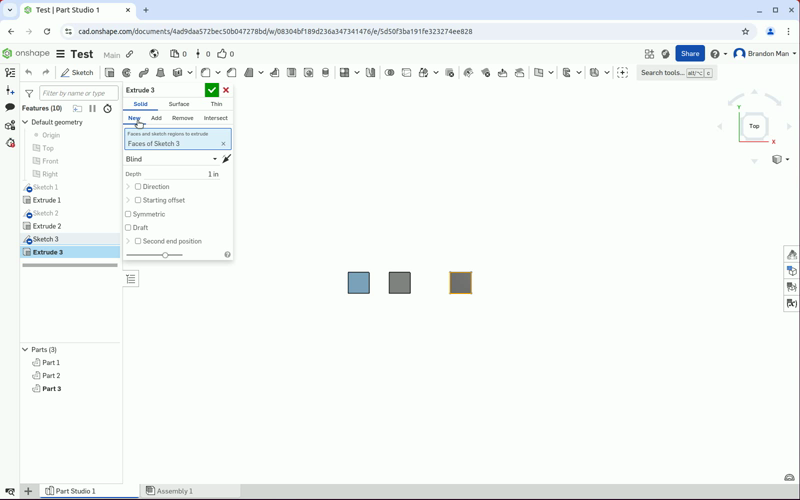
click(137, 120)
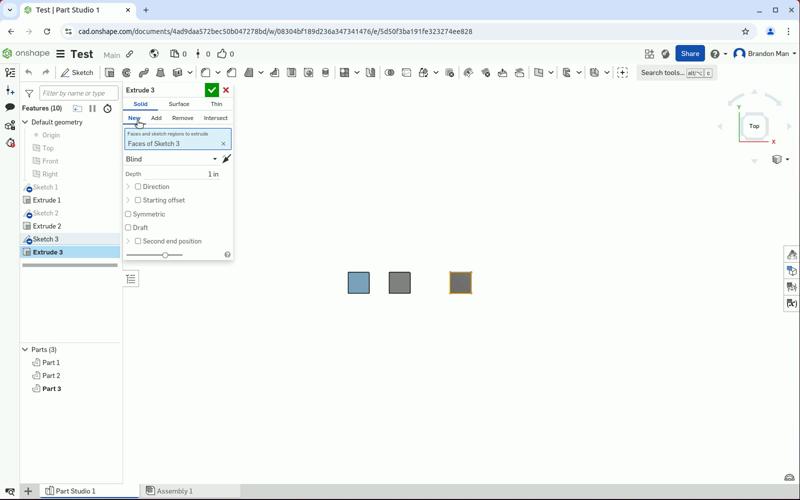
key(tab, 4)
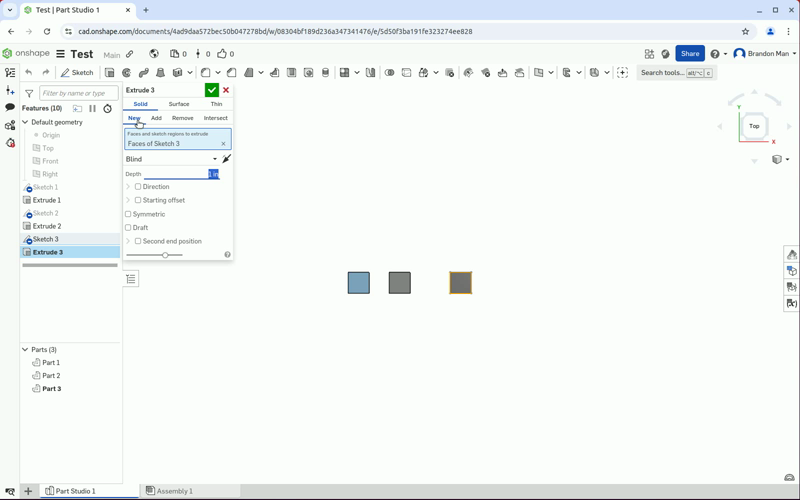
text(4.092)
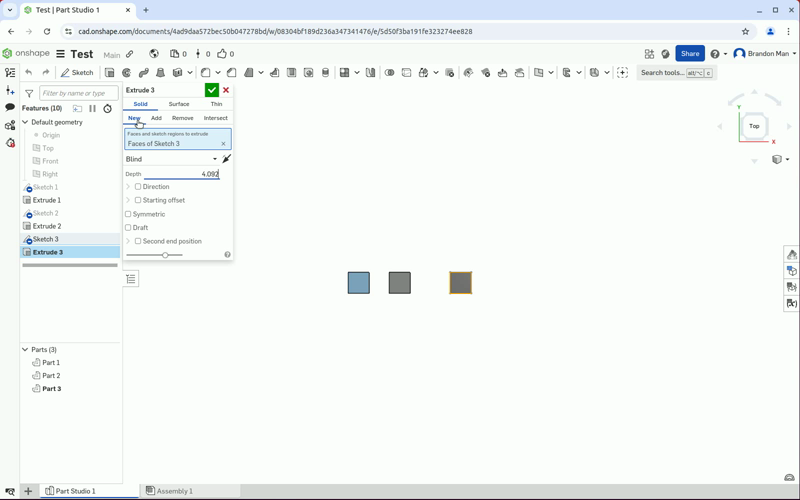
key(enter)
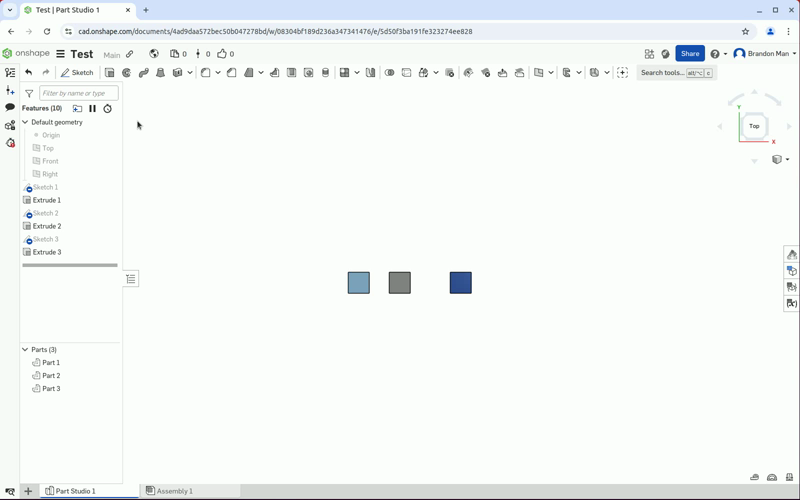
key(shift+h)
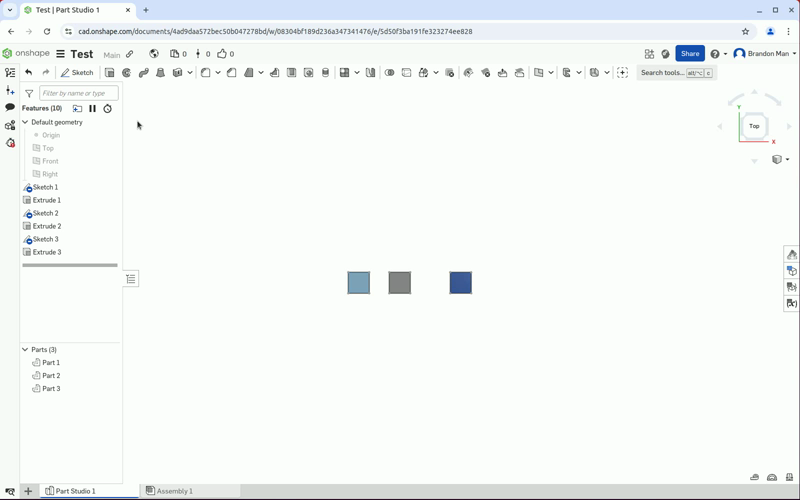
key(shift+h)
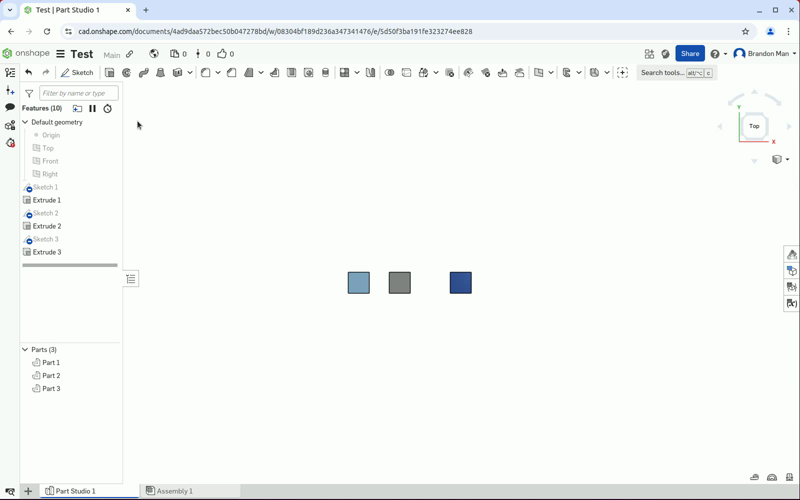
mouse_move(73, 189)
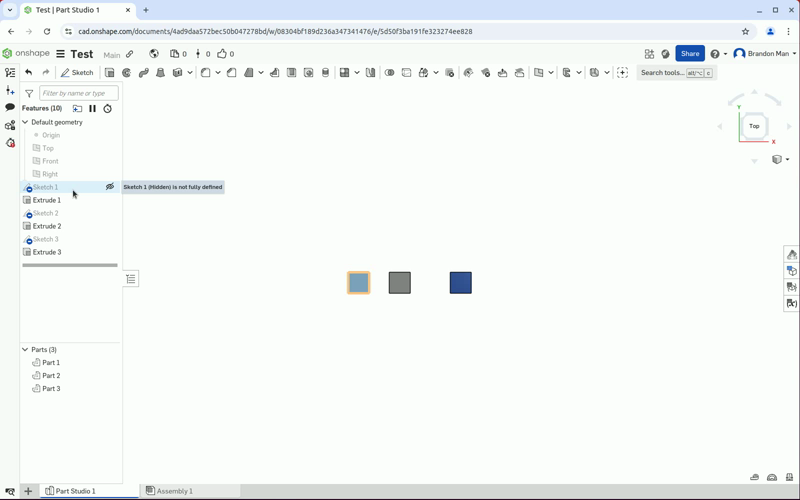
click(73, 189)
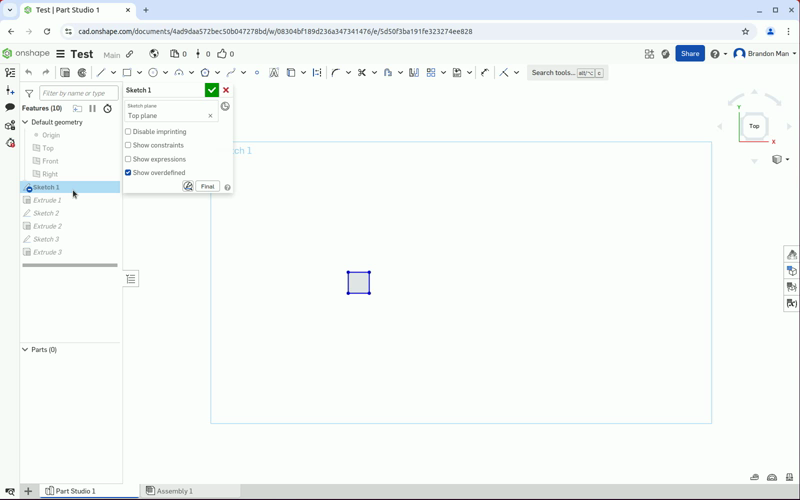
mouse_move(229, 92)
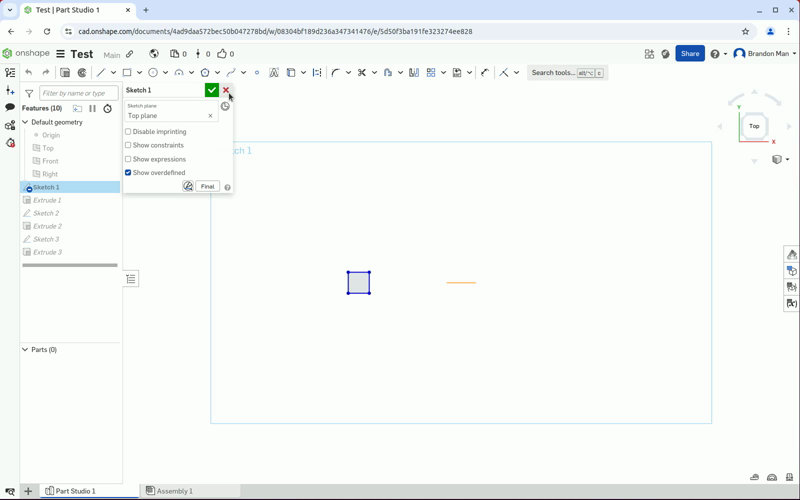
click(229, 92)
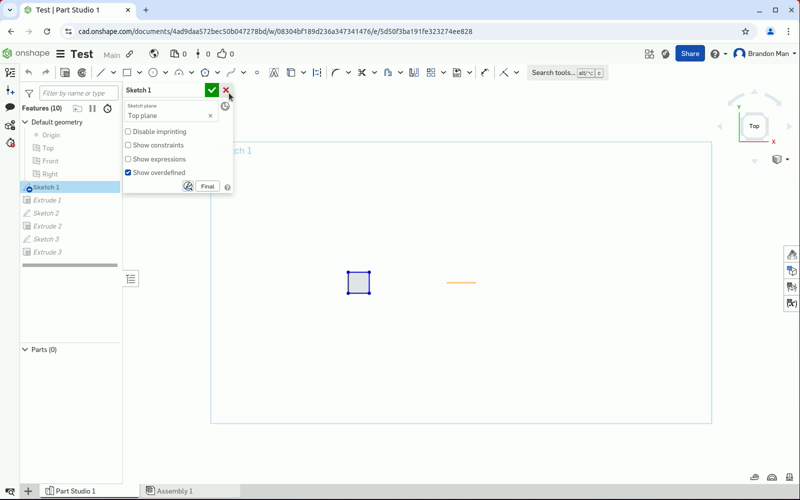
key(shift+s)
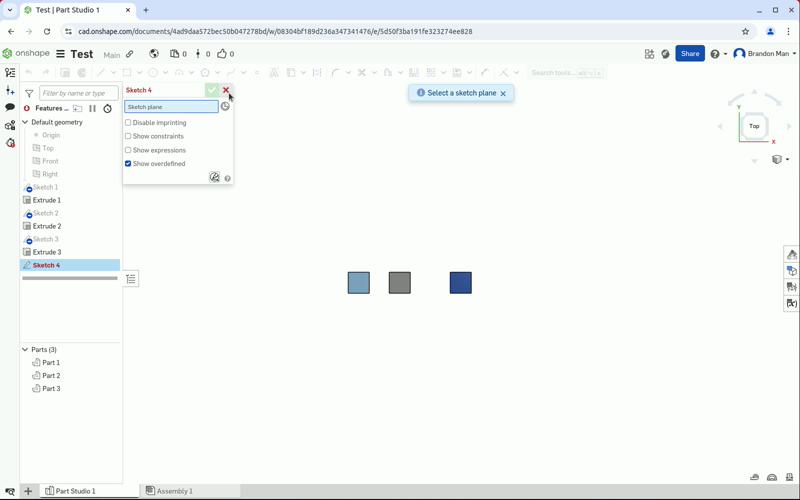
mouse_move(73, 150)
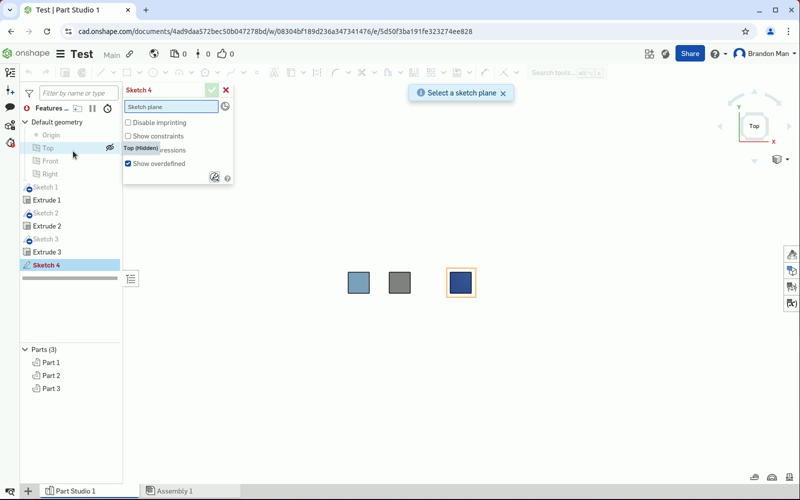
click(73, 150)
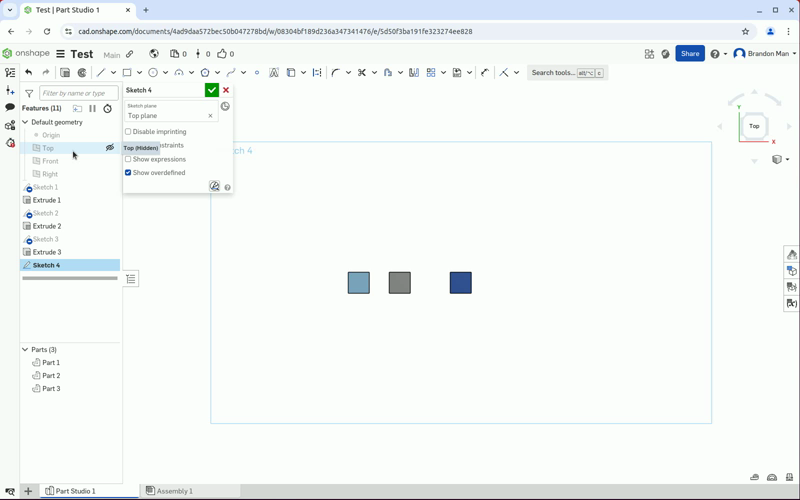
mouse_move(73, 352)
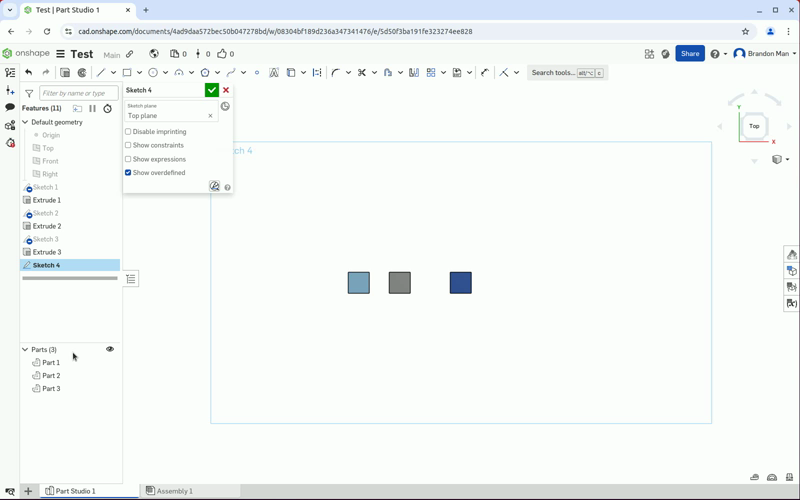
key(y)
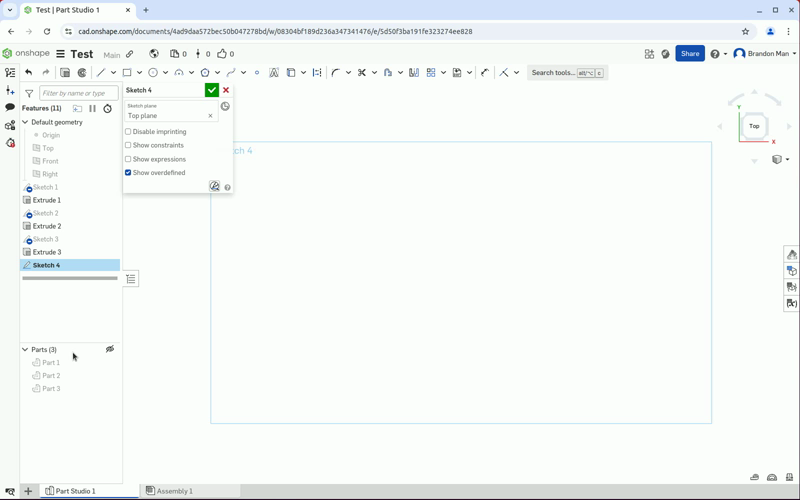
key(l)
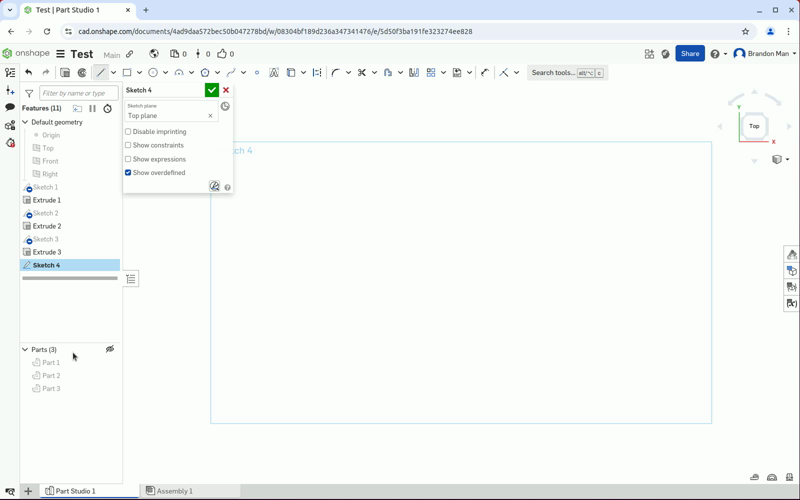
key_down(shift)
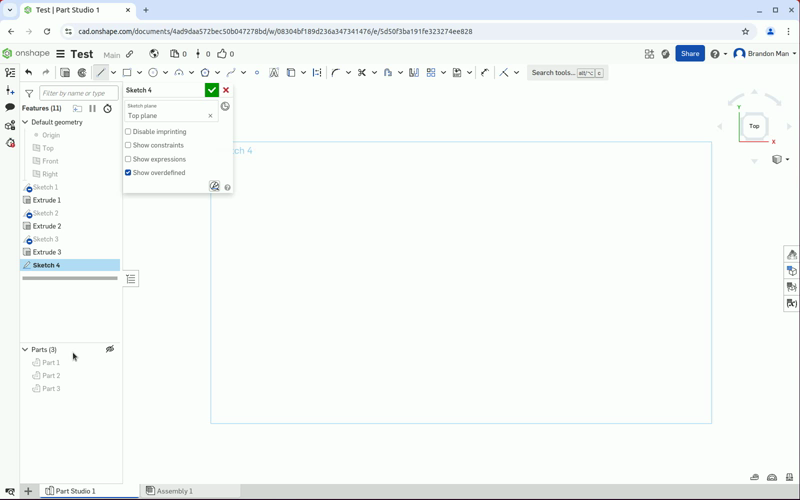
mouse_move(553, 293)
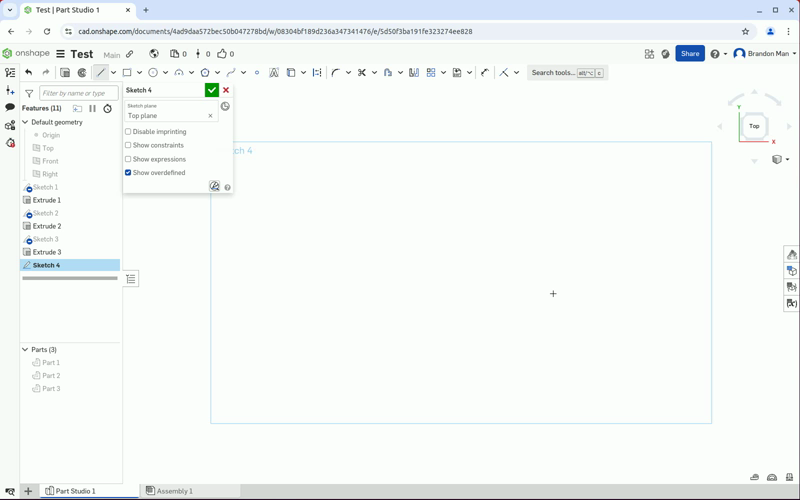
click(553, 293)
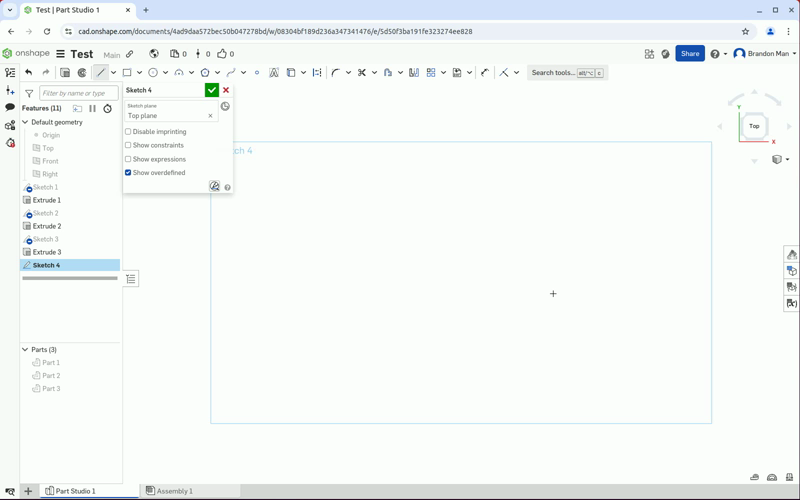
key_up(shift)
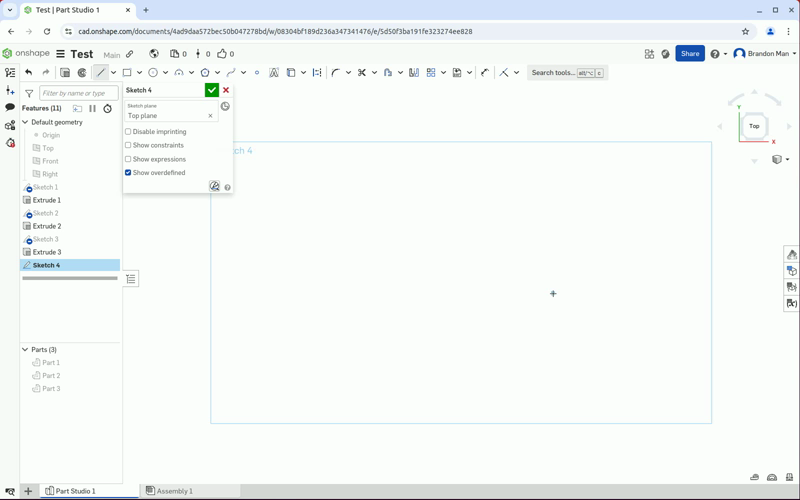
key_down(shift)
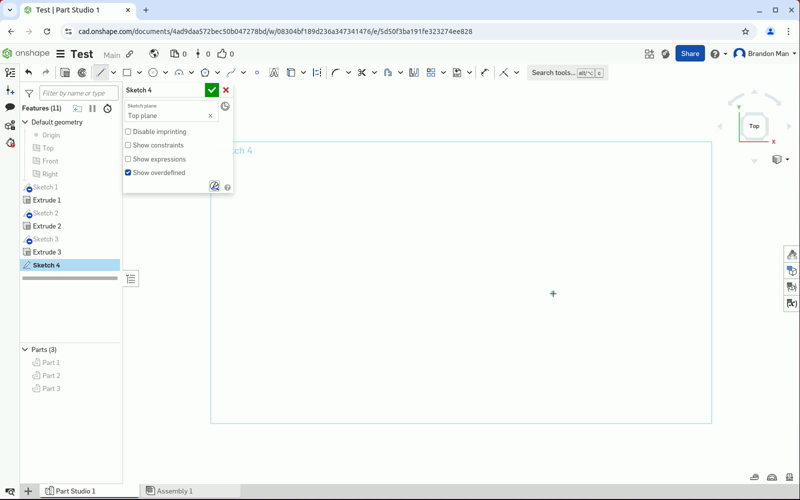
mouse_move(583, 293)
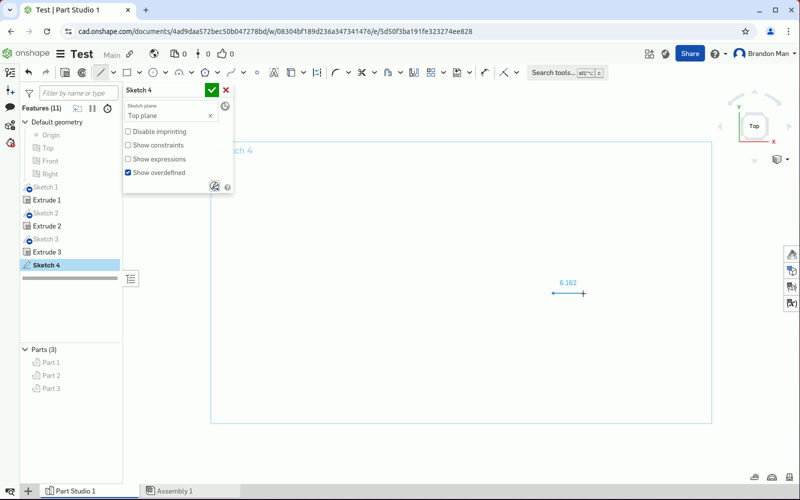
mouse_move(574, 293)
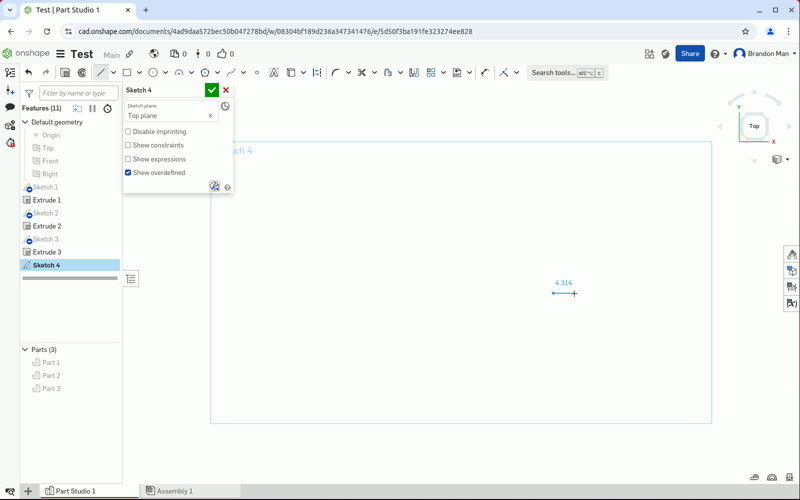
click(574, 293)
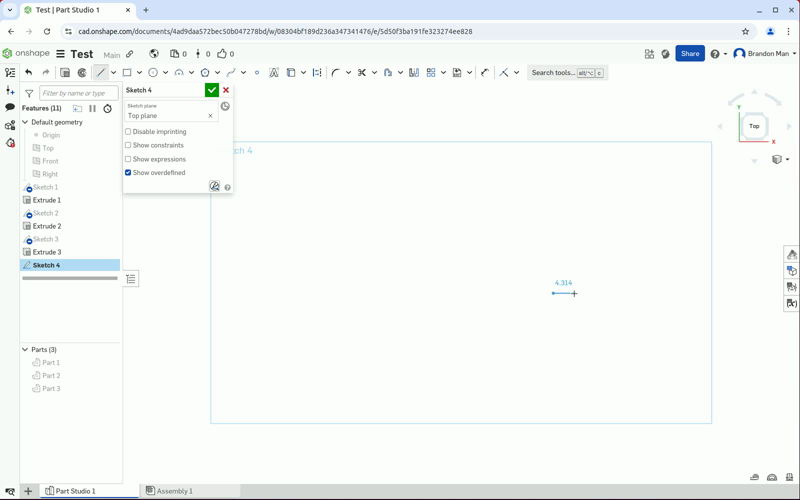
key_up(shift)
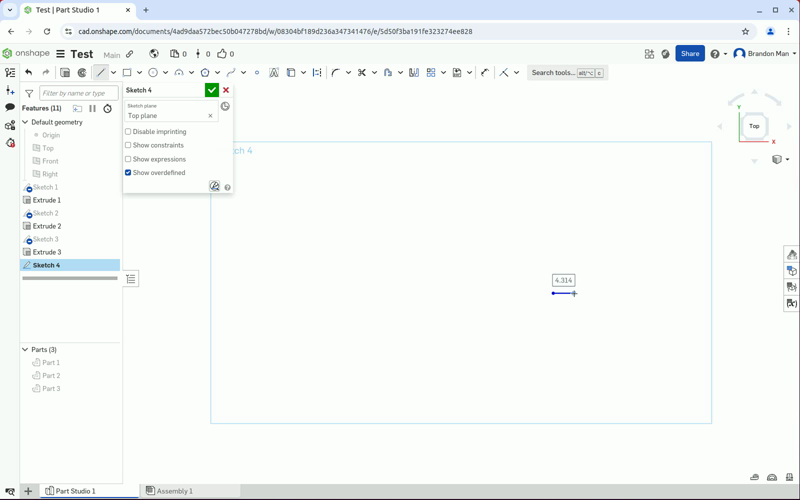
key_down(shift)
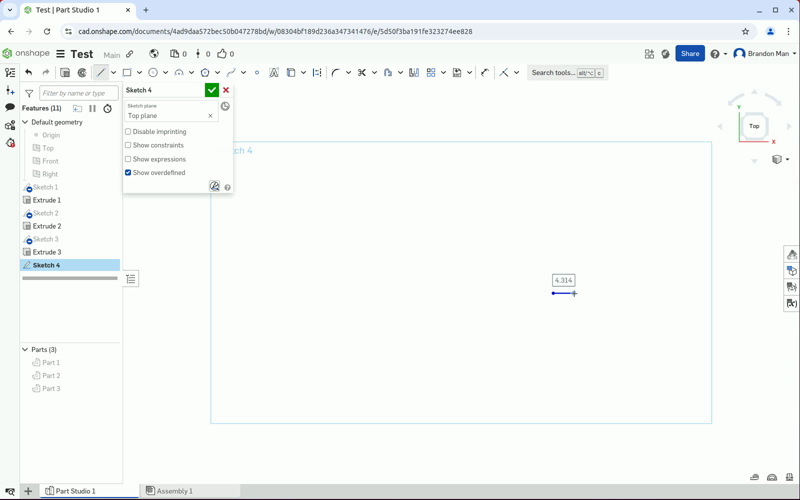
mouse_move(589, 293)
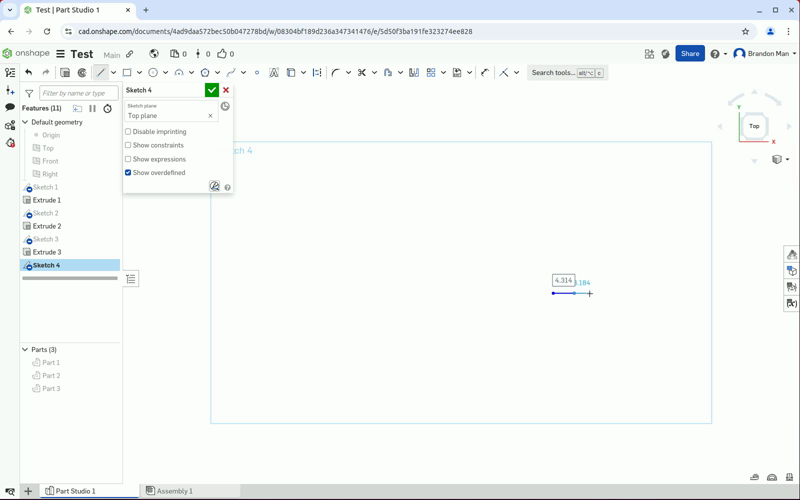
mouse_move(574, 272)
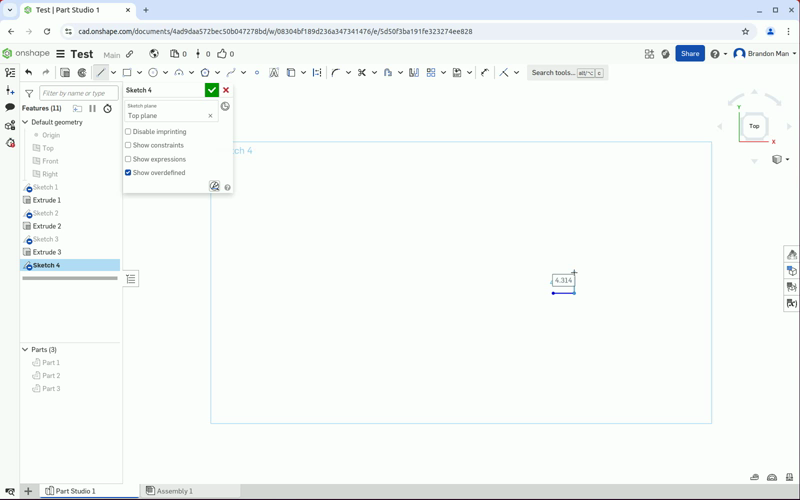
click(574, 272)
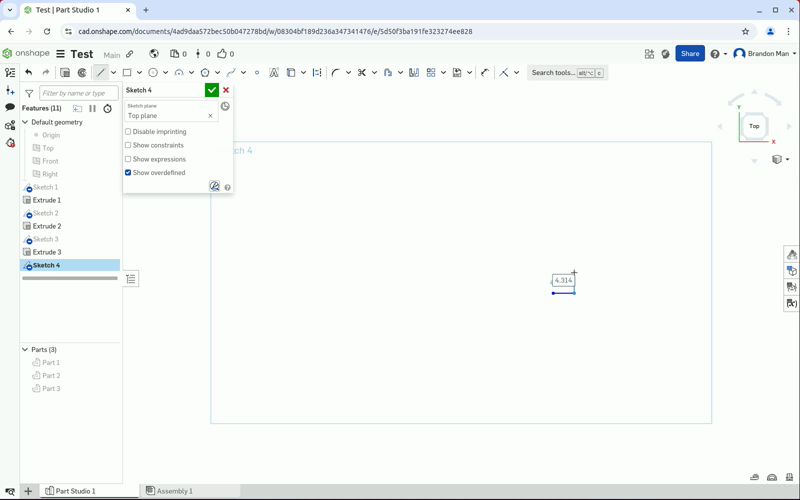
key_up(shift)
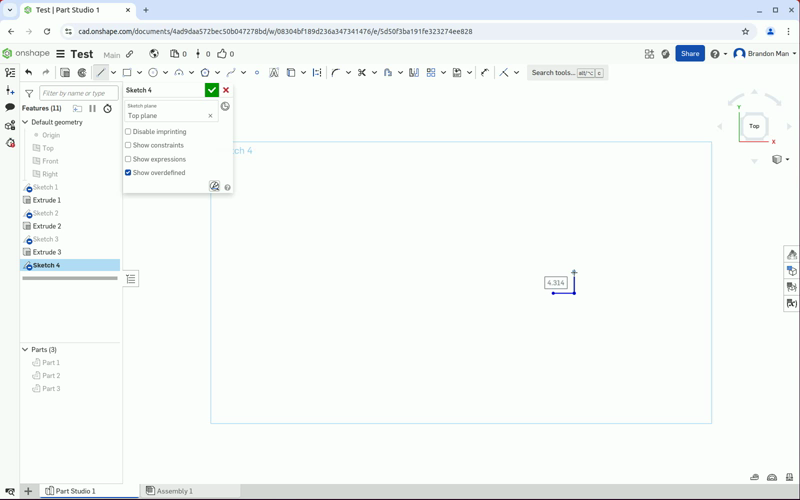
key_down(shift)
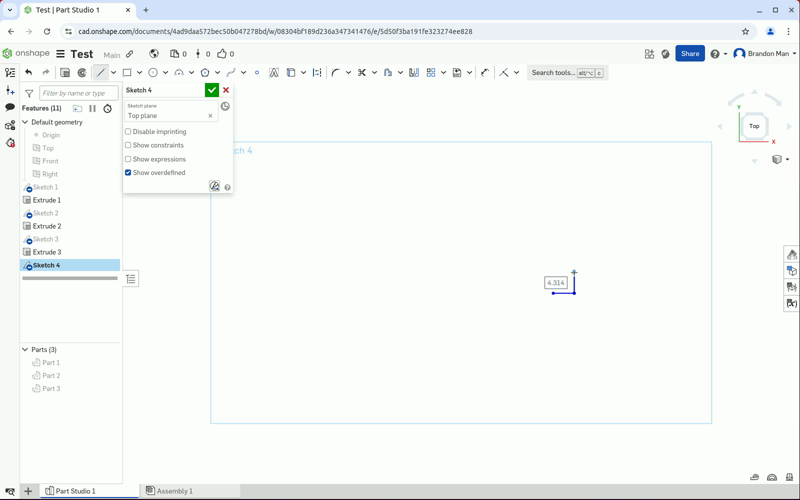
mouse_move(589, 272)
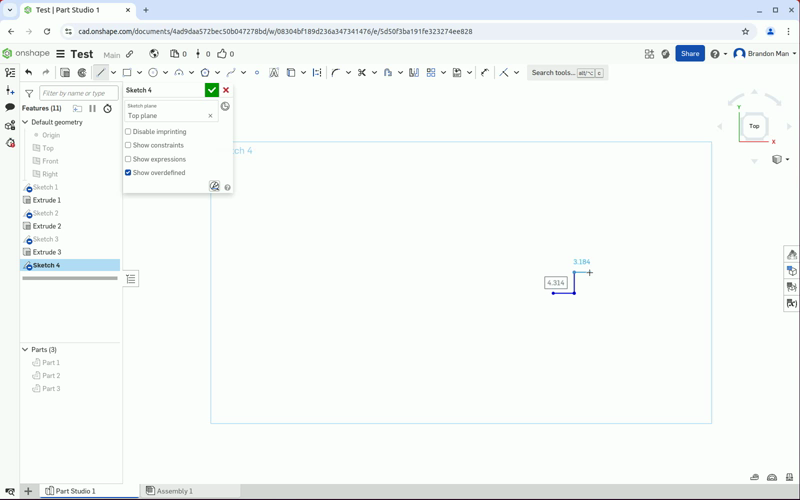
mouse_move(553, 272)
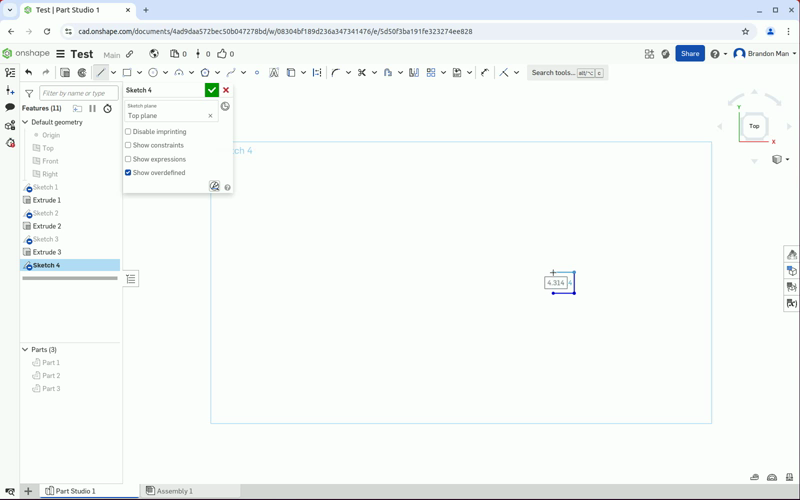
click(553, 272)
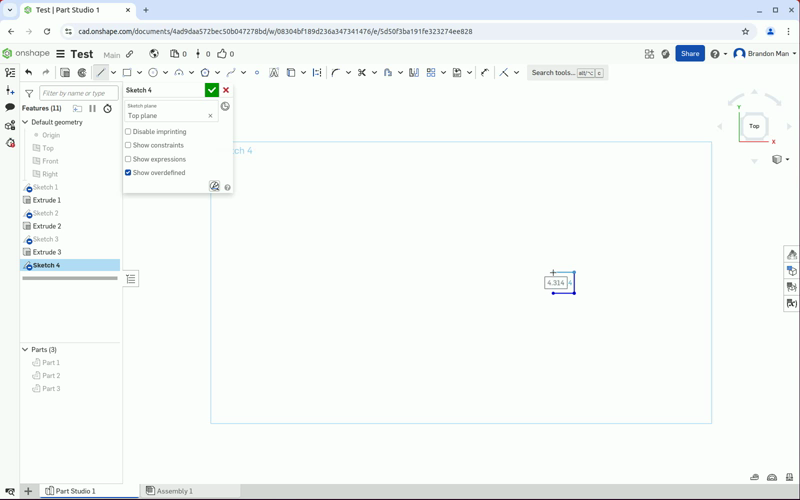
key_up(shift)
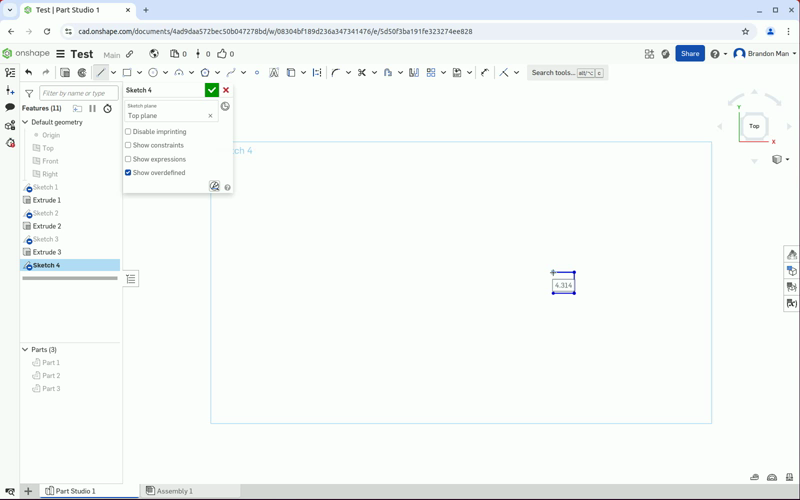
mouse_move(583, 272)
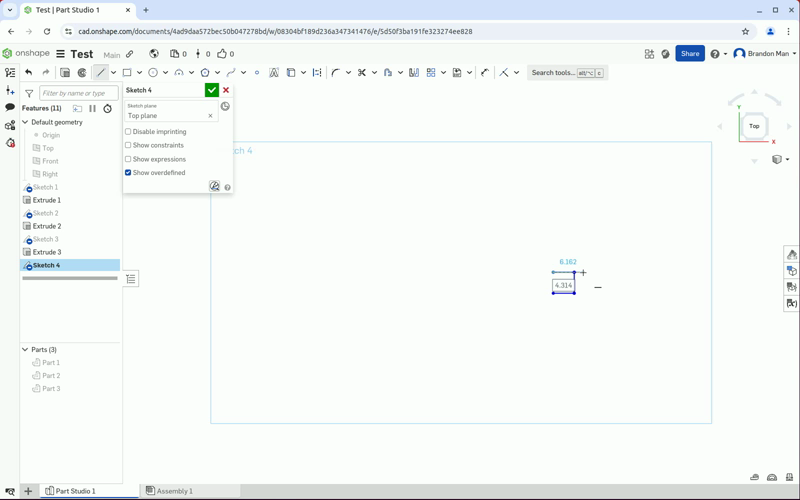
key_down(shift)
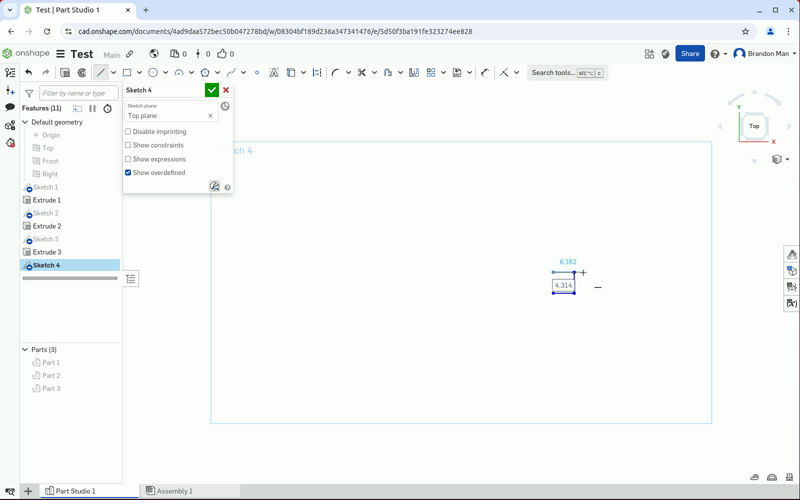
mouse_move(553, 293)
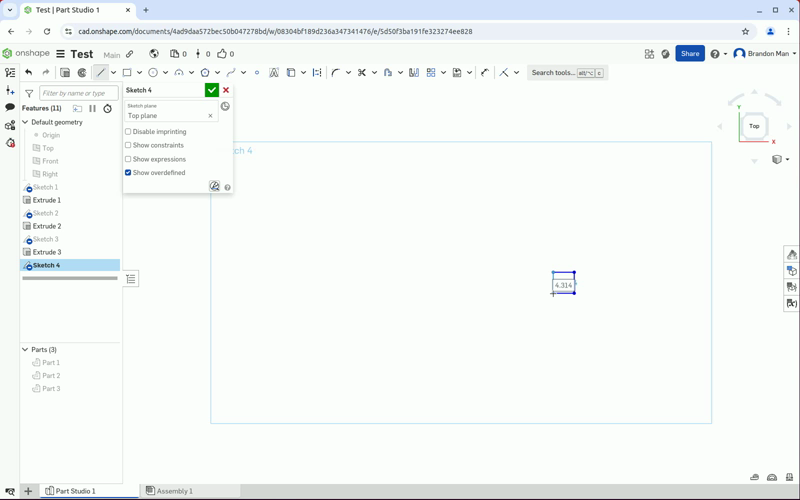
key_up(shift)
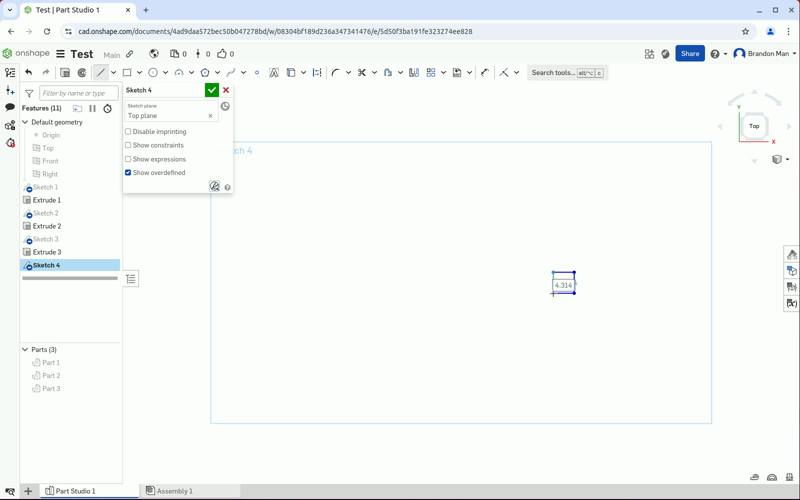
click(553, 293)
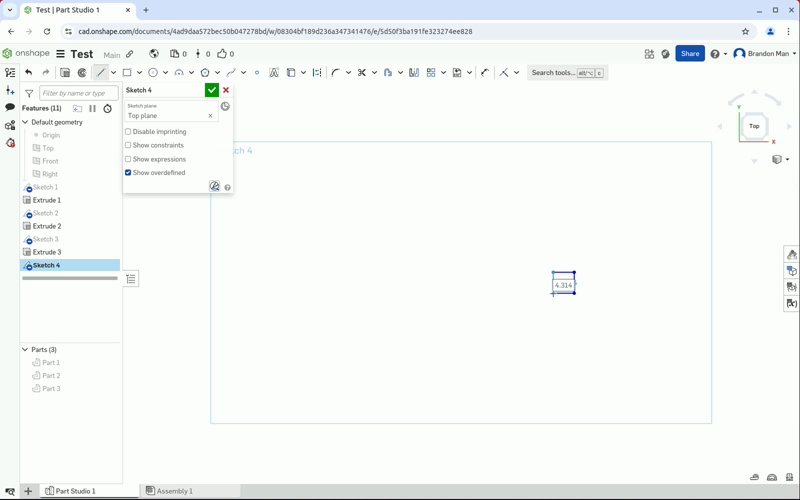
key(esc)
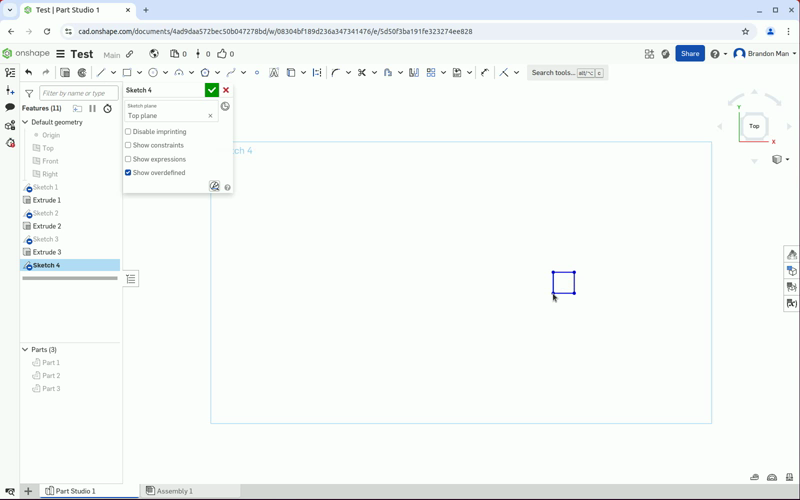
mouse_move(554, 282)
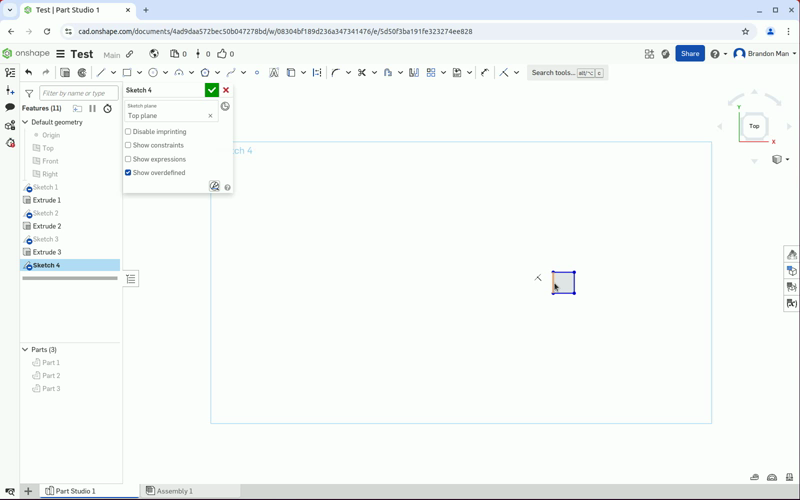
scroll(6)
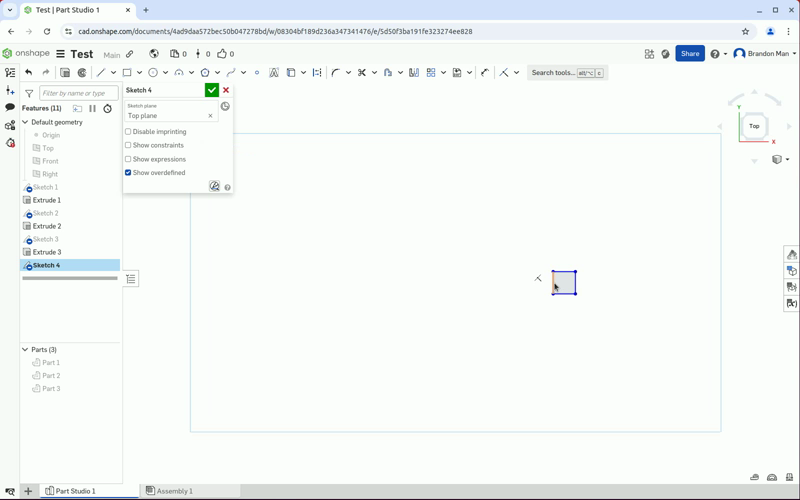
scroll(6)
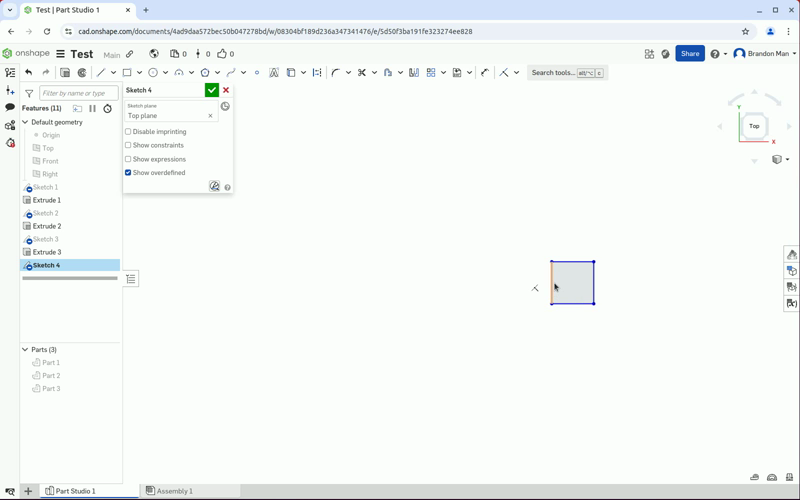
scroll(6)
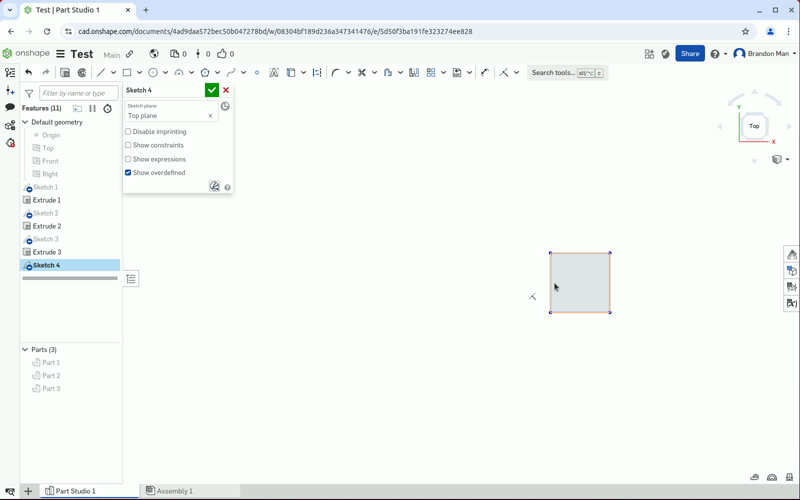
scroll(6)
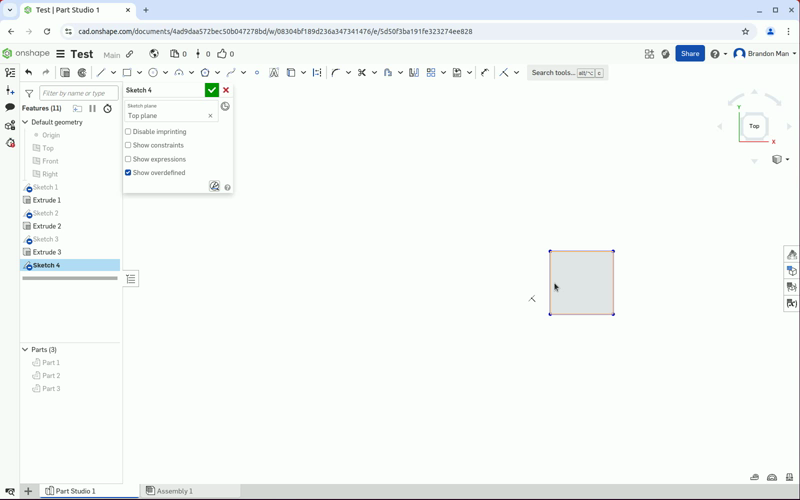
scroll(6)
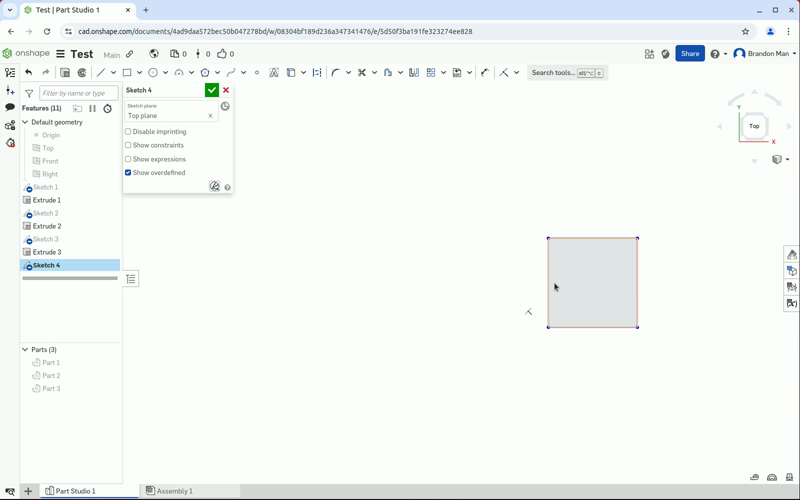
scroll(6)
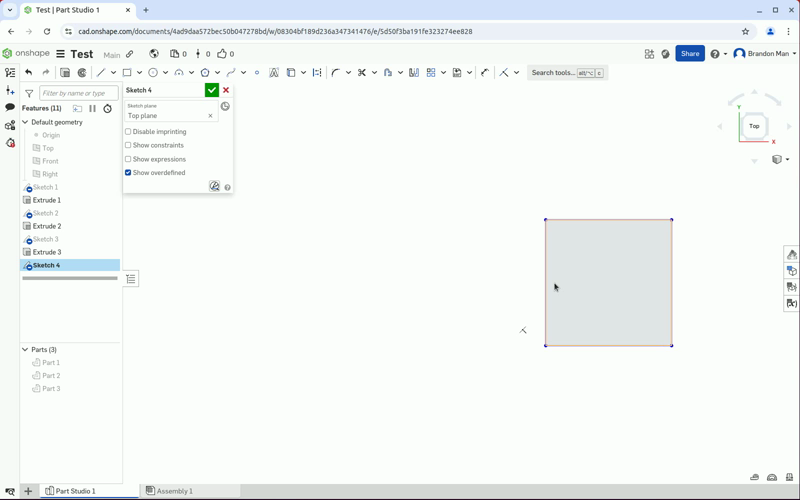
scroll(6)
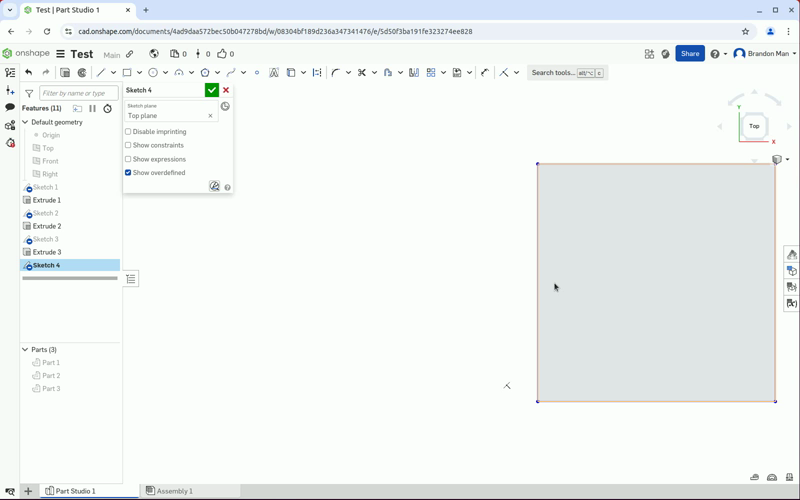
click(554, 282)
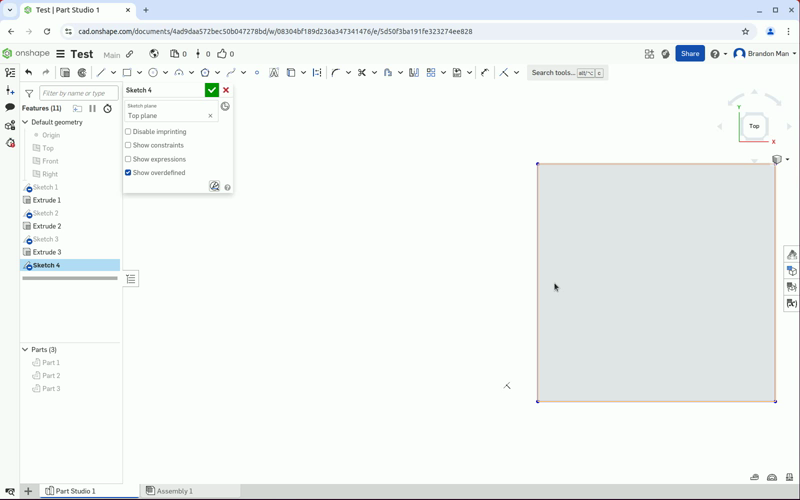
scroll(-6)
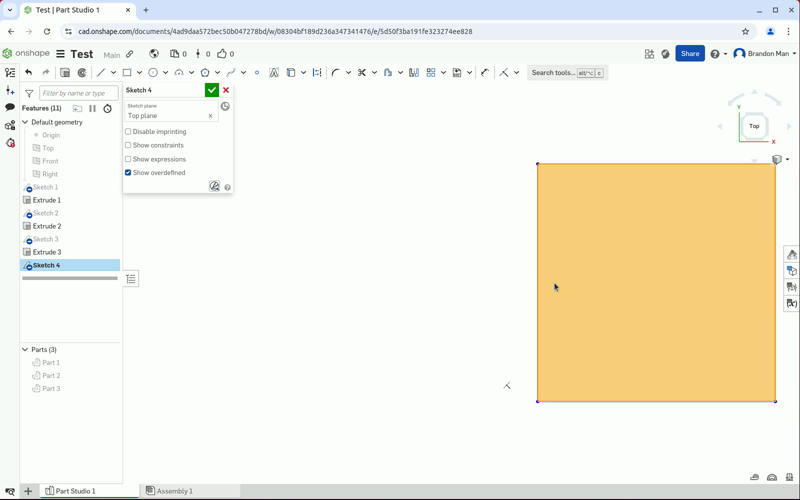
scroll(-6)
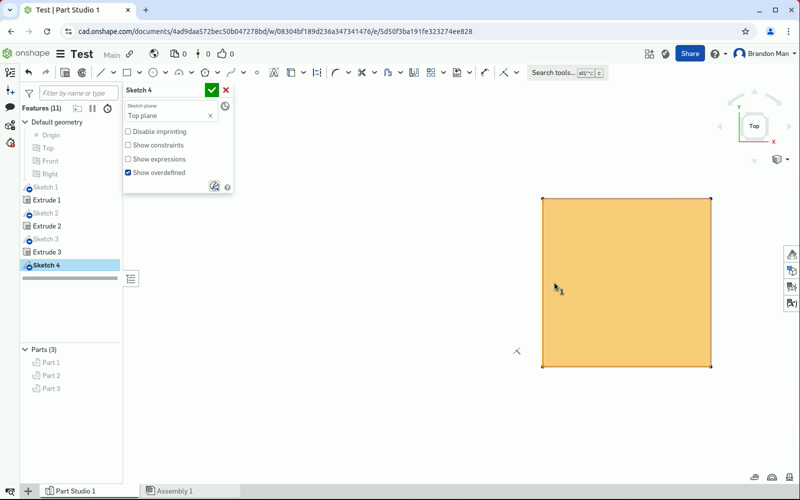
scroll(-6)
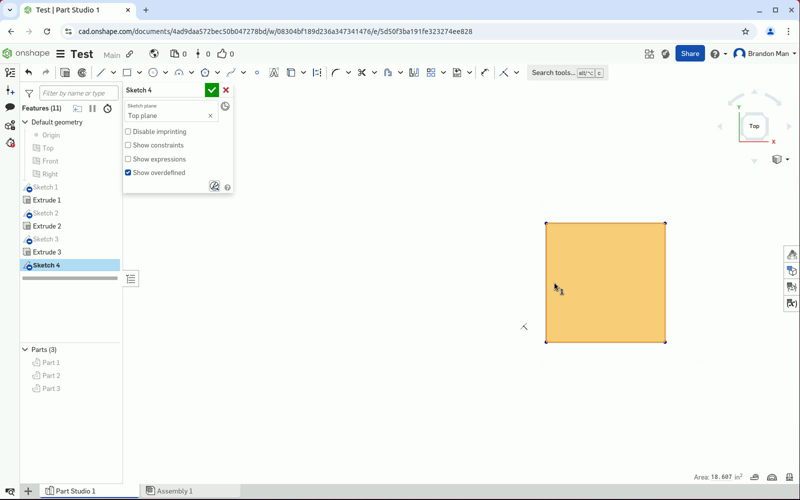
scroll(-6)
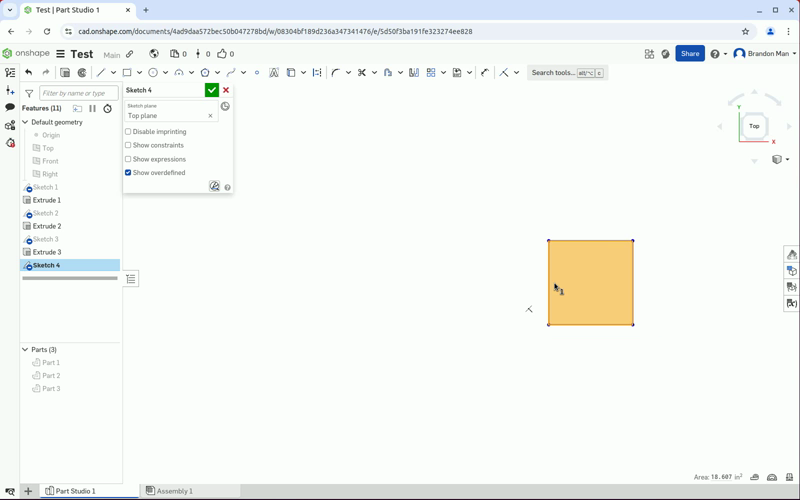
scroll(-6)
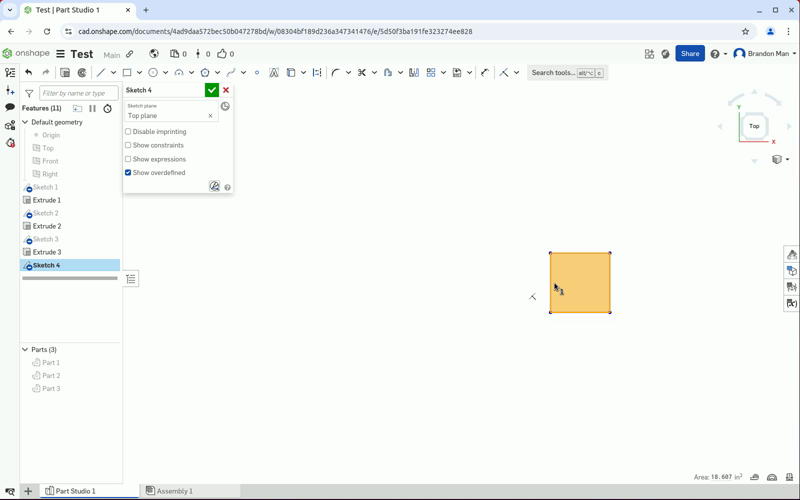
scroll(-6)
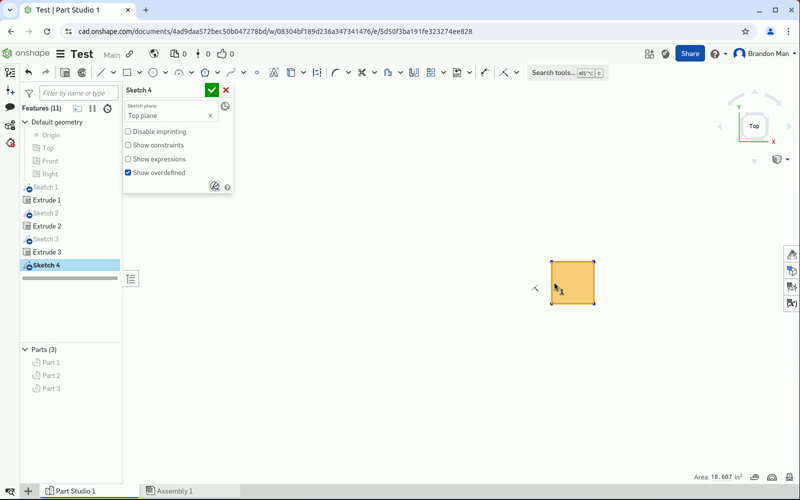
scroll(-6)
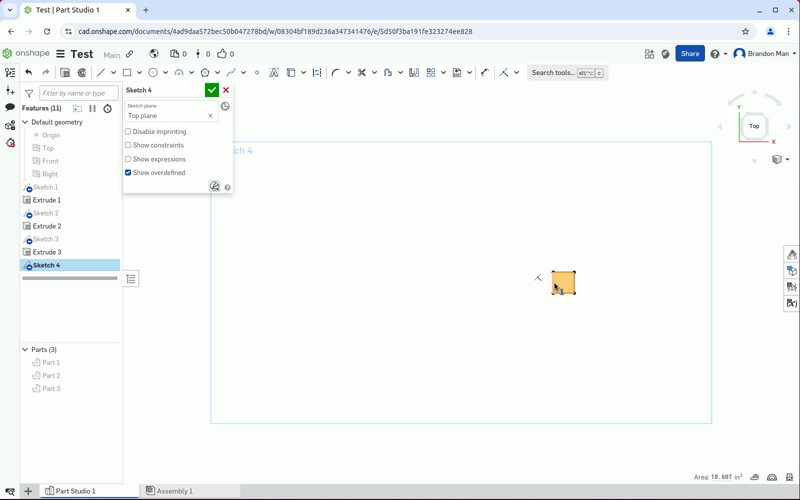
mouse_move(73, 352)
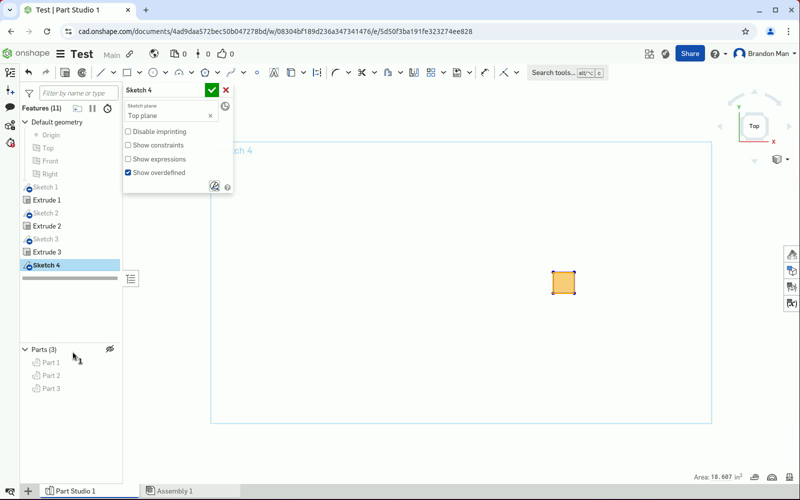
key(shift+y)
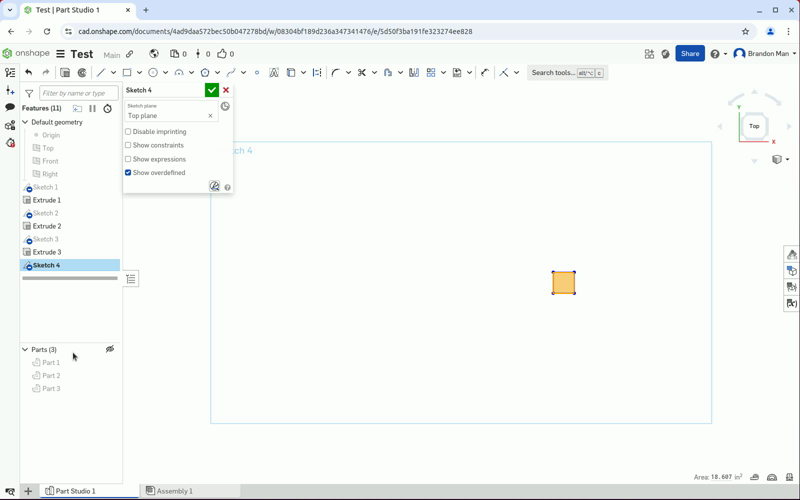
key(shift+e)
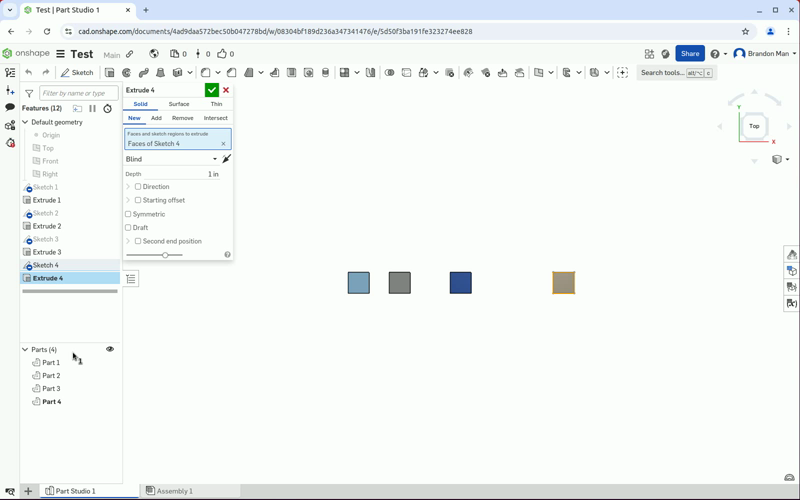
mouse_move(143, 106)
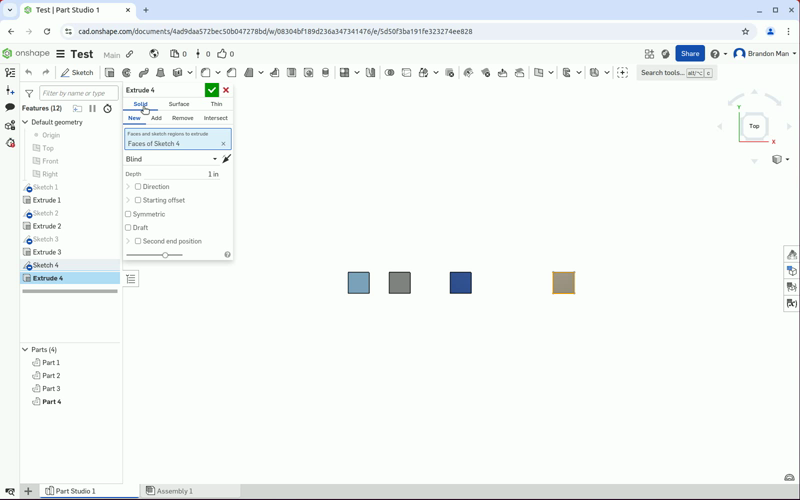
click(143, 106)
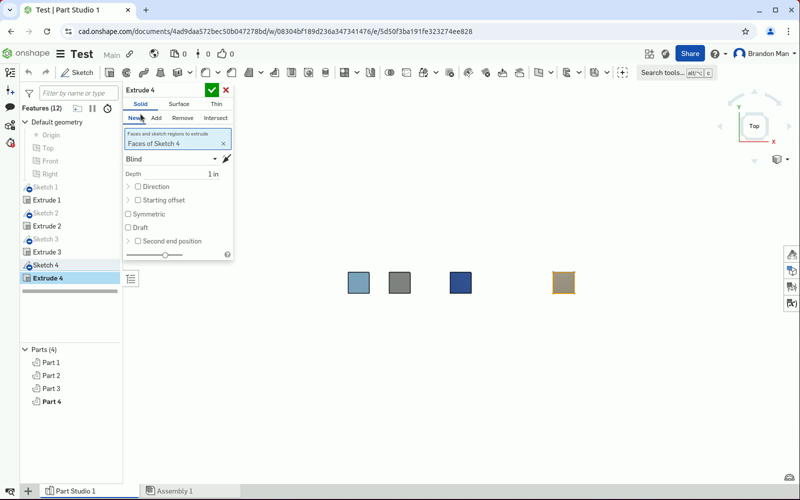
mouse_move(137, 120)
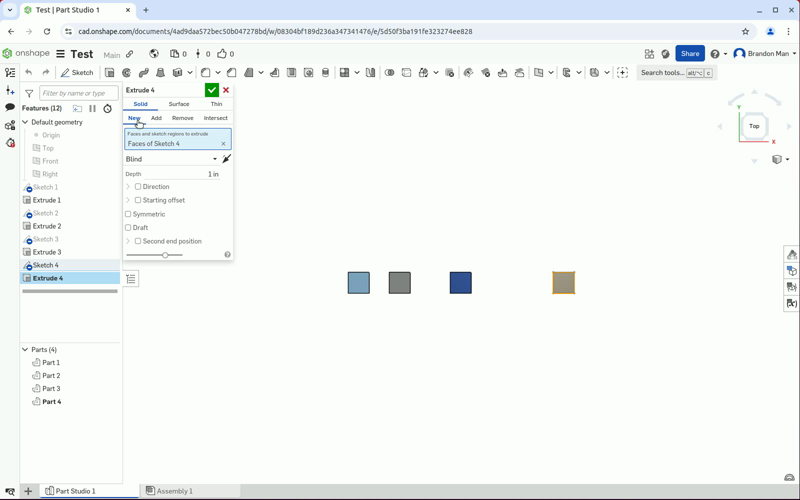
click(137, 120)
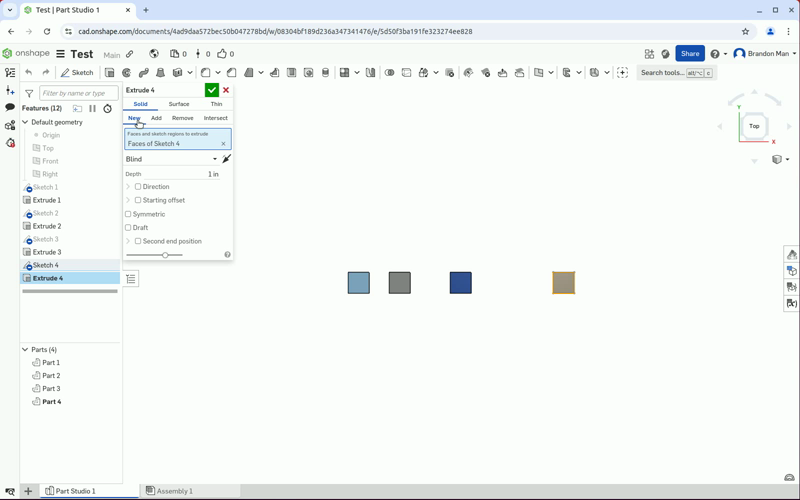
key(tab, 4)
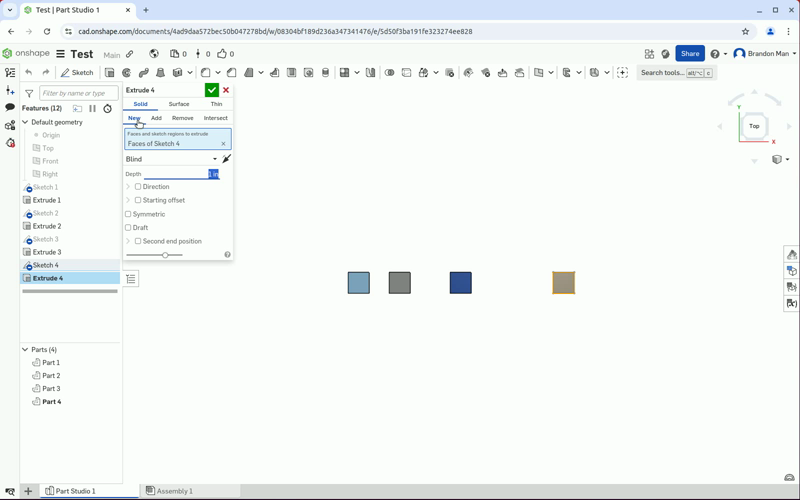
text(4.092)
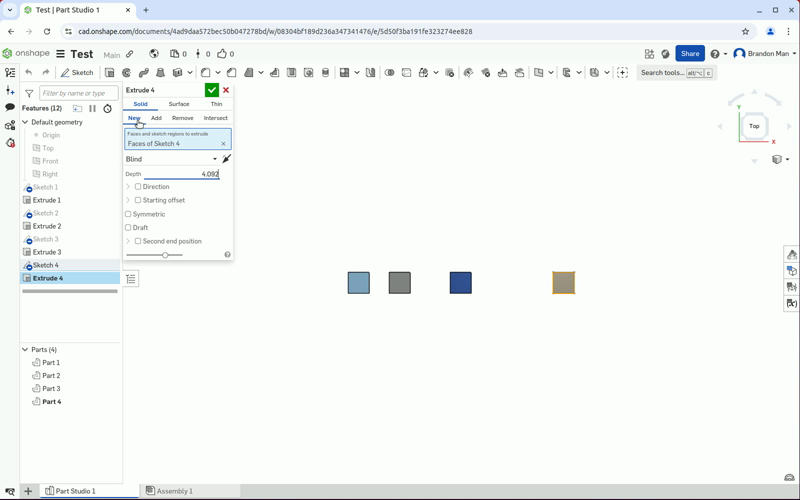
key(enter)
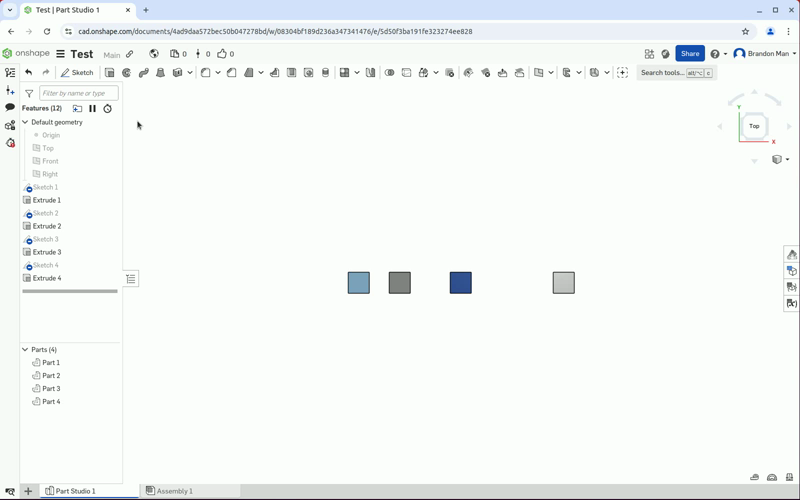
key(shift+h)
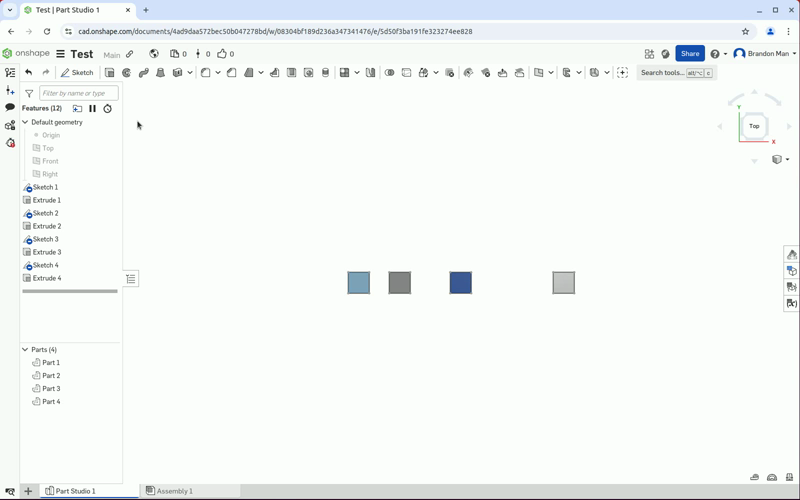
key(shift+h)
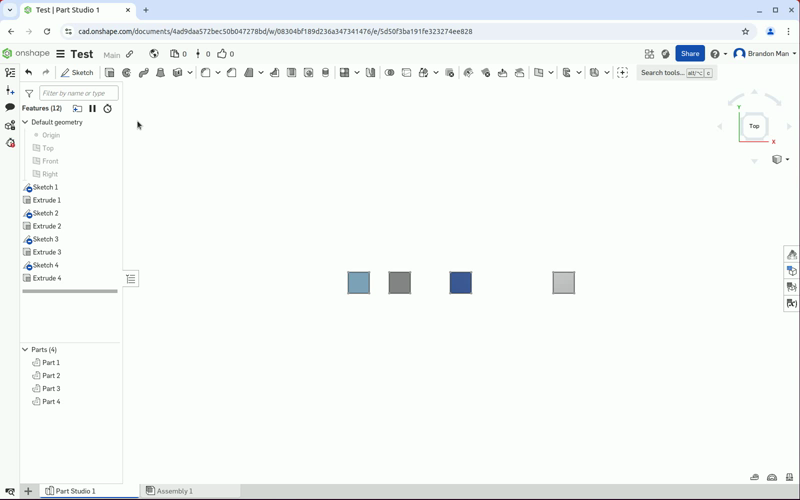
key(shift+7)
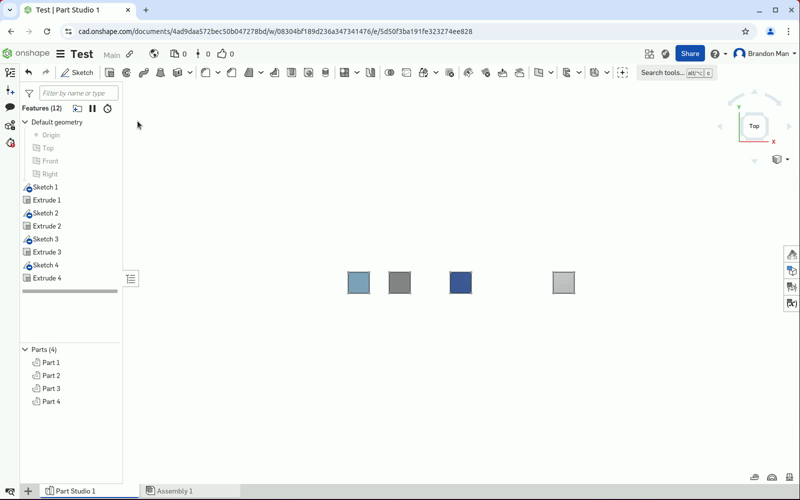
key(up, 3)
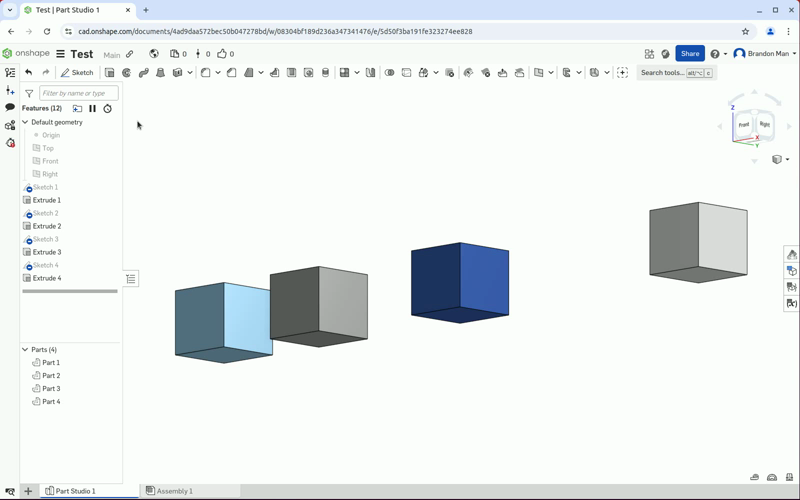
key(left, 3)
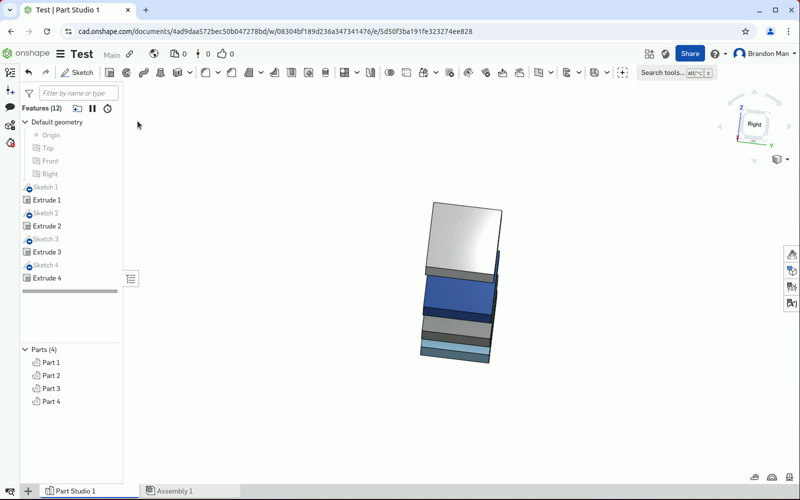
key(right, 3)
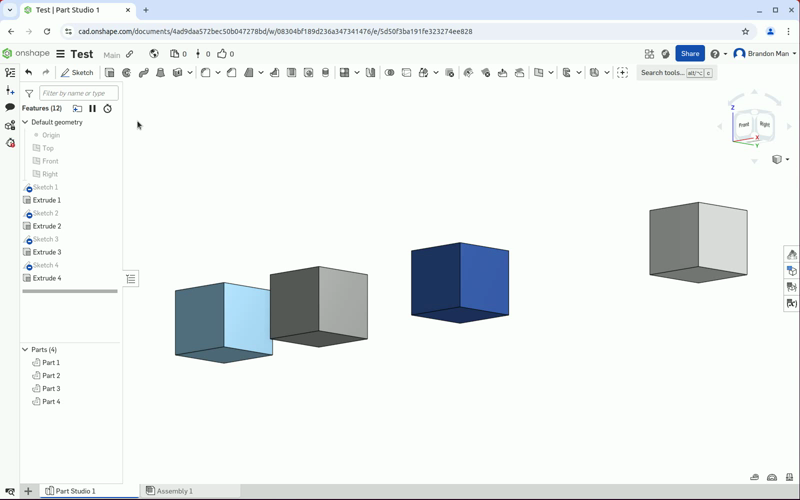
key(down, 3)
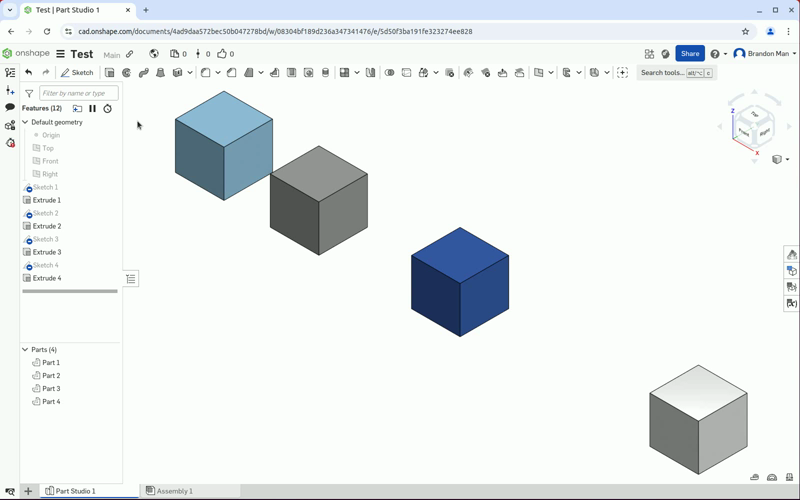
mouse_move(73, 189)
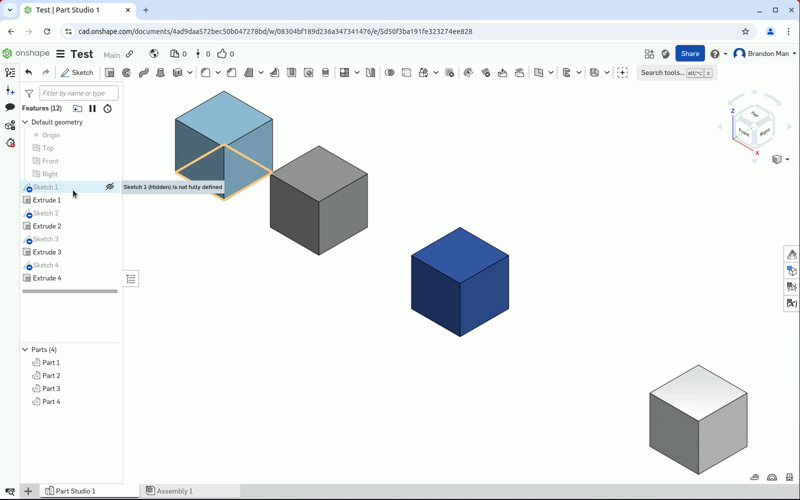
click(73, 189)